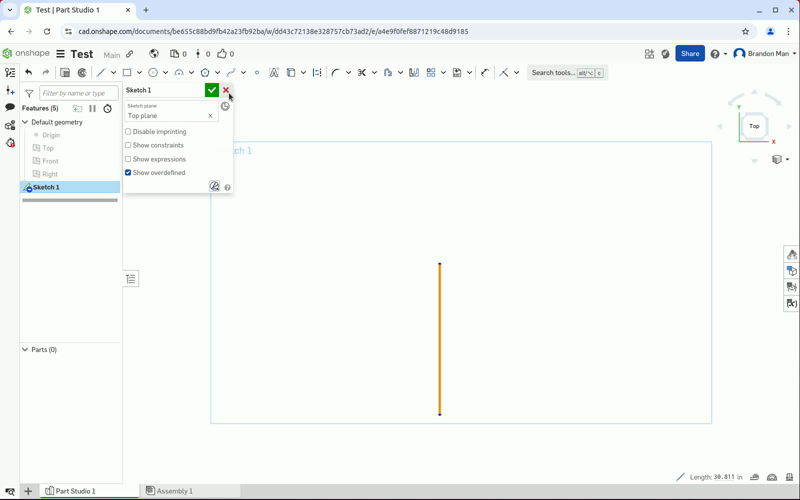
key(shift+h)
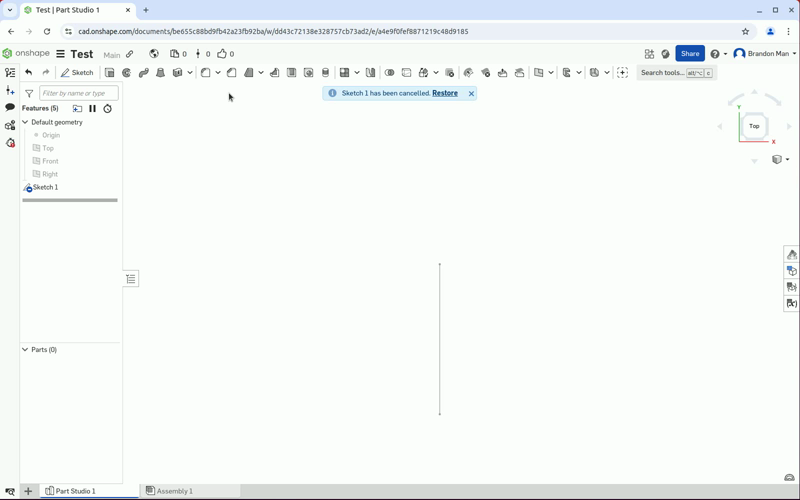
mouse_move(73, 352)
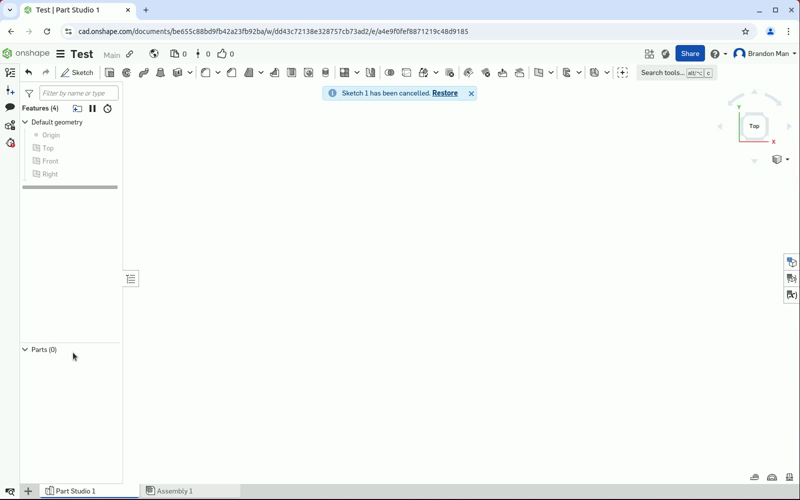
key(y)
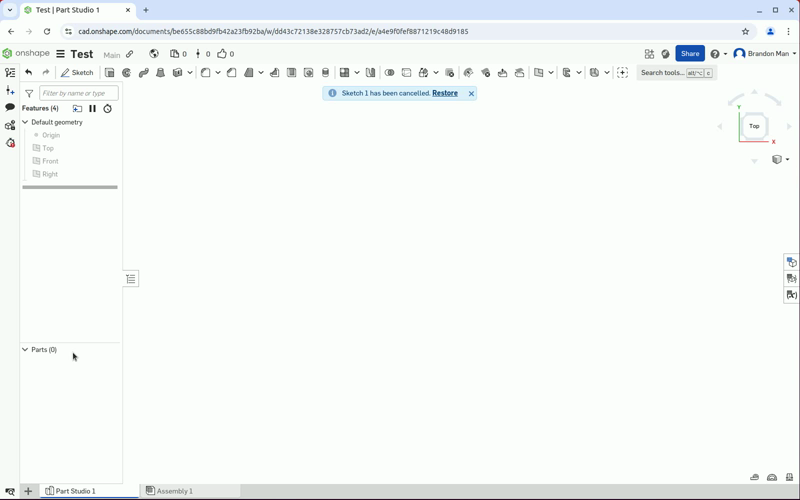
key(shift+p)
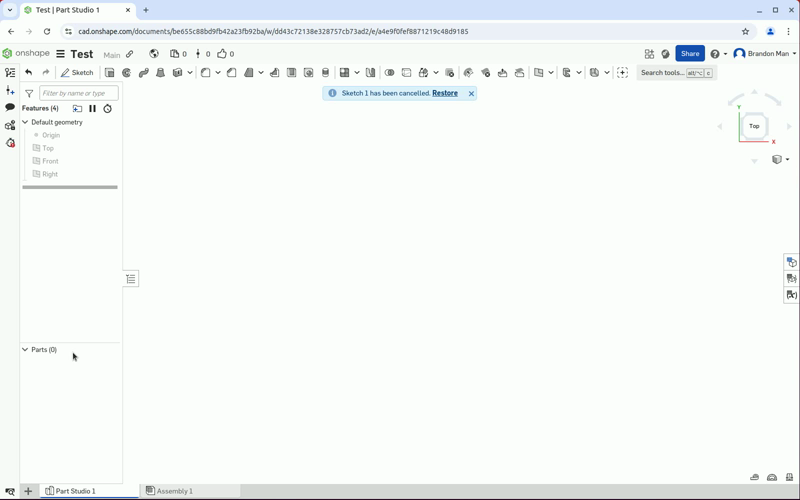
key(space)
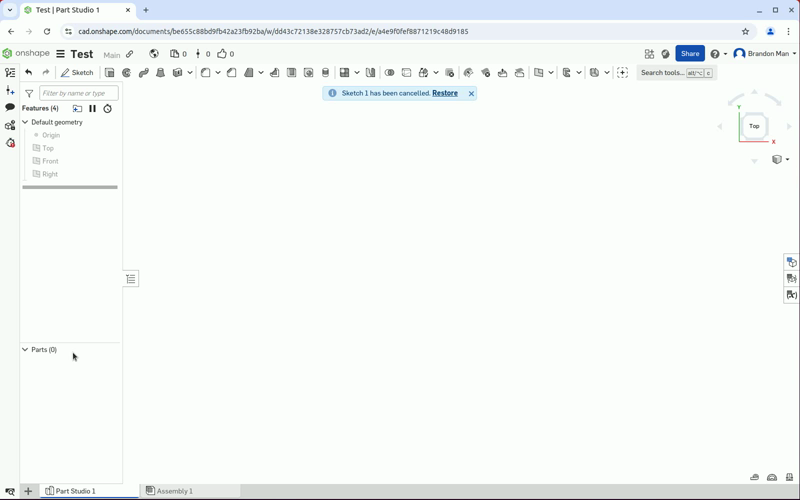
key_down(shift)
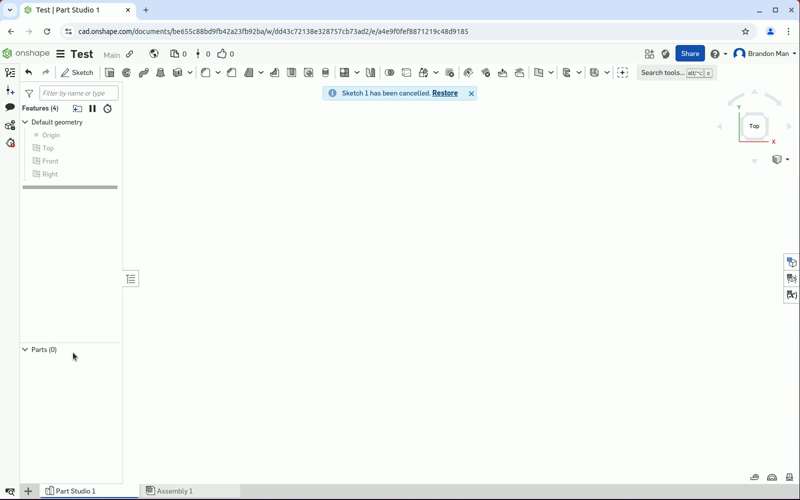
key(up)
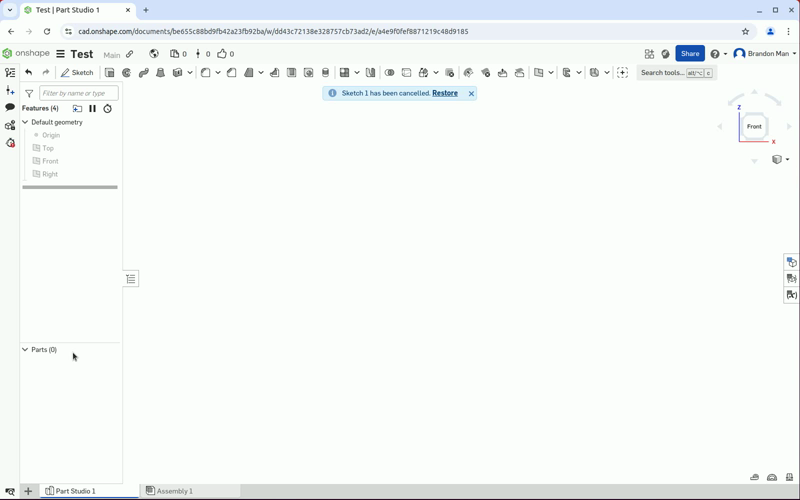
key_up(shift)
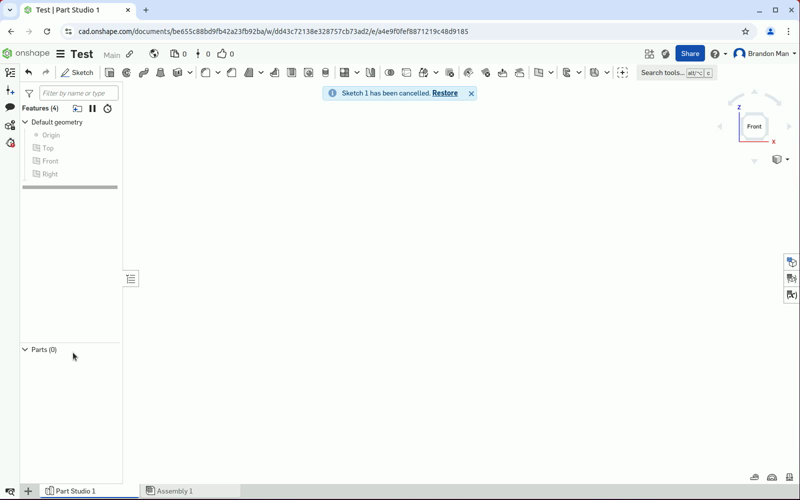
key(space)
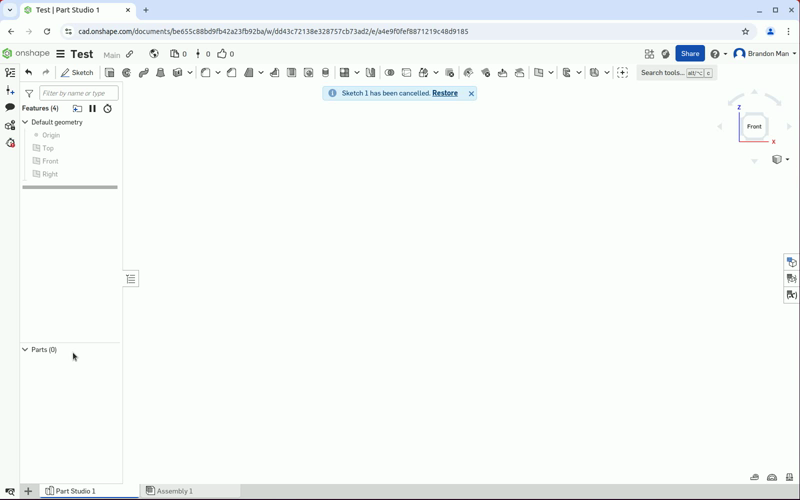
key_down(shift)
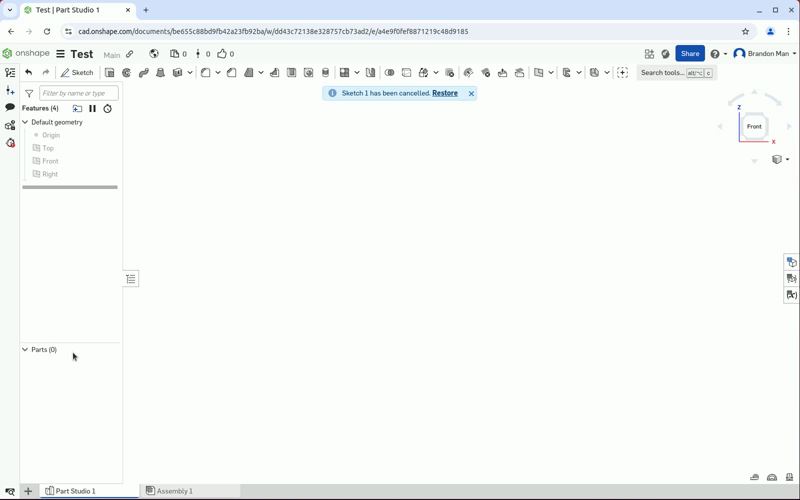
key(left)
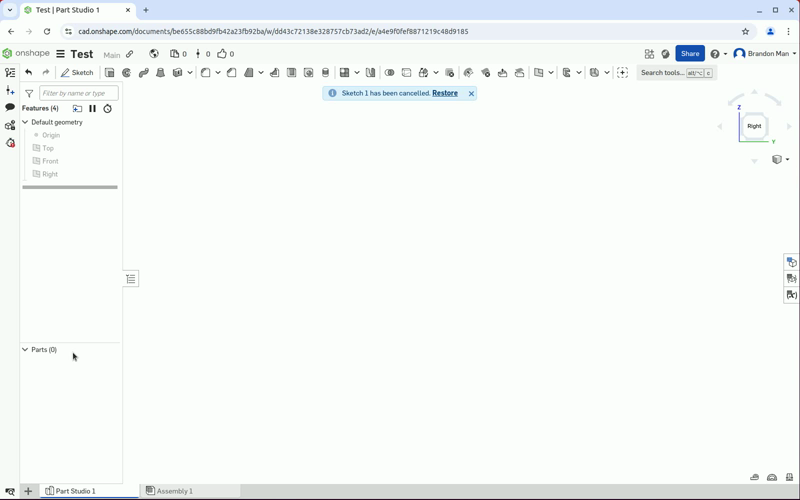
key_up(shift)
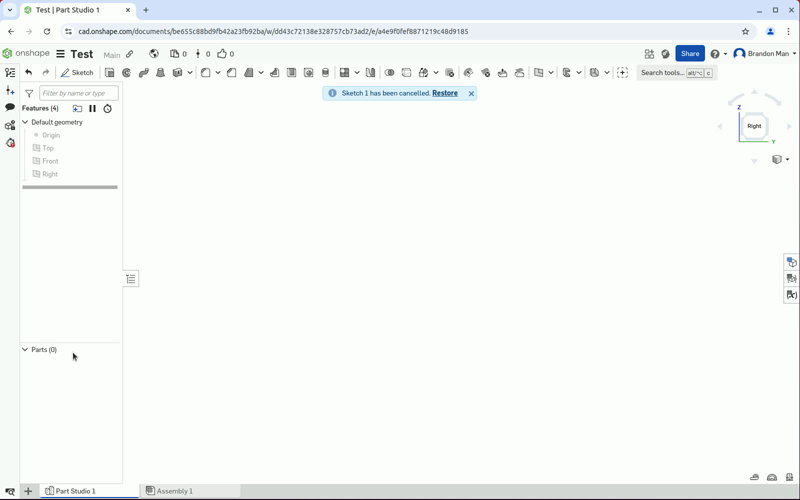
mouse_move(73, 352)
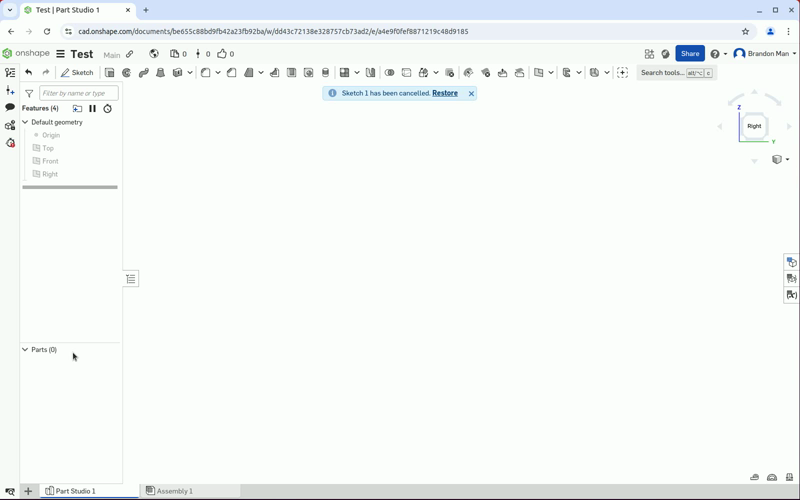
key(shift+y)
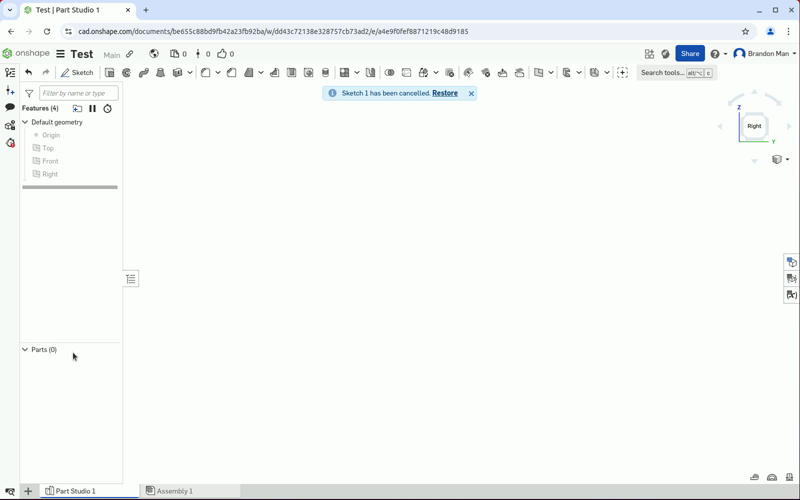
key(shift+s)
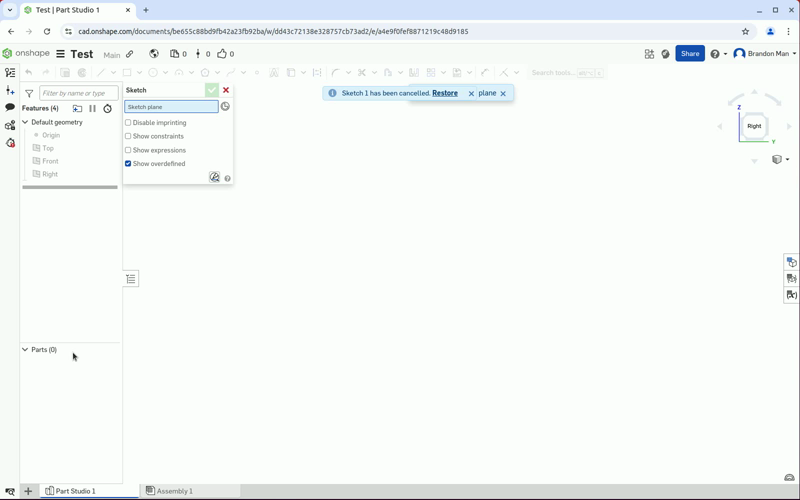
mouse_move(73, 176)
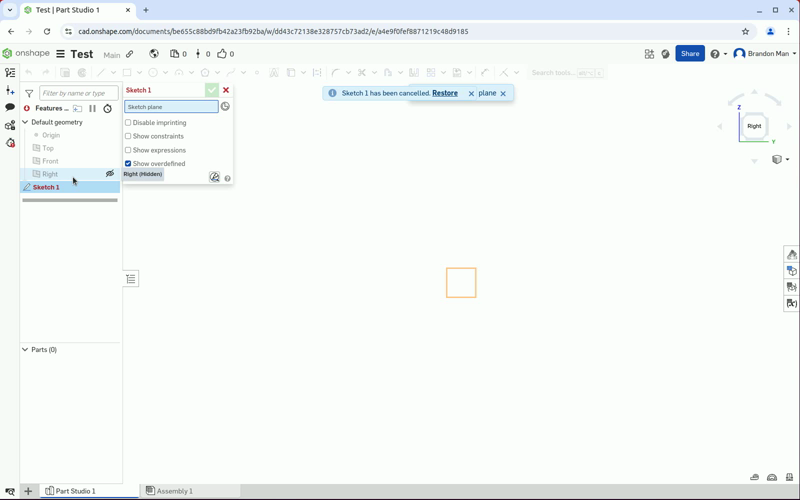
click(73, 176)
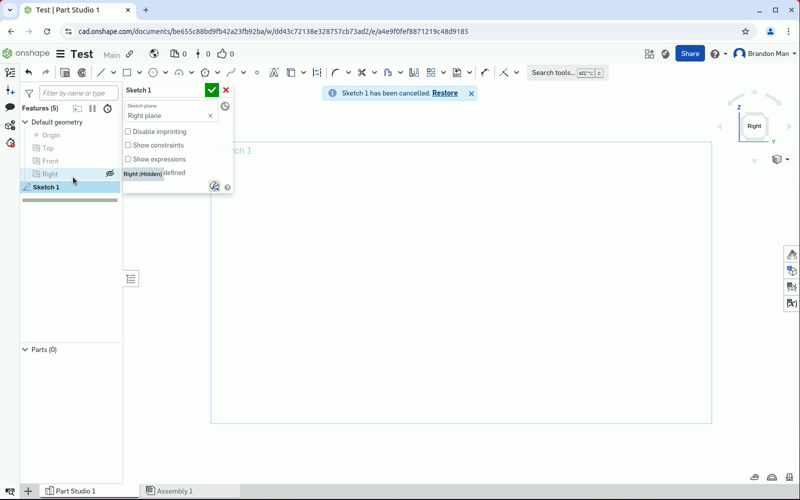
mouse_move(73, 352)
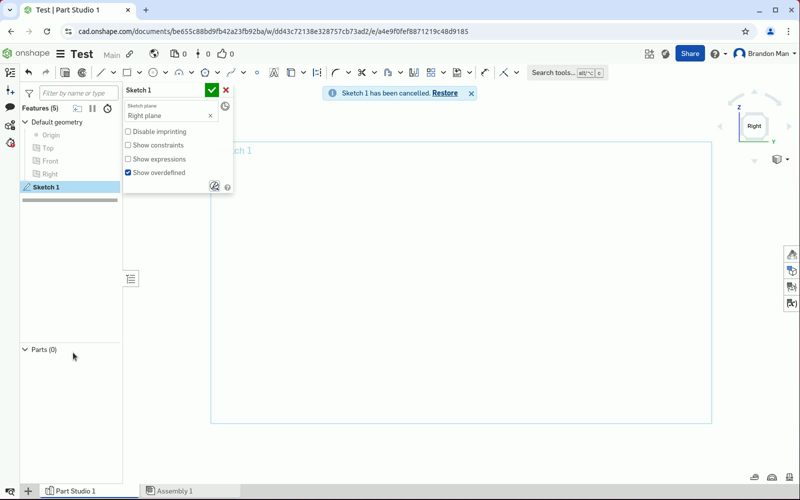
key(y)
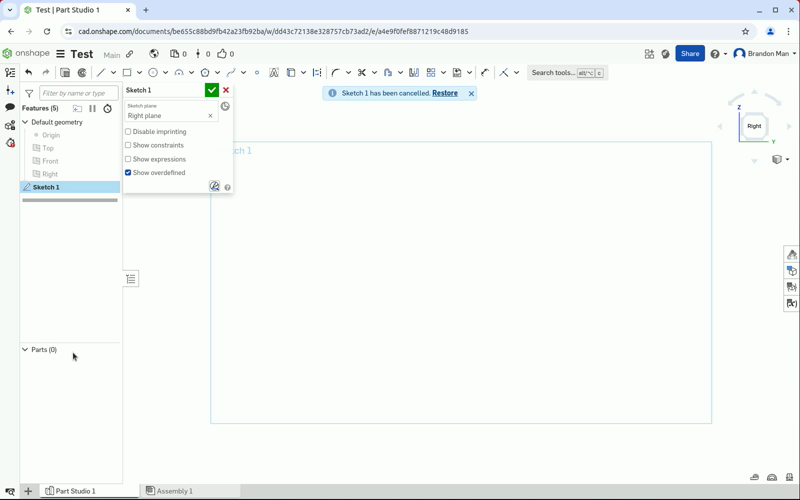
key(l)
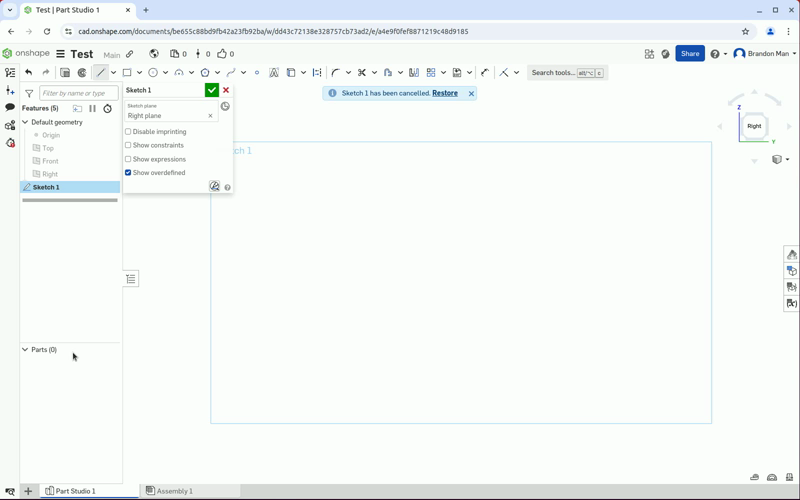
key_down(shift)
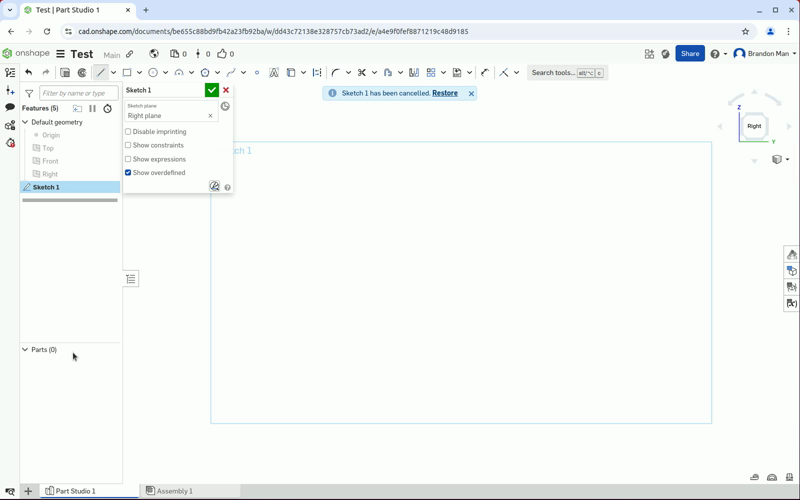
mouse_move(357, 349)
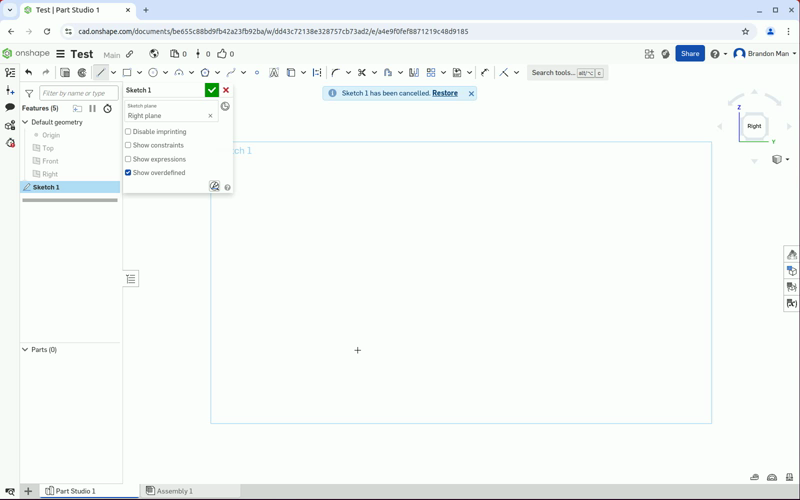
click(357, 349)
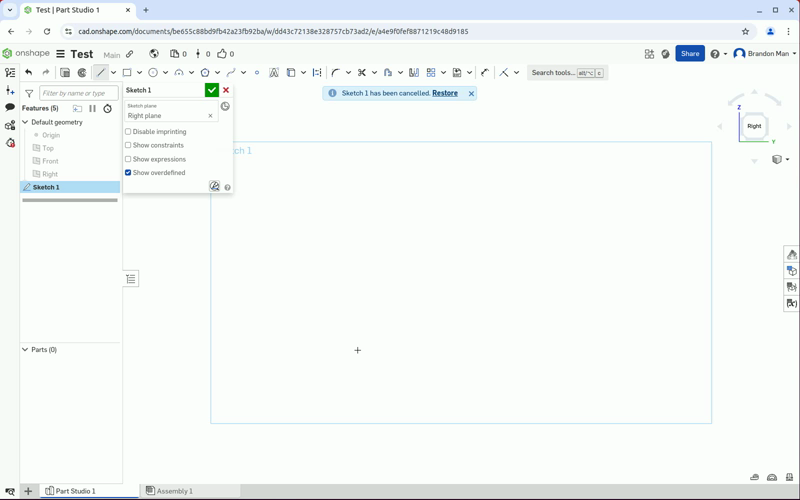
key_up(shift)
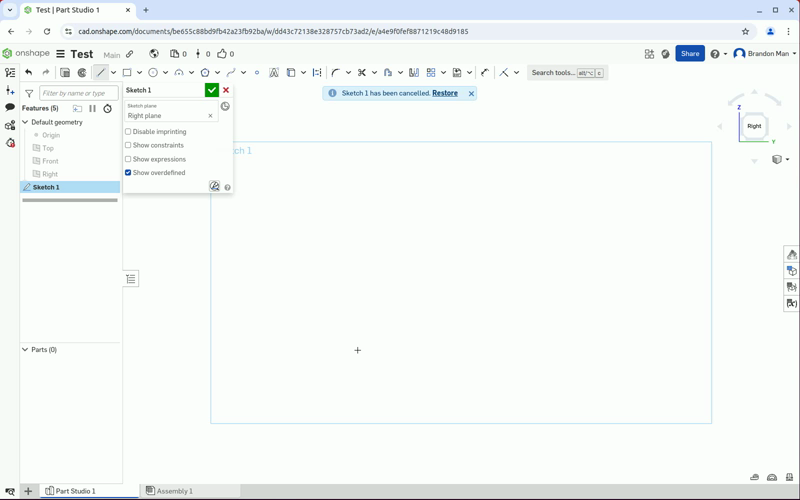
key_down(shift)
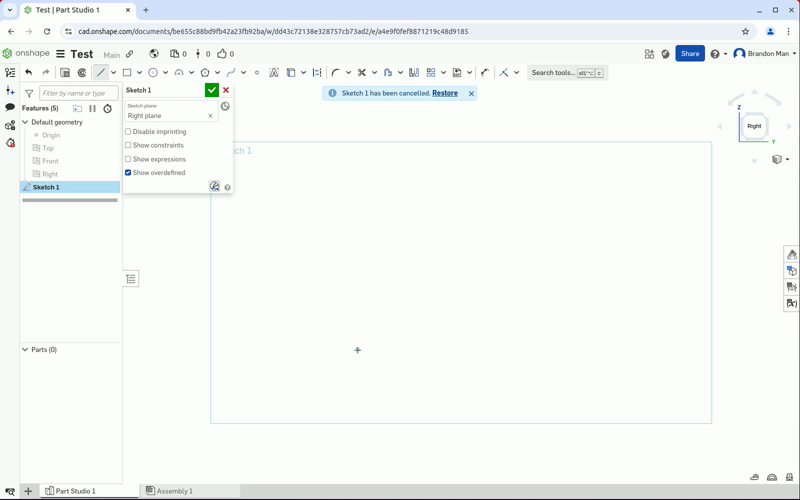
mouse_move(387, 349)
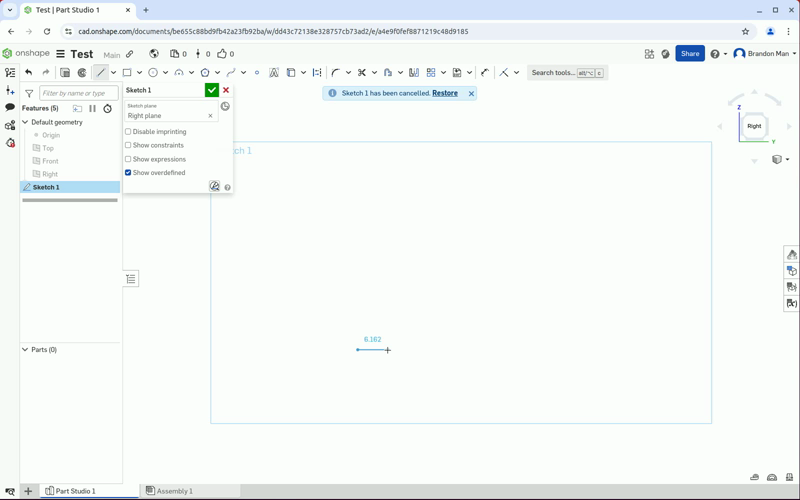
mouse_move(382, 349)
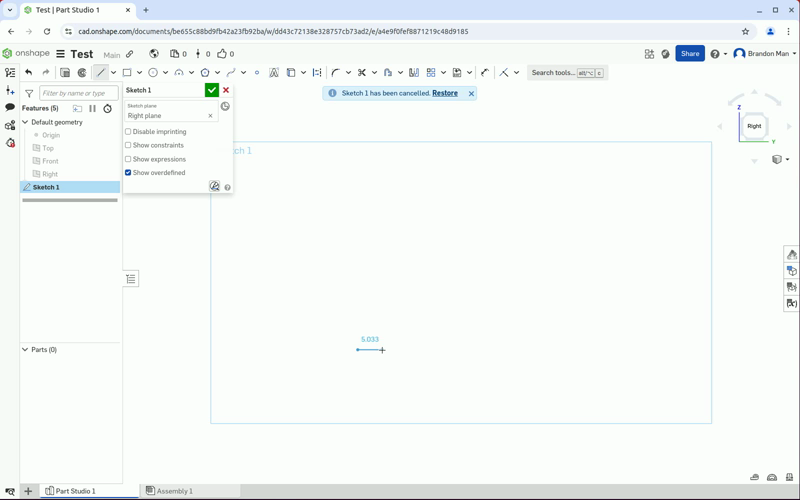
click(382, 349)
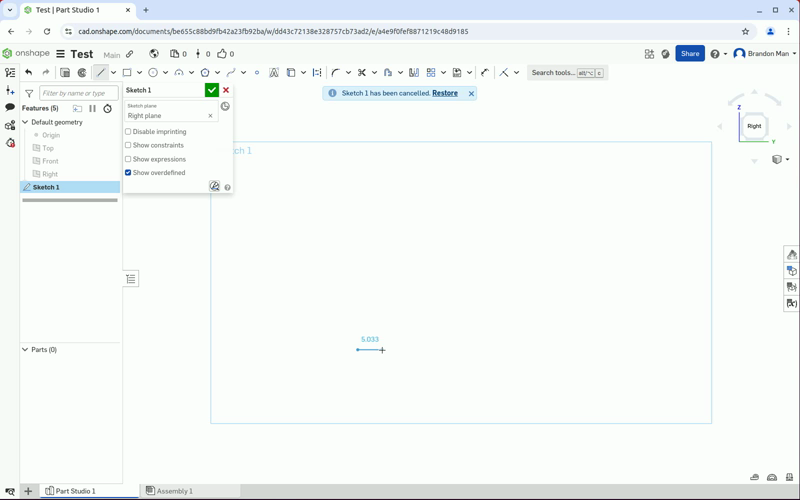
key_up(shift)
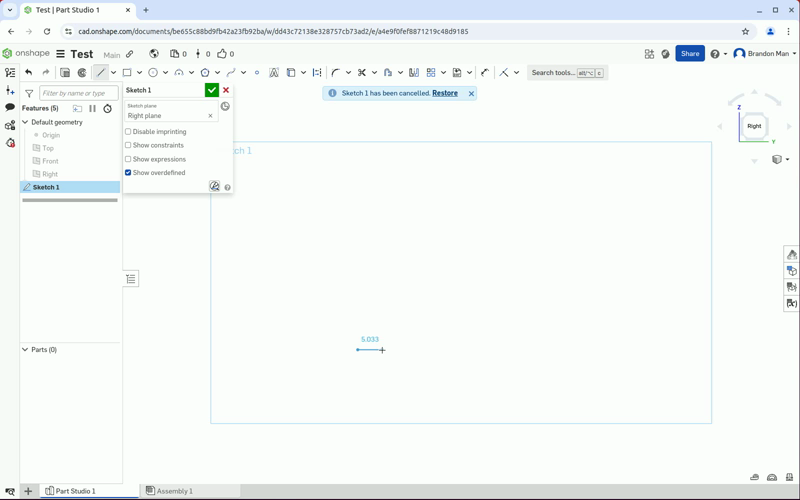
key_down(shift)
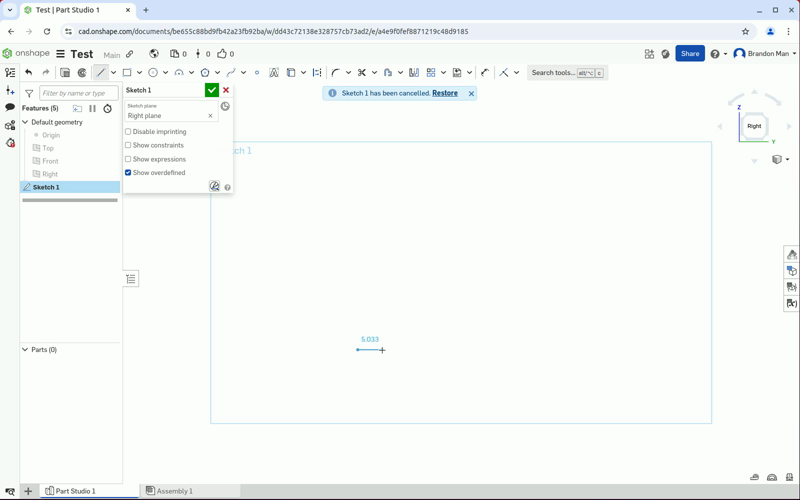
mouse_move(382, 266)
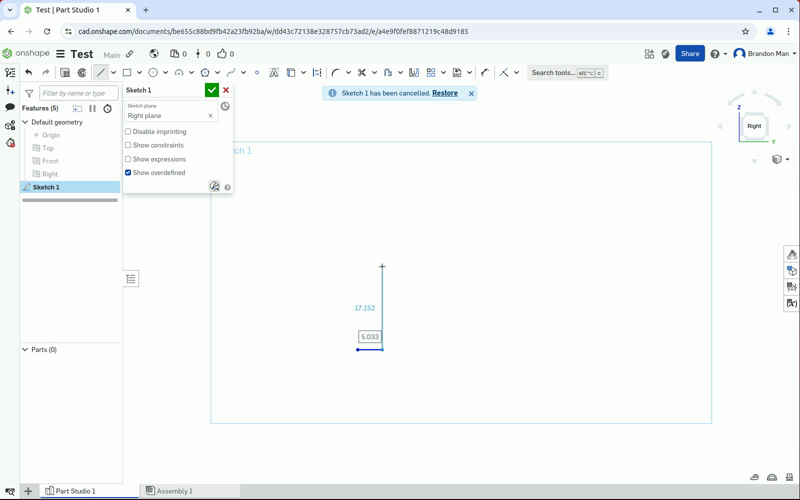
click(382, 266)
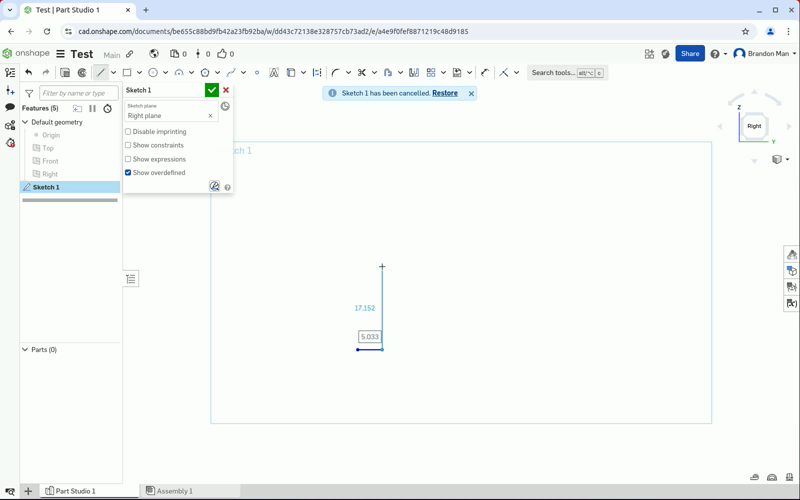
key_up(shift)
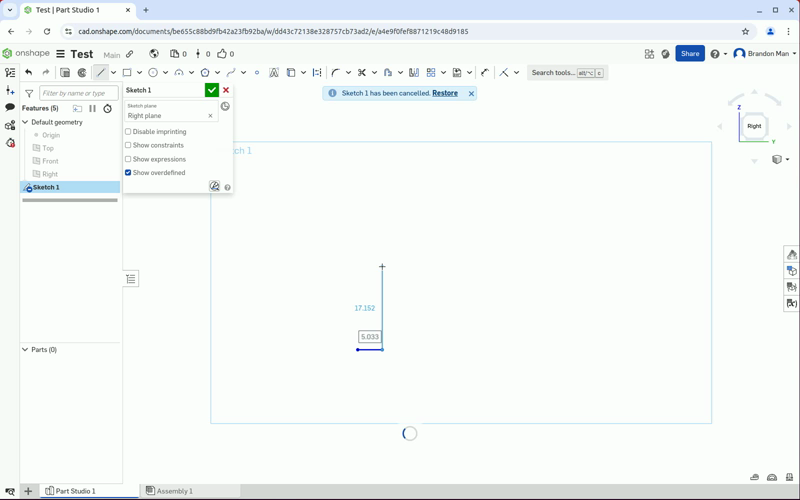
key_down(shift)
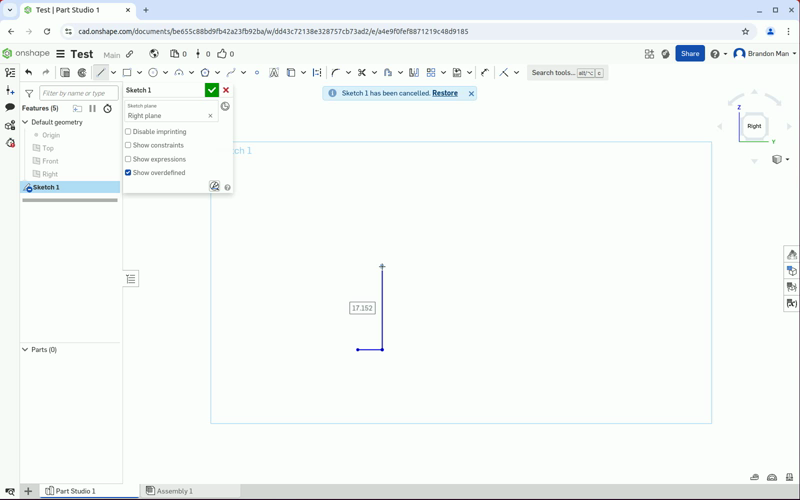
mouse_move(547, 266)
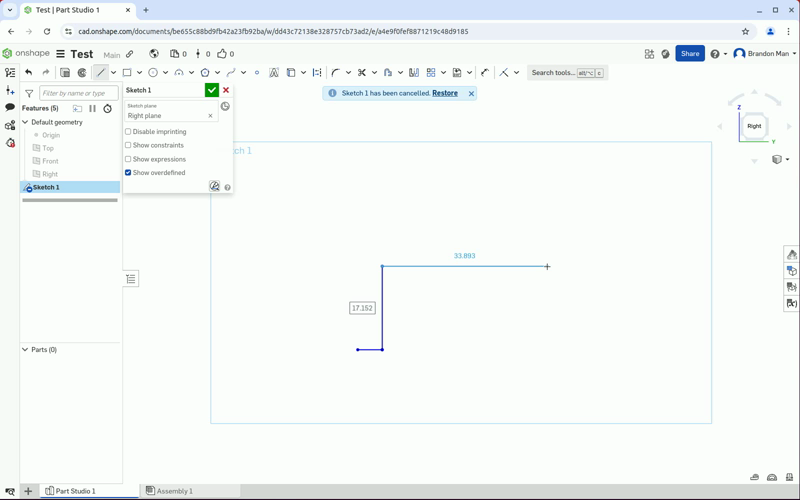
click(547, 266)
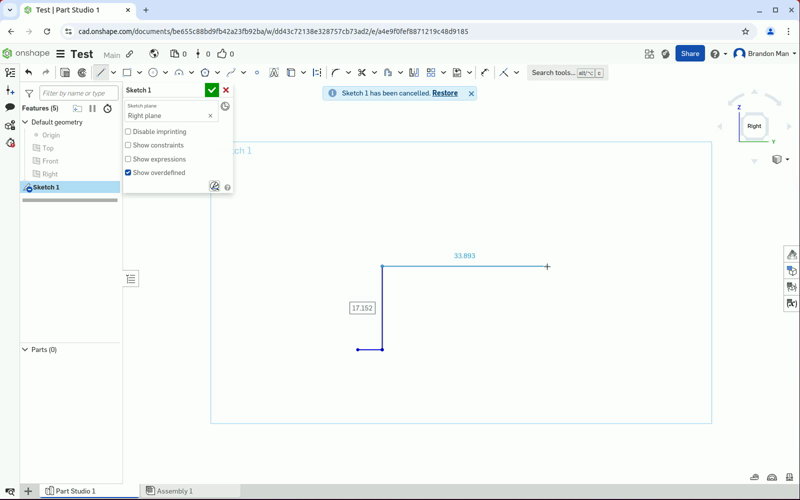
key_up(shift)
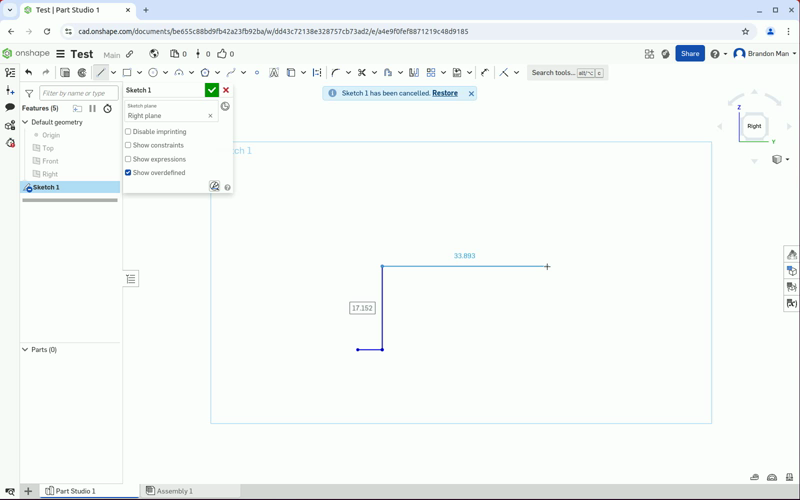
key_down(shift)
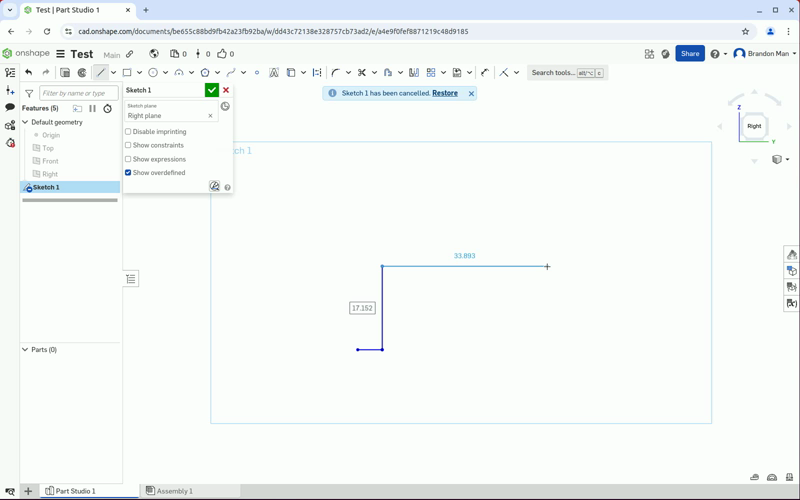
mouse_move(547, 349)
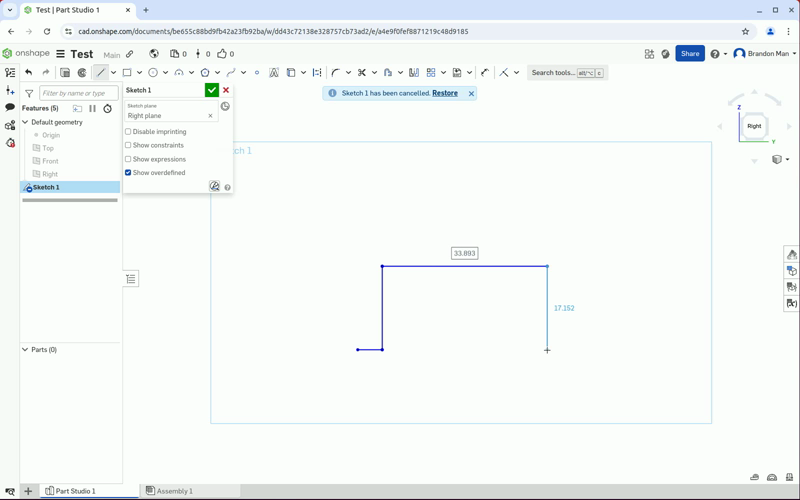
click(547, 349)
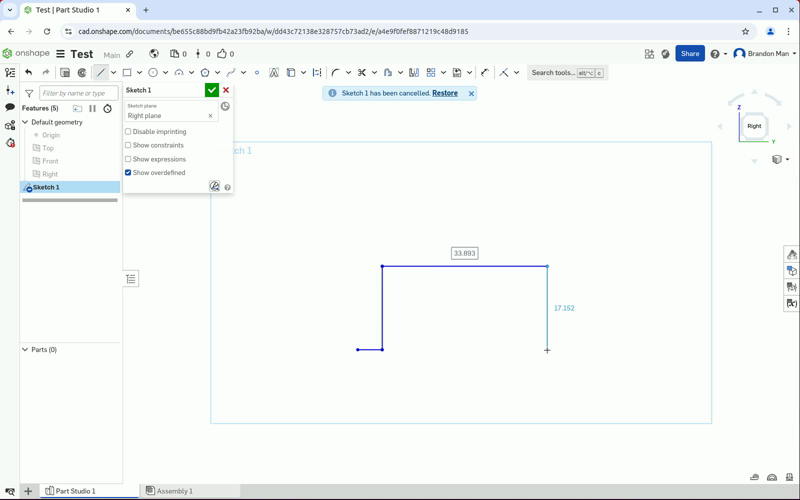
key_up(shift)
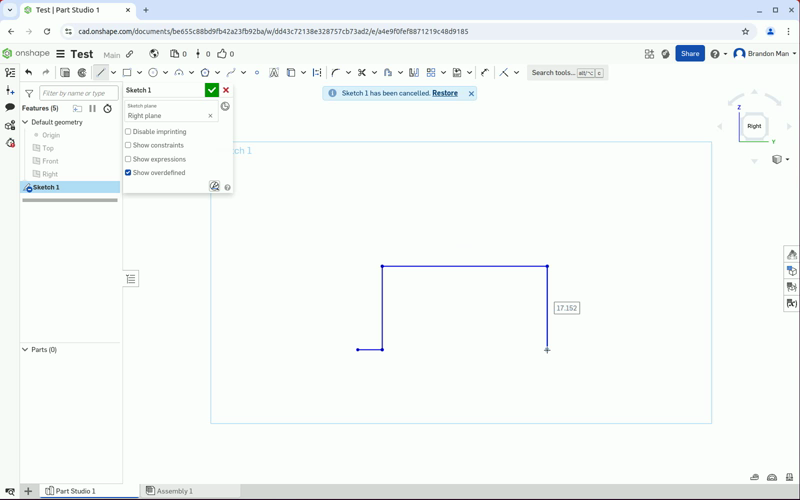
key_down(shift)
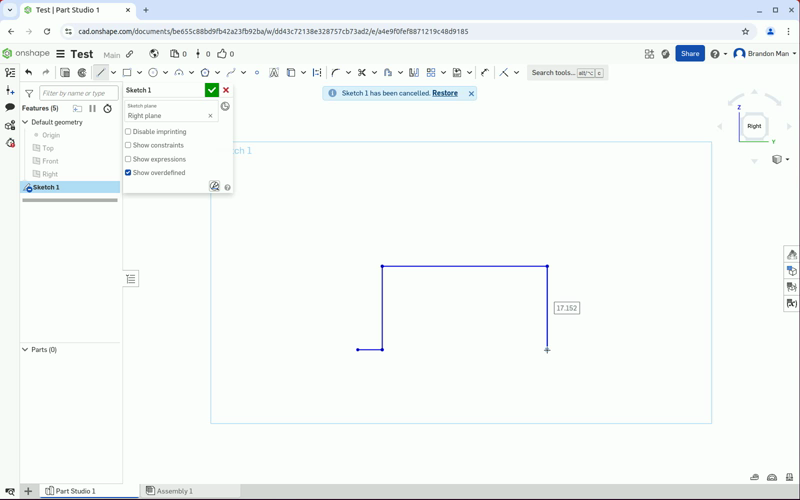
mouse_move(577, 349)
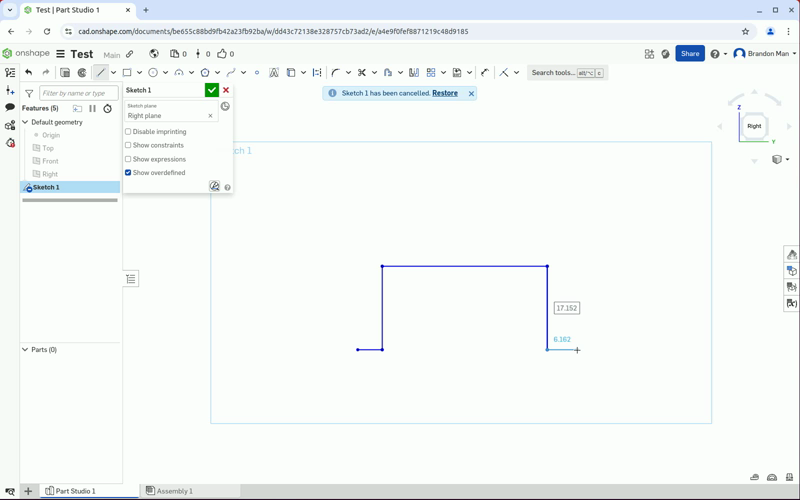
mouse_move(572, 349)
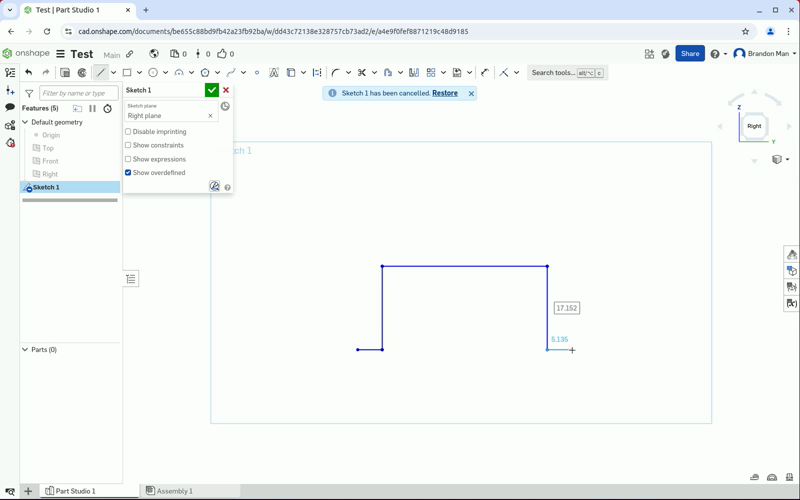
click(572, 349)
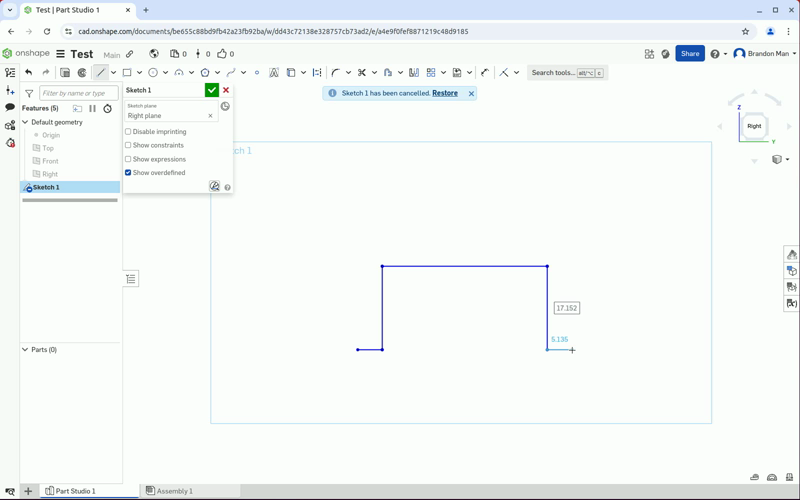
key_up(shift)
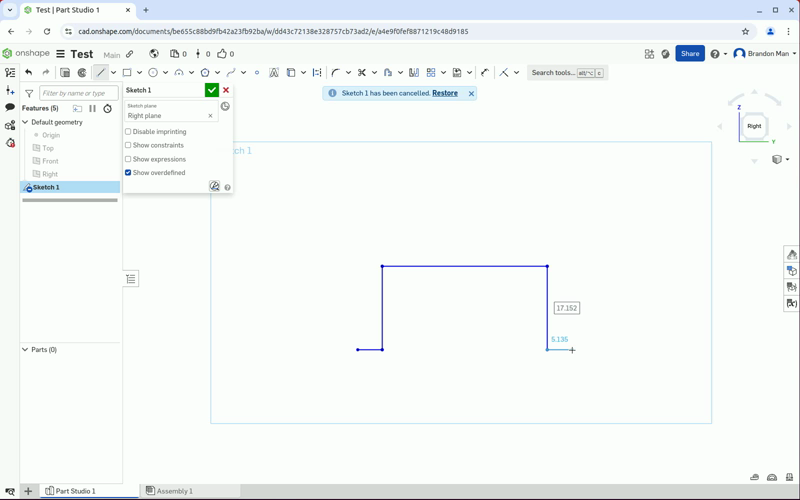
key_down(shift)
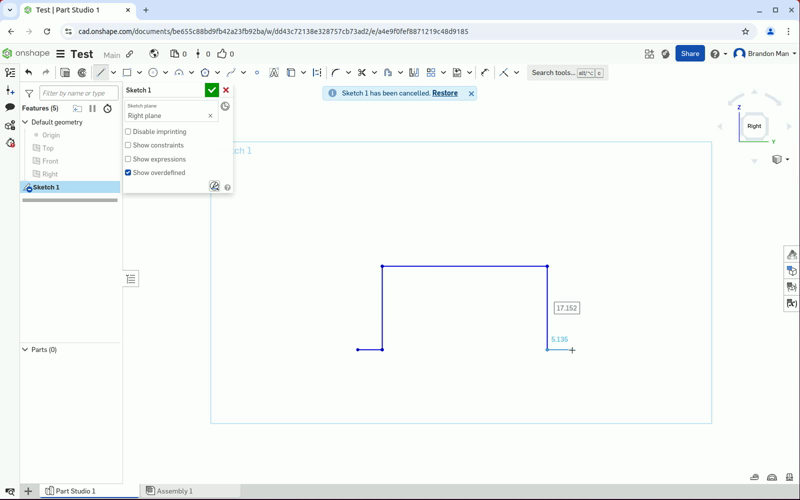
mouse_move(589, 349)
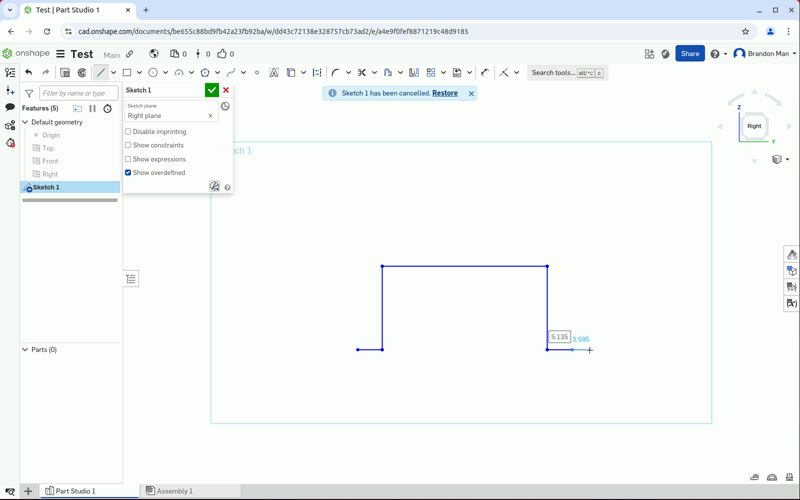
mouse_move(572, 340)
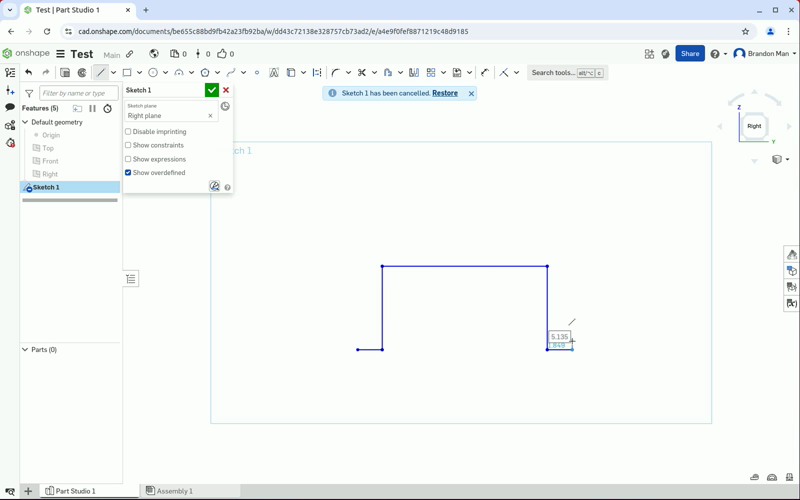
click(572, 340)
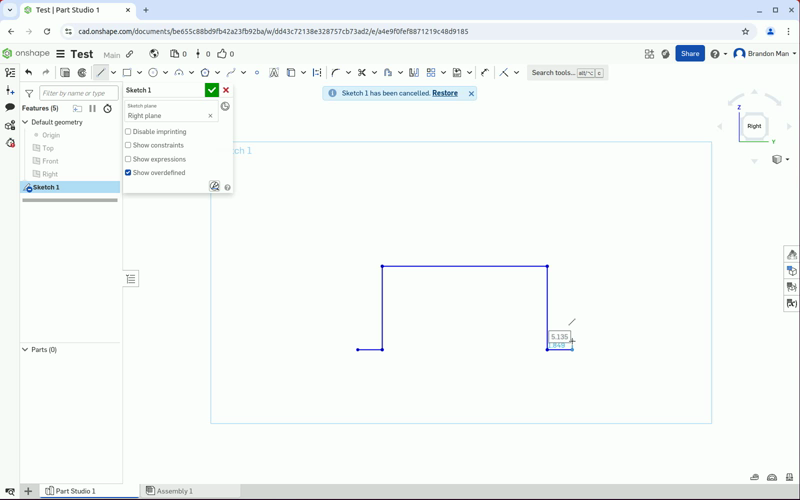
key_up(shift)
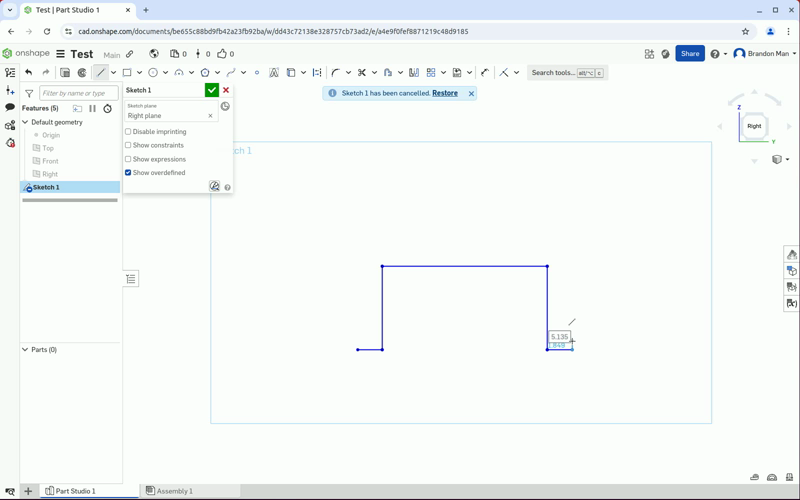
key_down(shift)
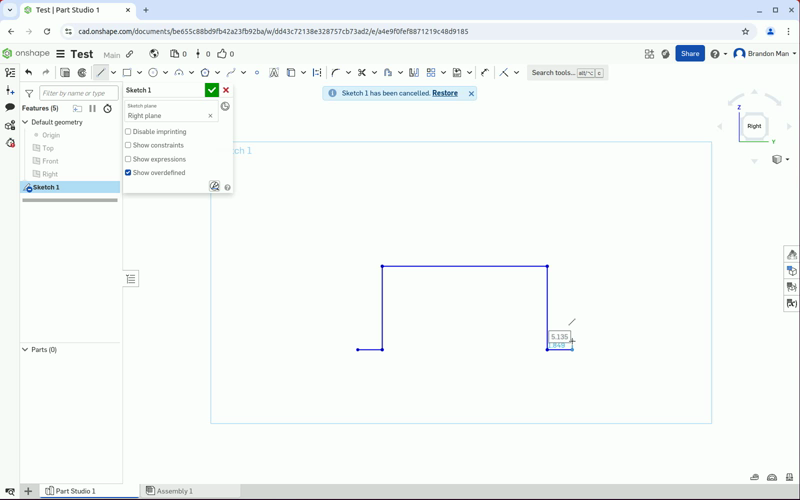
mouse_move(589, 340)
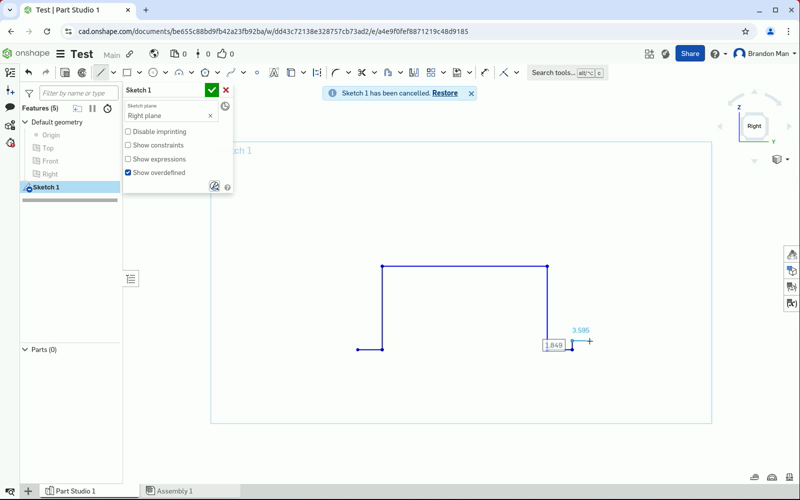
mouse_move(556, 340)
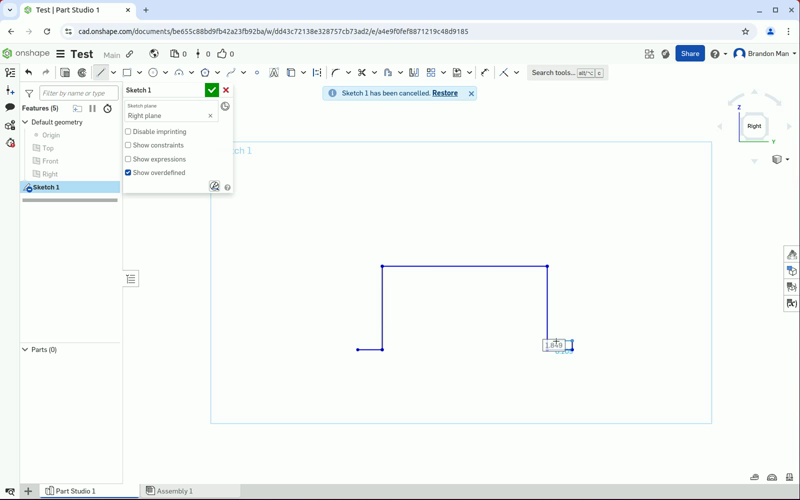
click(556, 340)
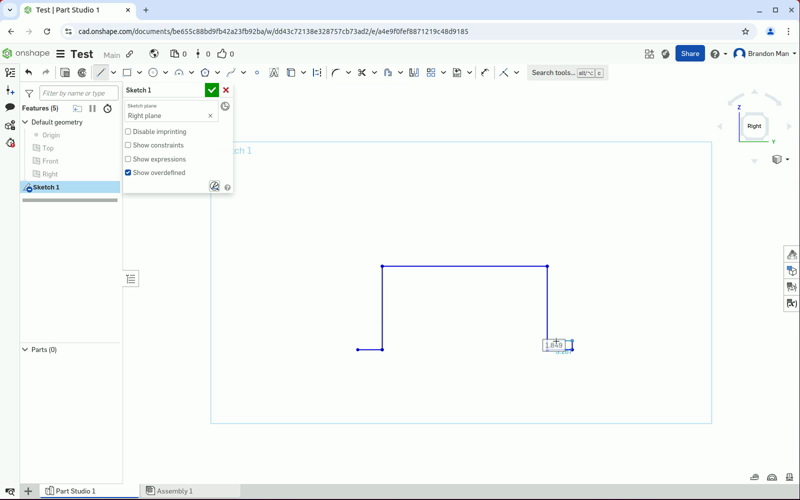
key_up(shift)
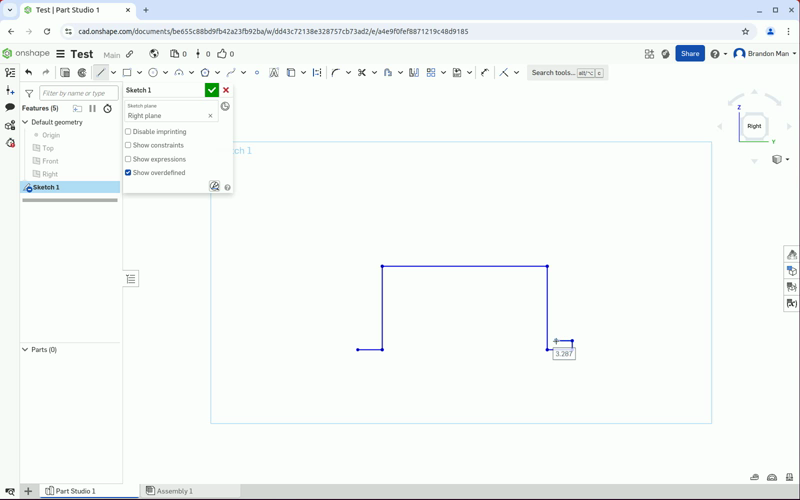
key_down(shift)
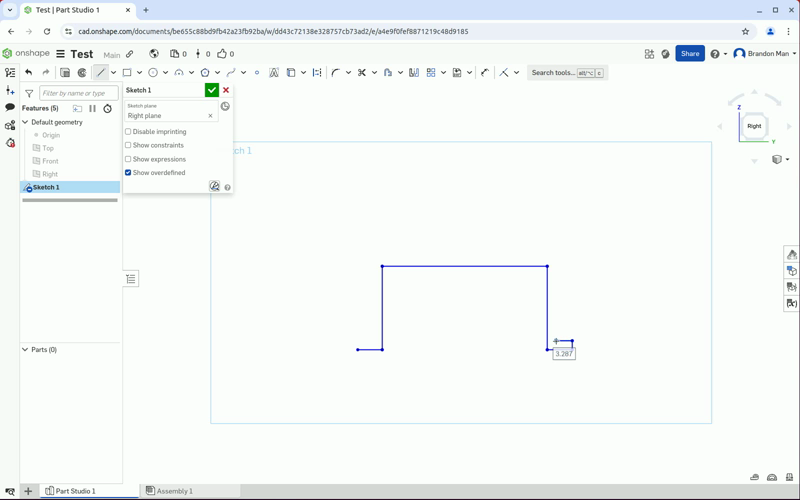
mouse_move(556, 259)
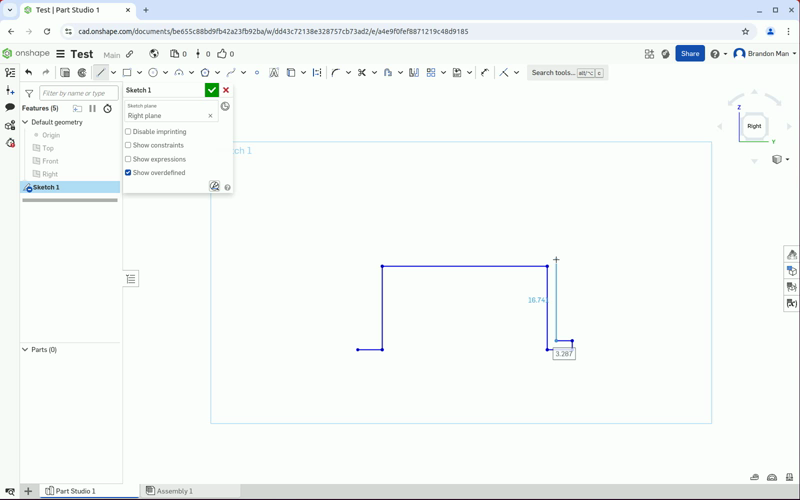
click(556, 259)
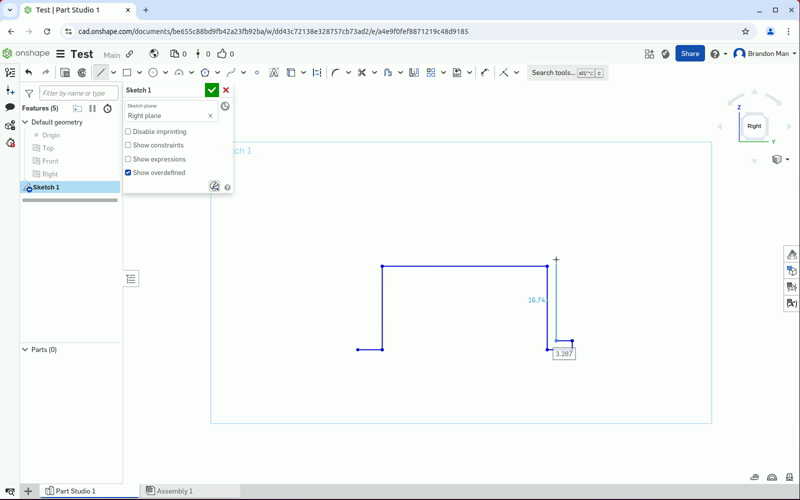
key_up(shift)
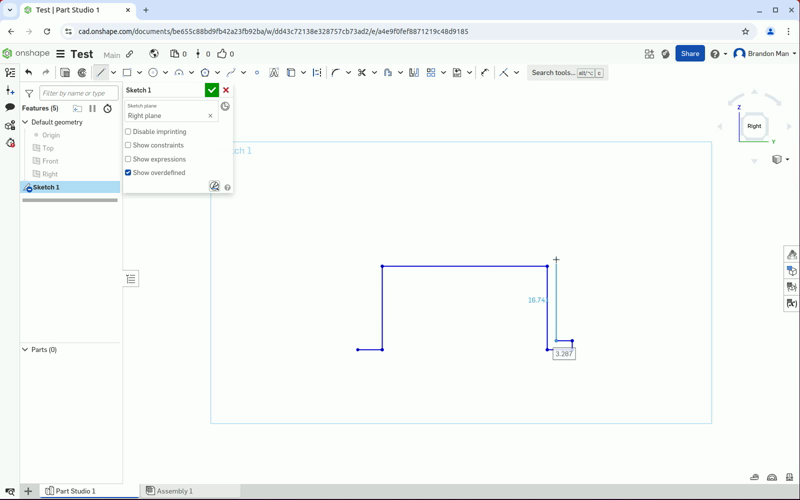
key_down(shift)
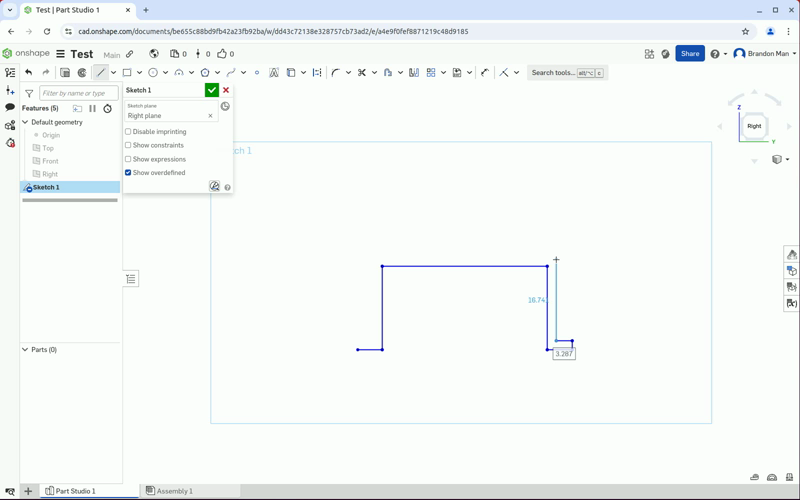
mouse_move(373, 259)
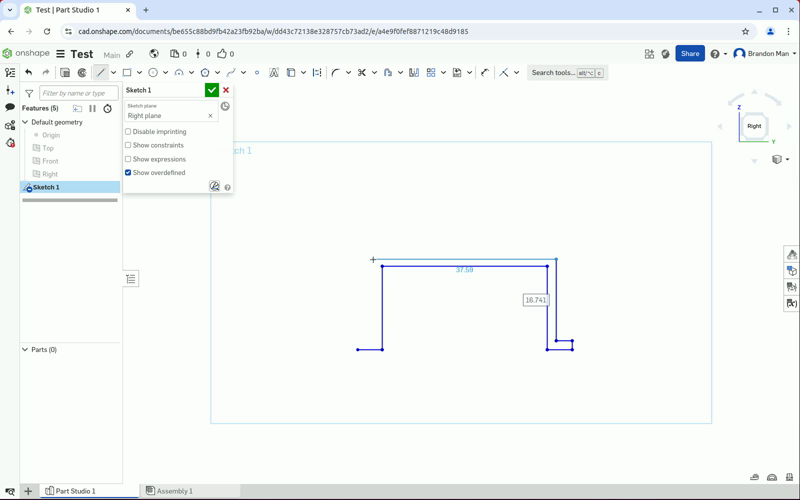
click(373, 259)
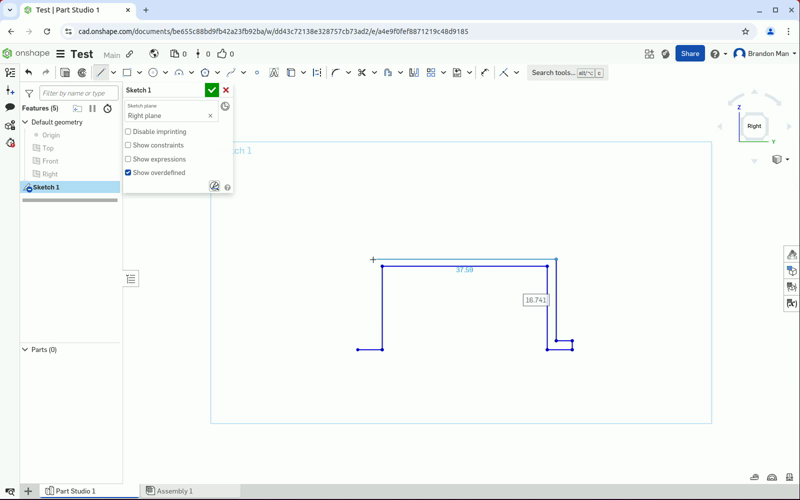
key_up(shift)
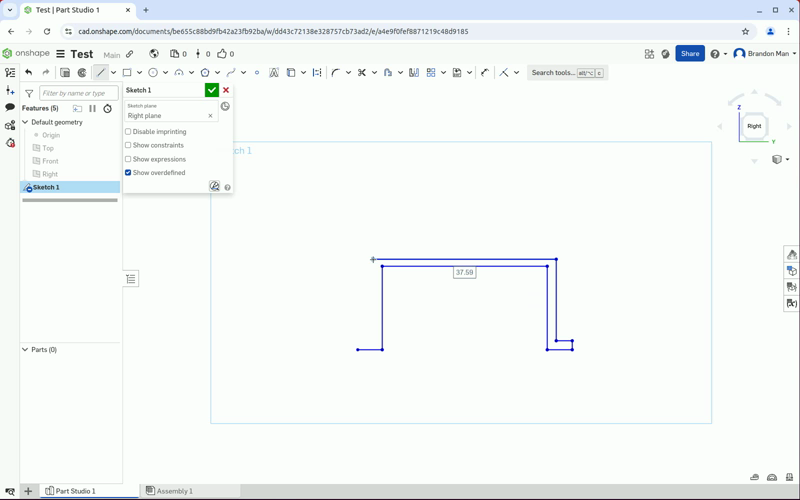
key_down(shift)
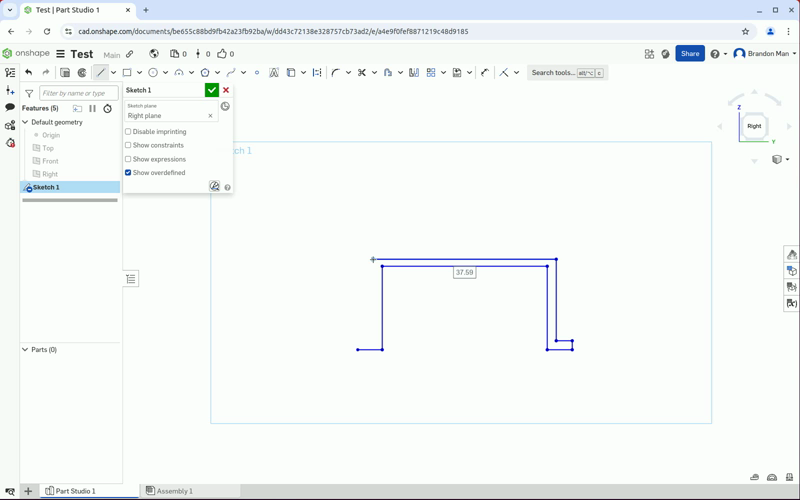
mouse_move(373, 340)
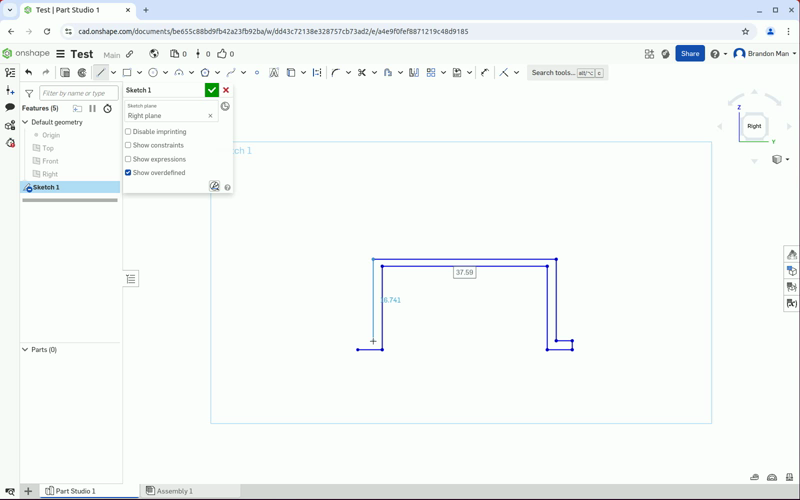
click(373, 340)
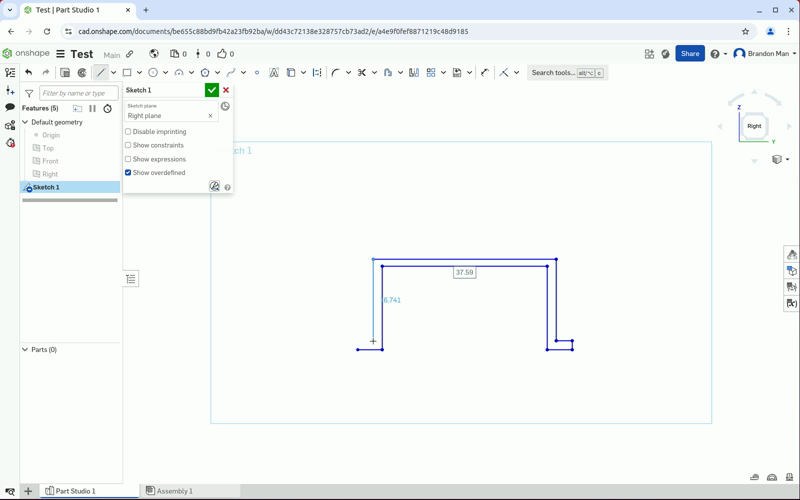
key_up(shift)
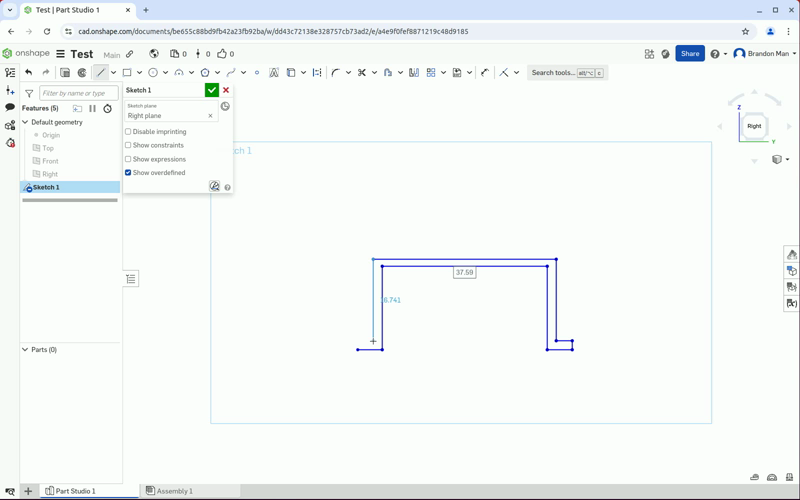
key_down(shift)
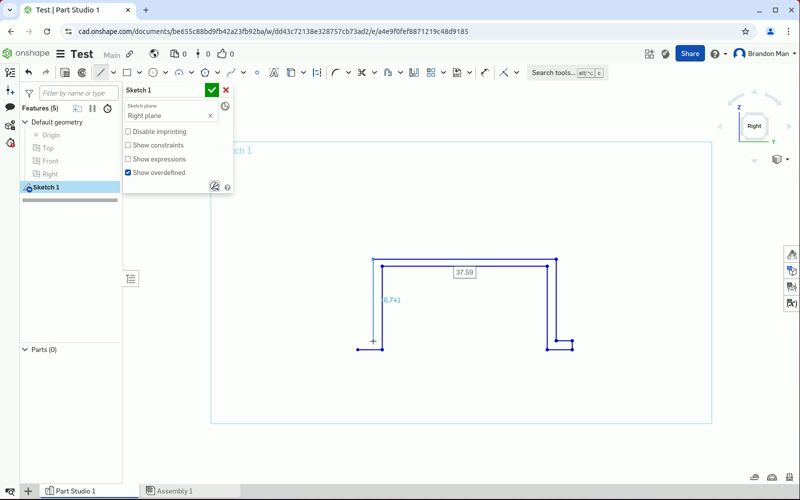
mouse_move(403, 340)
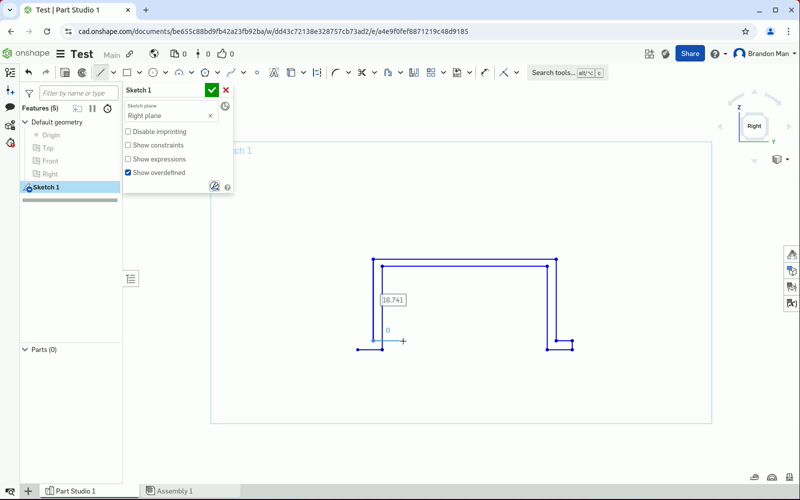
mouse_move(357, 340)
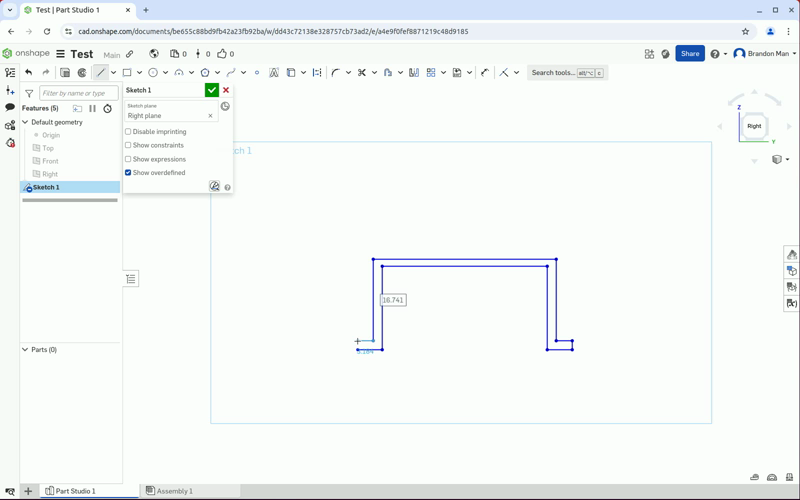
click(357, 340)
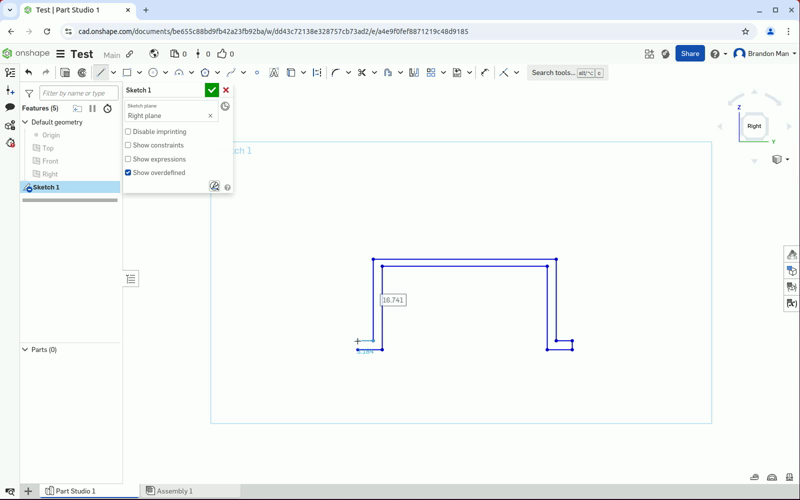
key_up(shift)
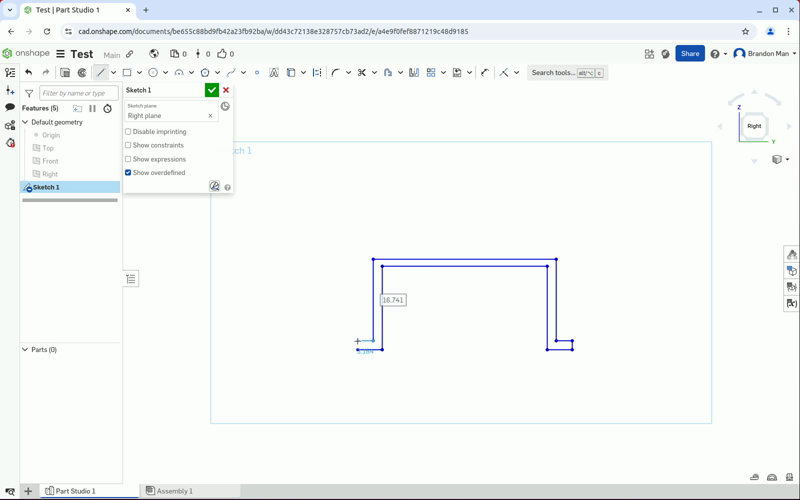
mouse_move(387, 340)
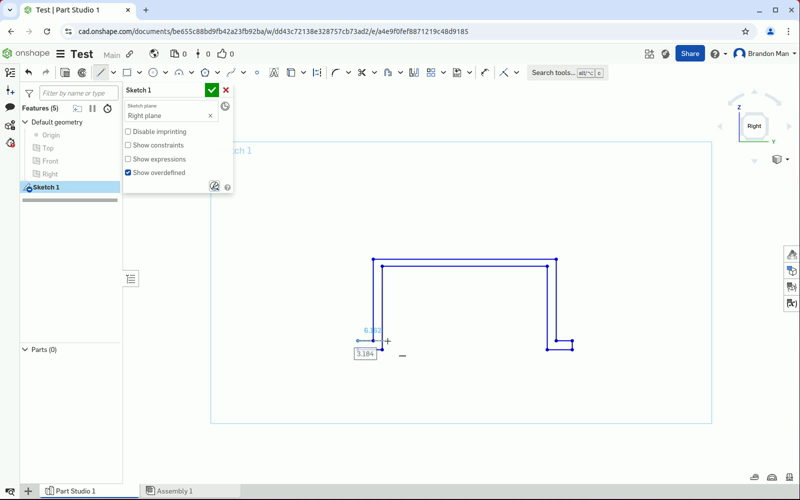
key_down(shift)
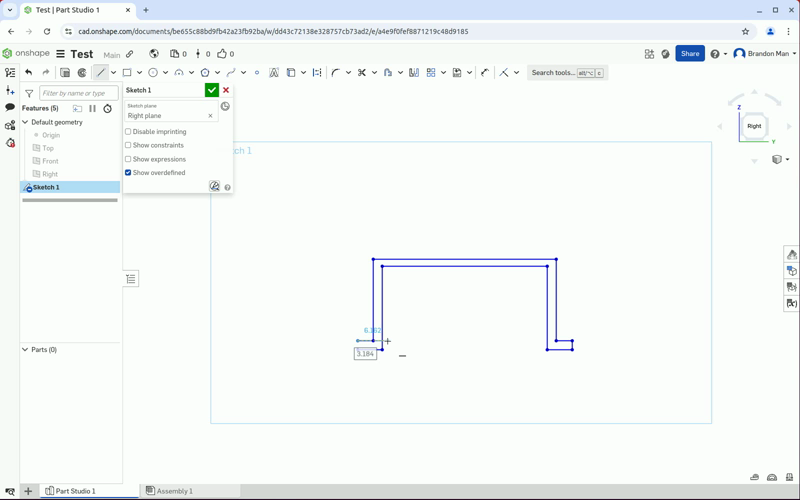
mouse_move(357, 349)
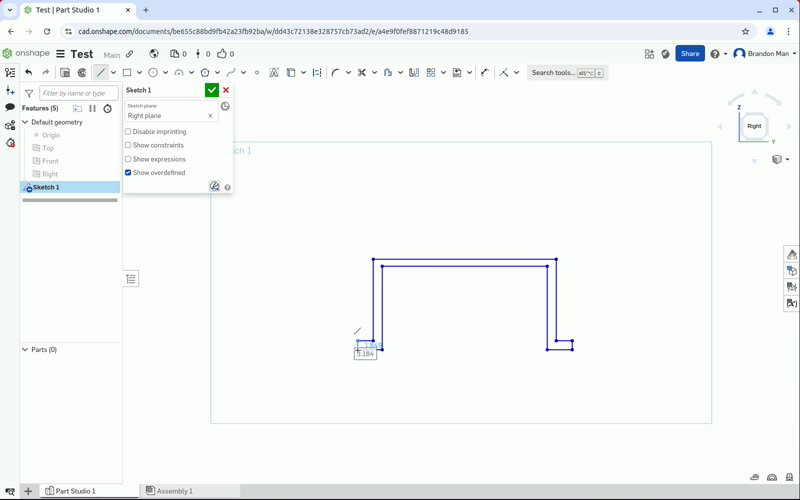
key_up(shift)
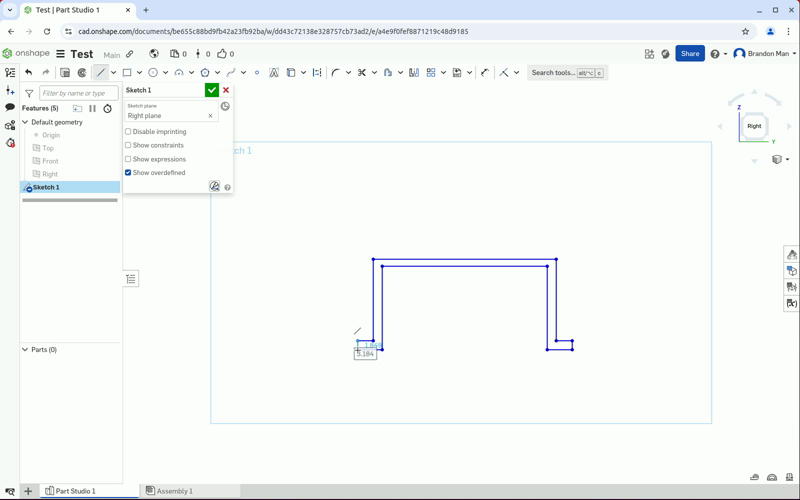
click(357, 349)
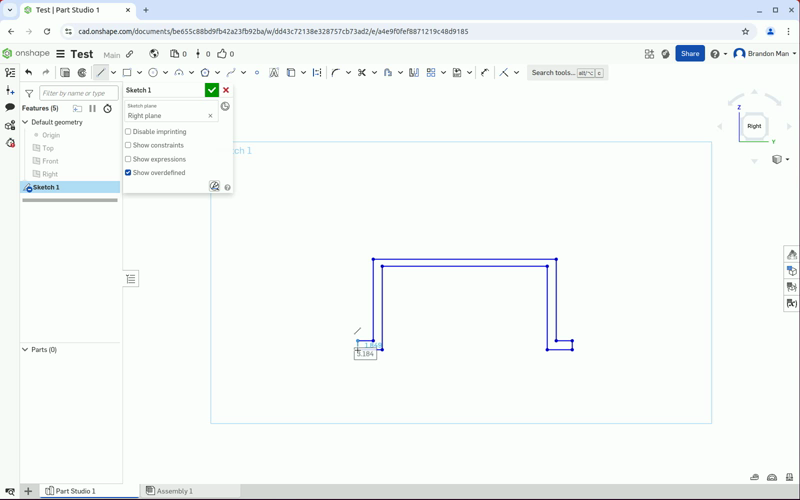
key(esc)
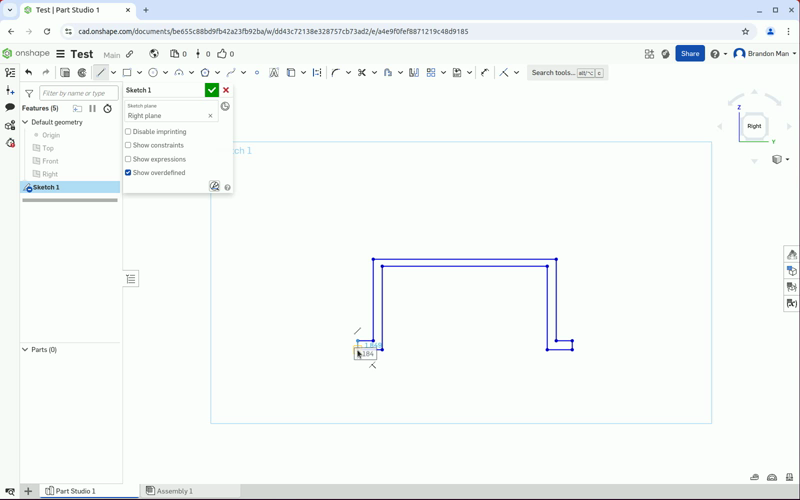
mouse_move(549, 331)
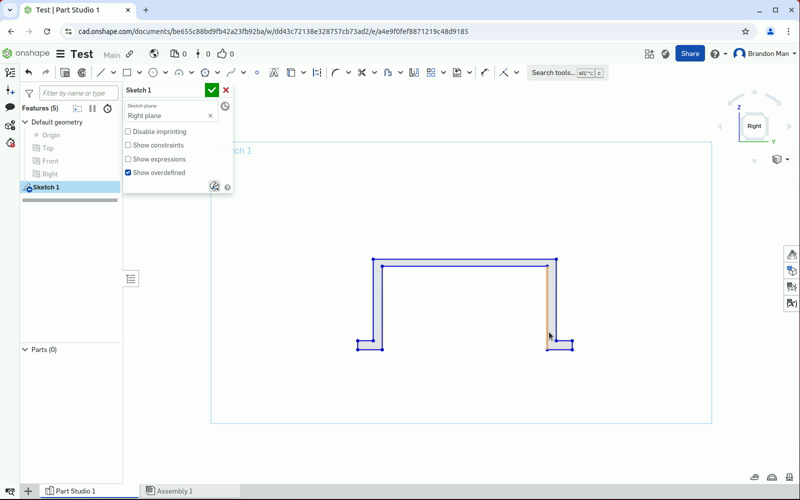
click(549, 331)
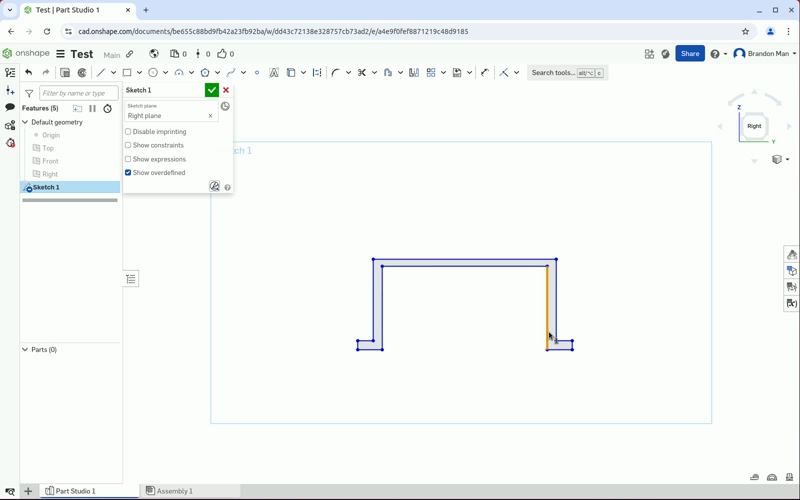
mouse_move(73, 352)
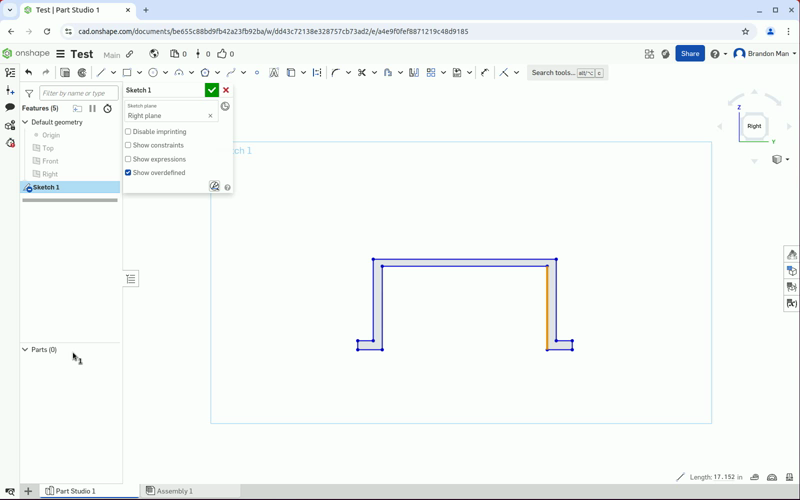
key(shift+y)
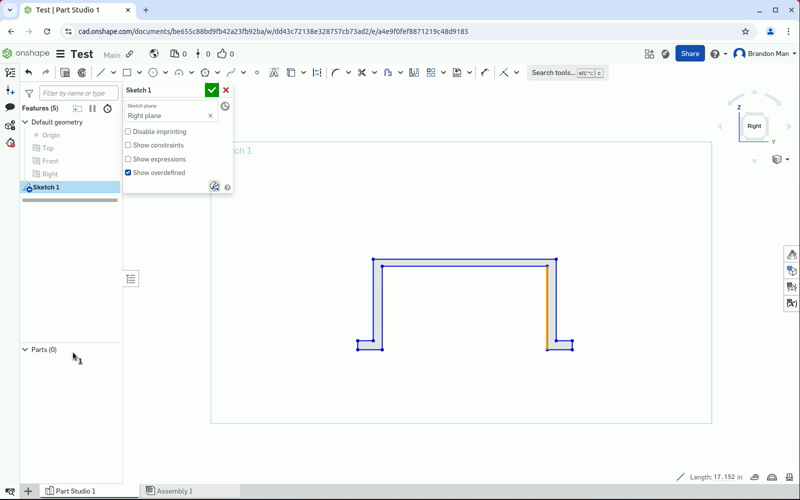
key(shift+e)
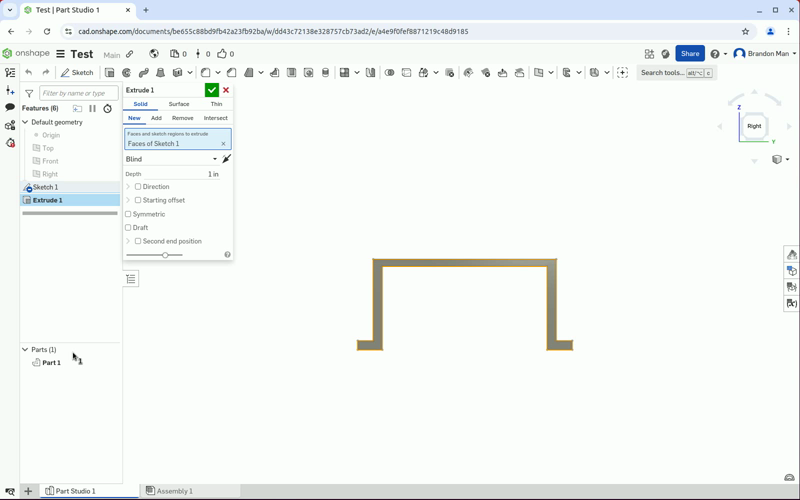
mouse_move(143, 106)
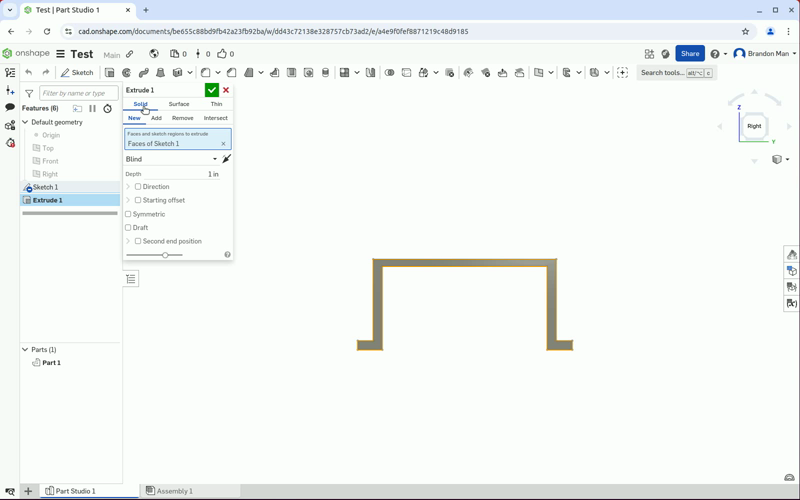
click(143, 106)
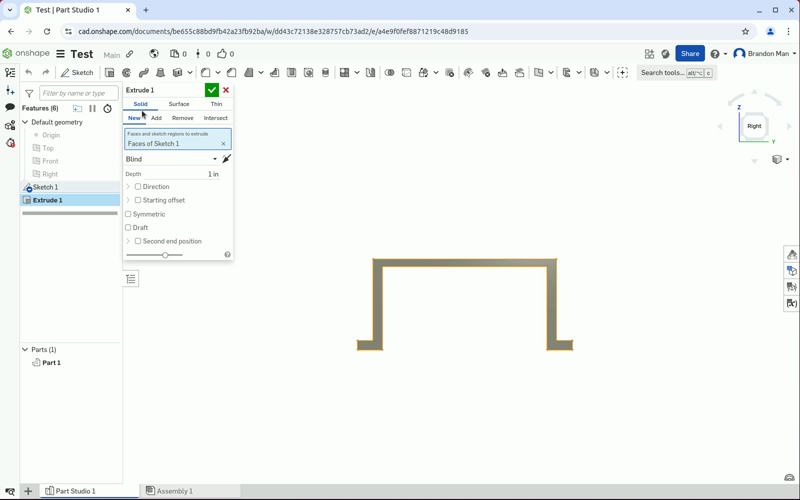
mouse_move(137, 120)
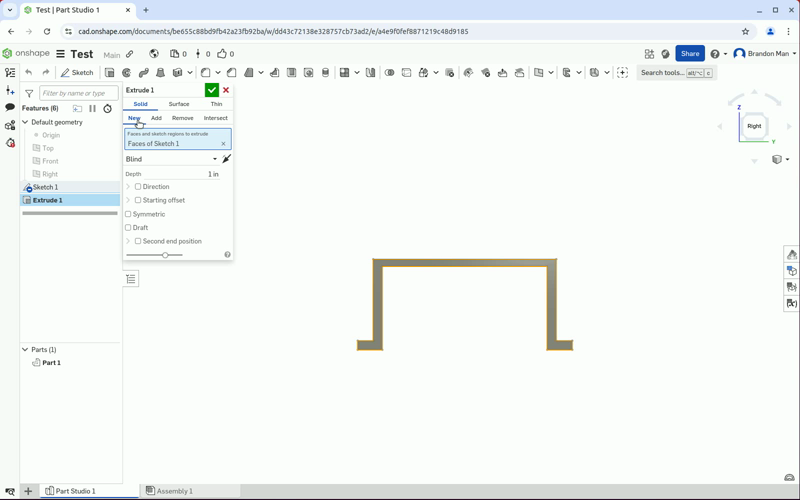
click(137, 120)
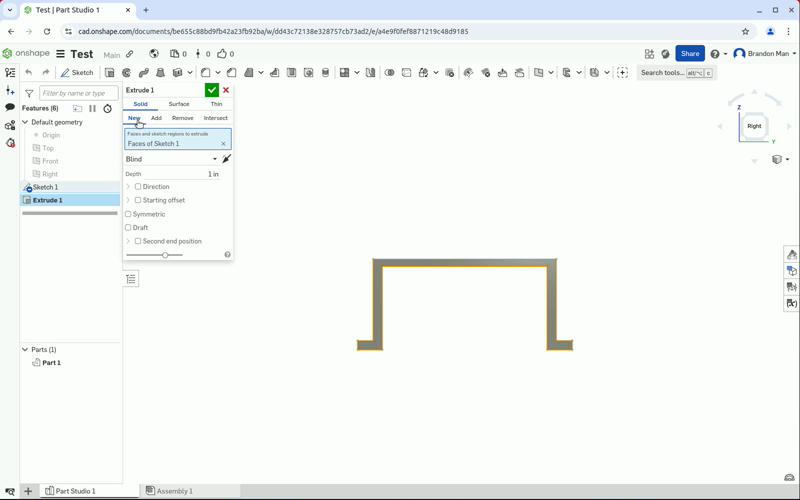
key(tab, 4)
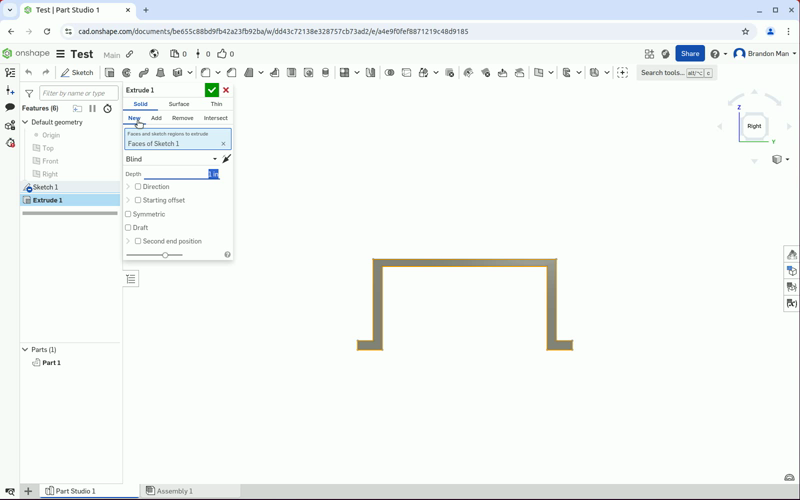
text(4.333)
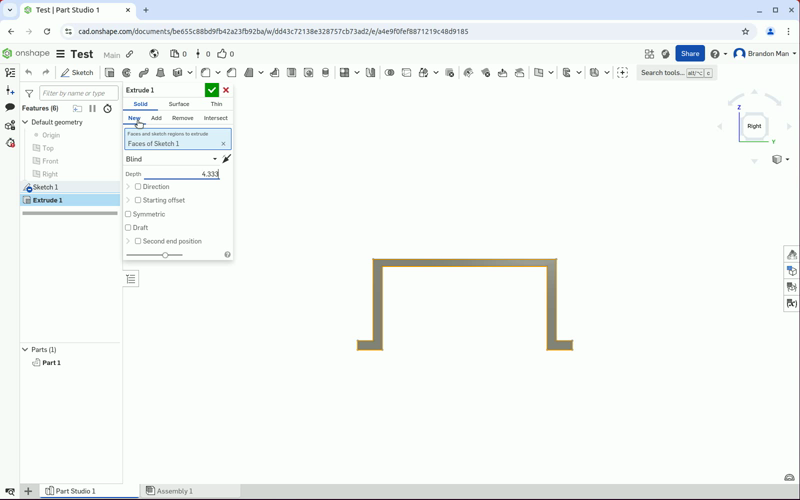
key(enter)
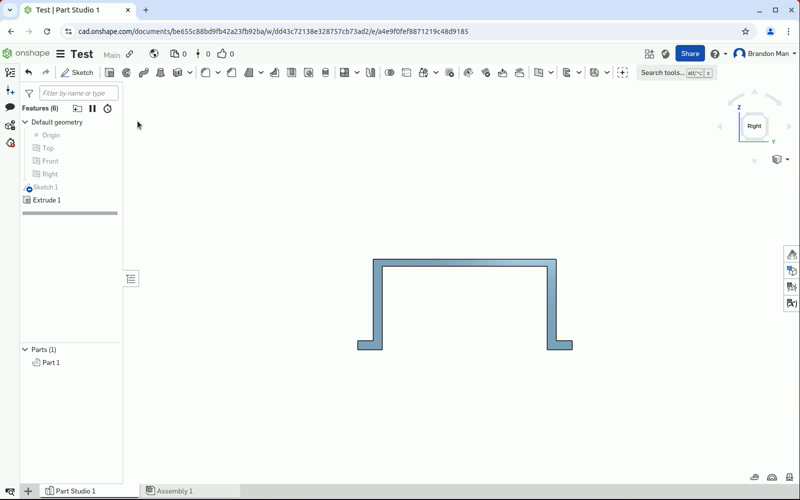
key(shift+h)
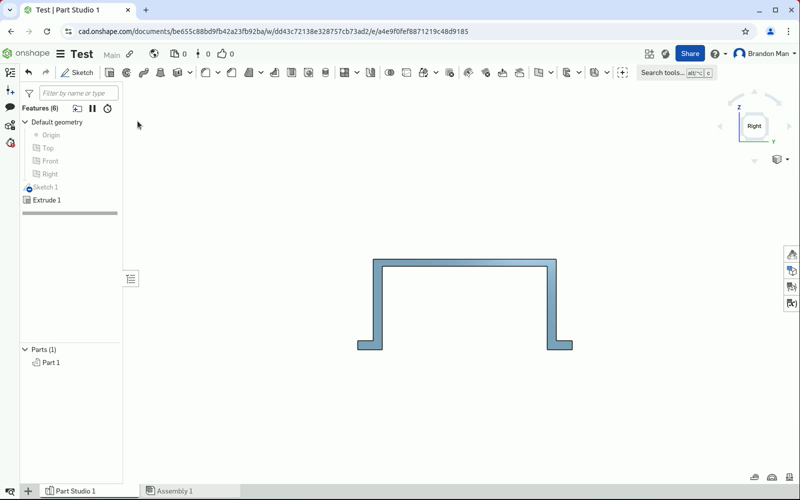
key(shift+h)
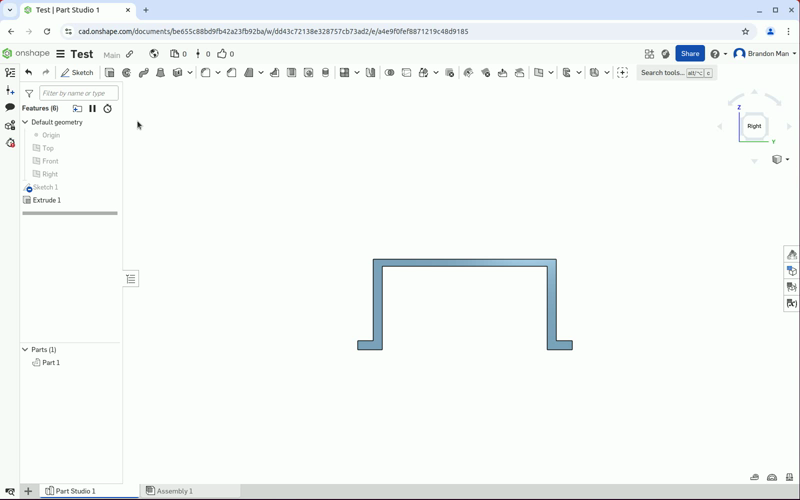
mouse_move(73, 189)
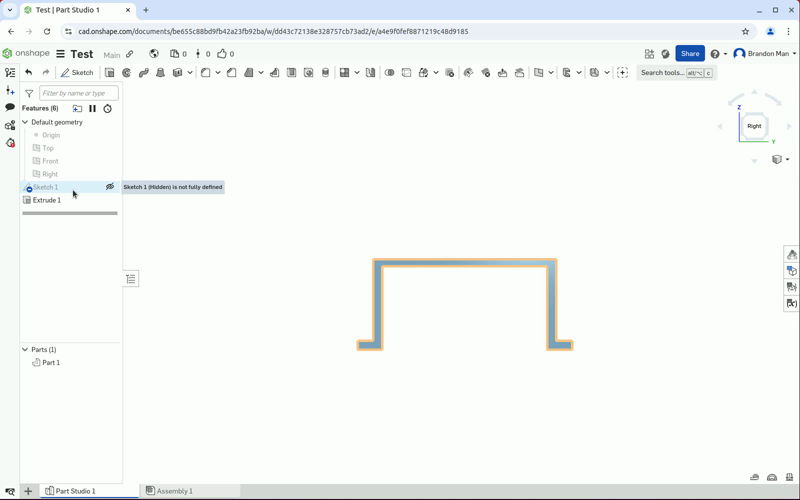
click(73, 189)
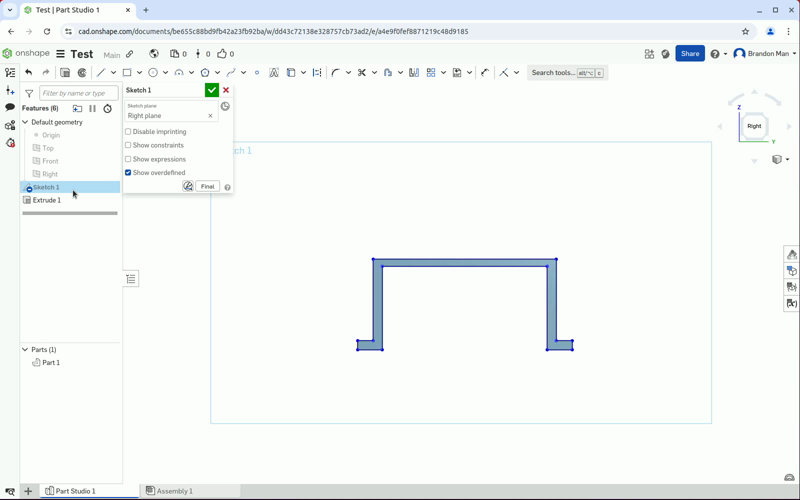
mouse_move(229, 92)
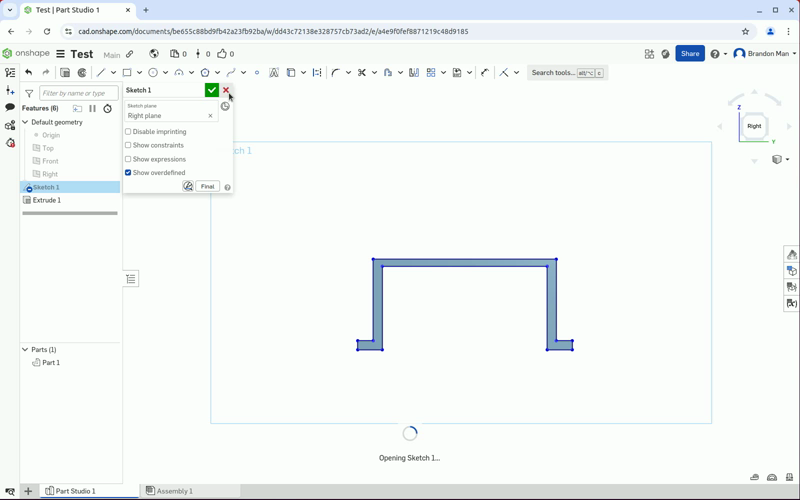
click(229, 92)
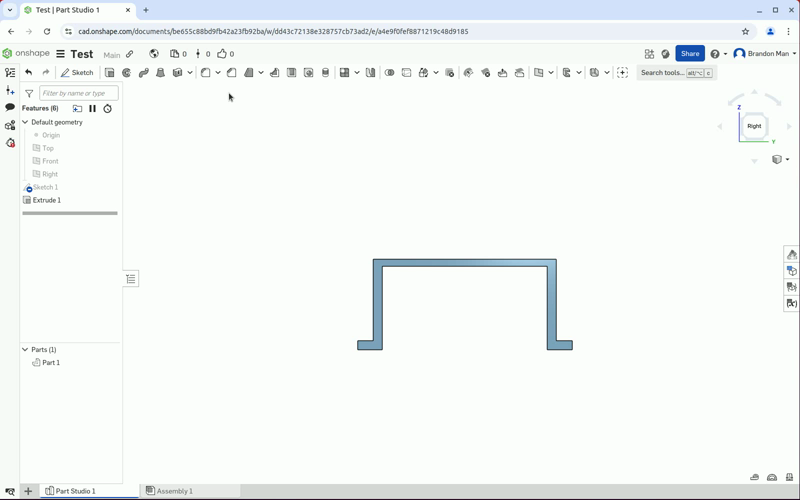
mouse_move(73, 352)
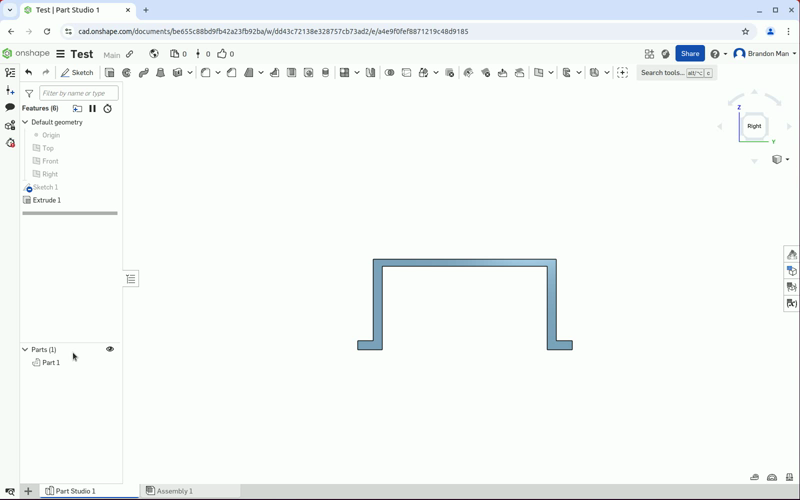
key(y)
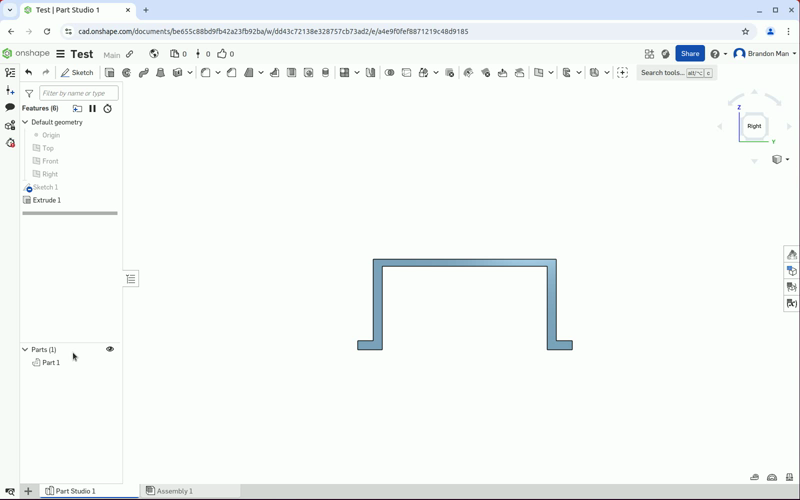
key(shift+p)
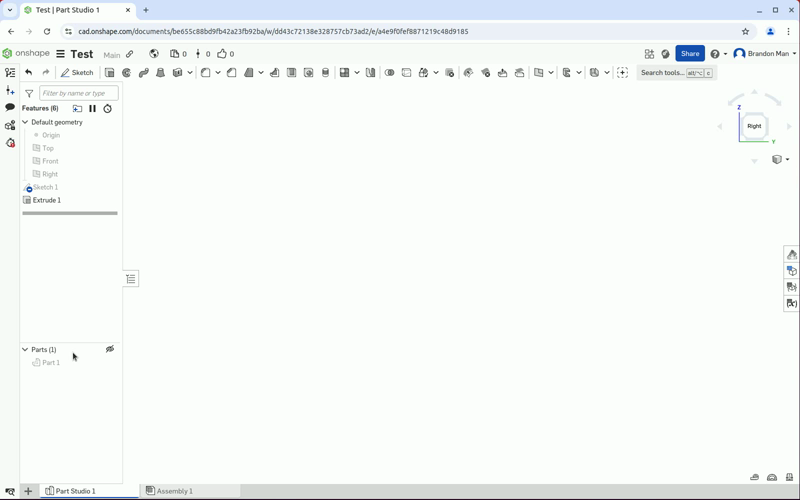
key(space)
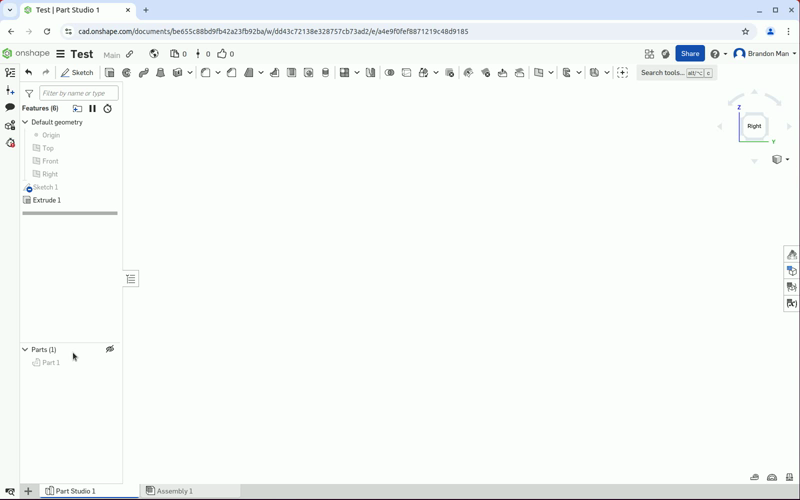
key_down(shift)
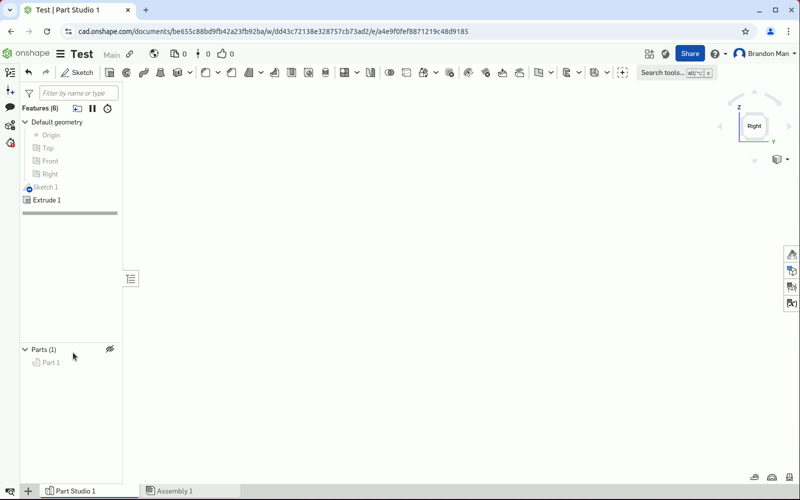
key(right)
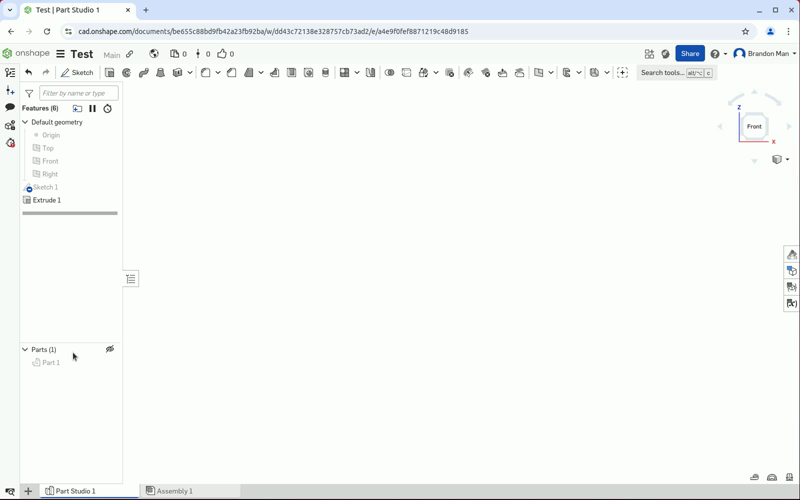
key_up(shift)
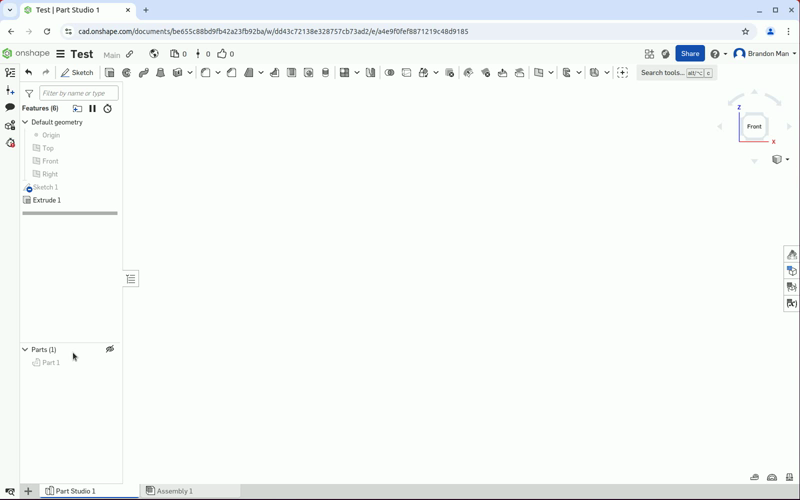
key(space)
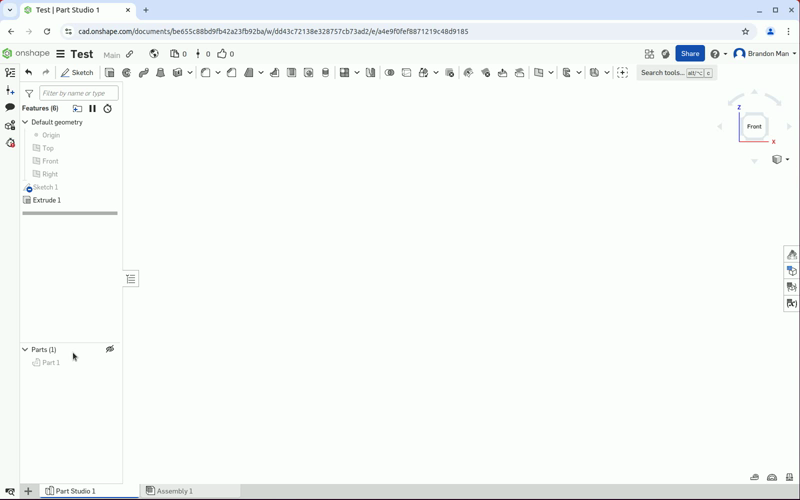
key_down(shift)
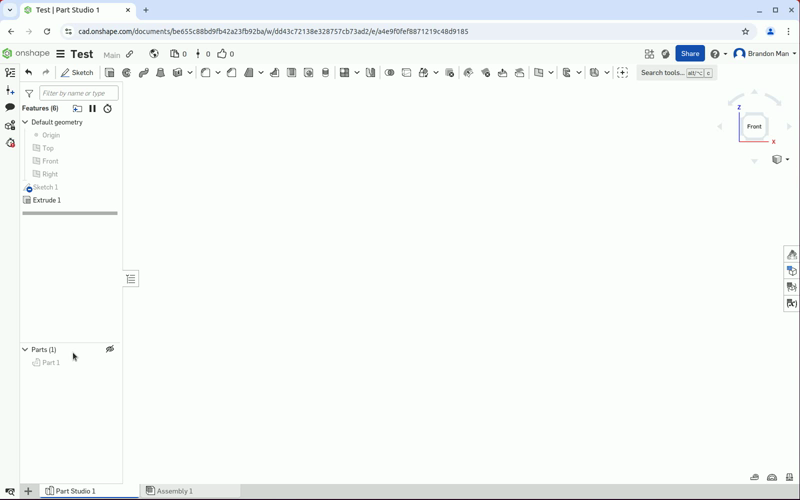
key(down)
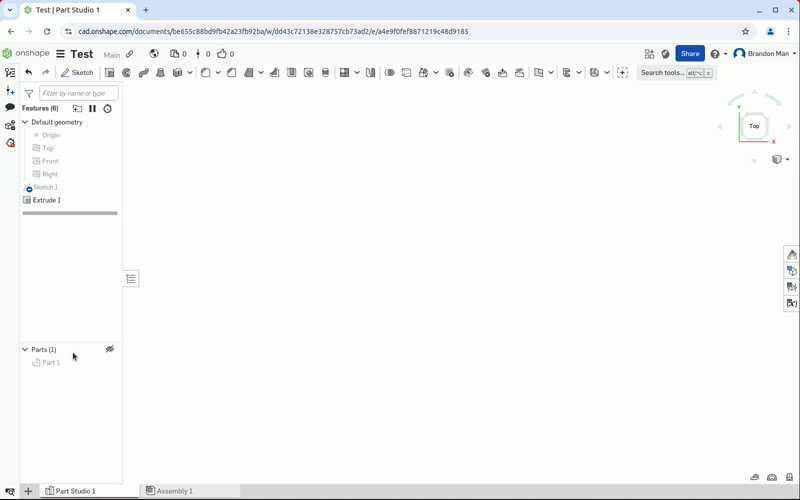
key_up(shift)
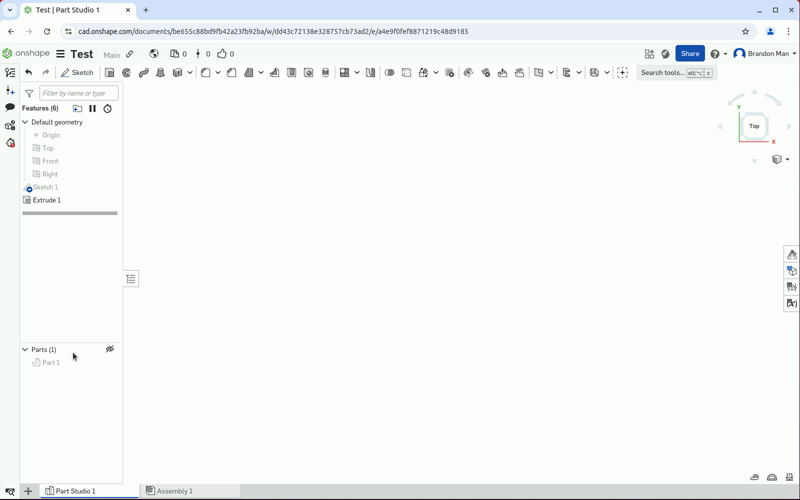
mouse_move(73, 352)
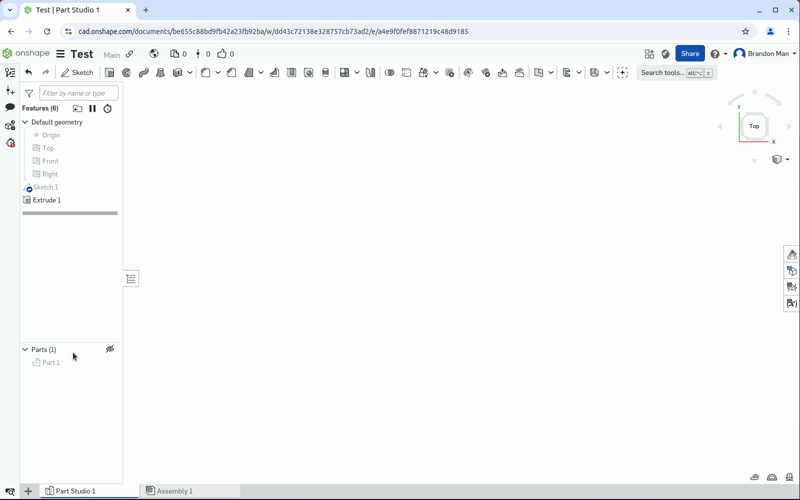
key(shift+y)
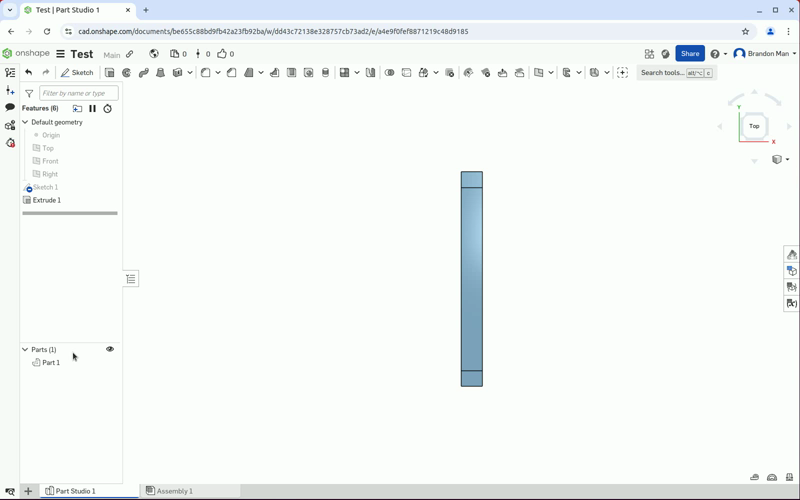
mouse_move(541, 75)
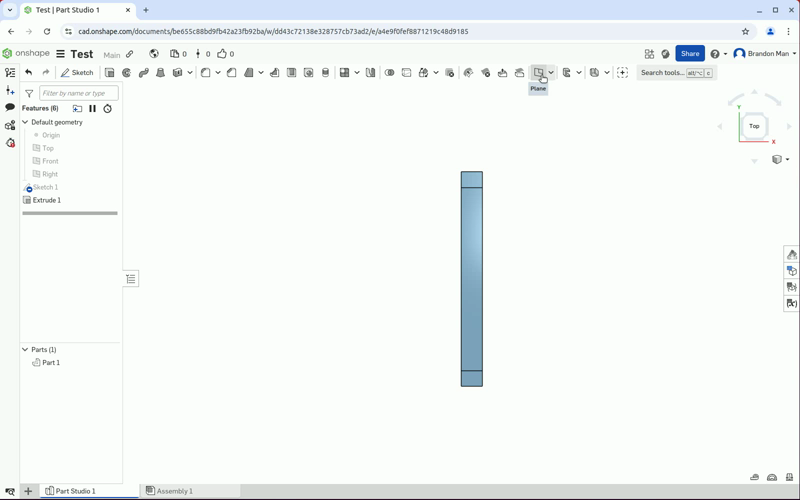
click(541, 75)
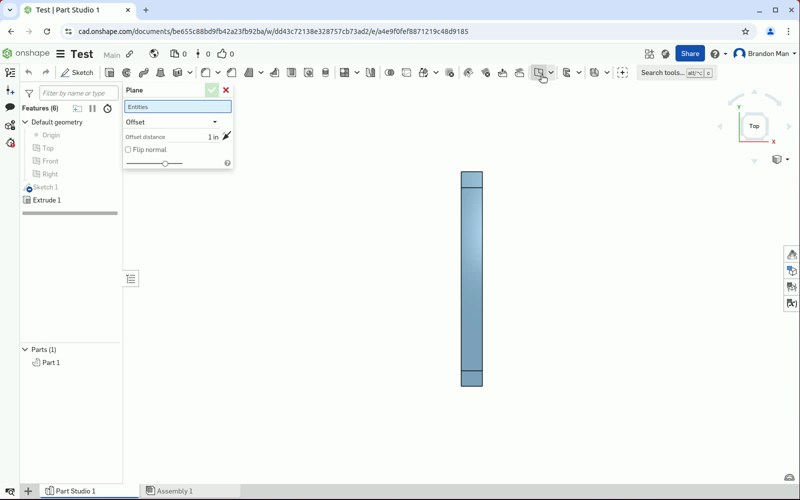
mouse_move(73, 150)
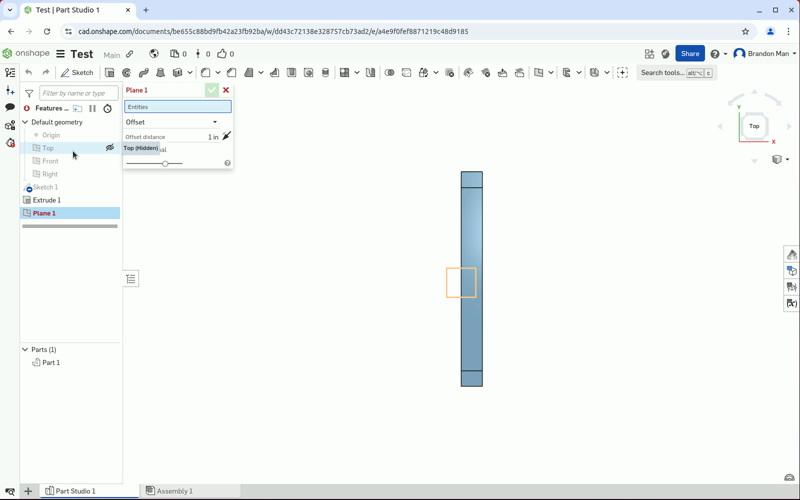
click(73, 150)
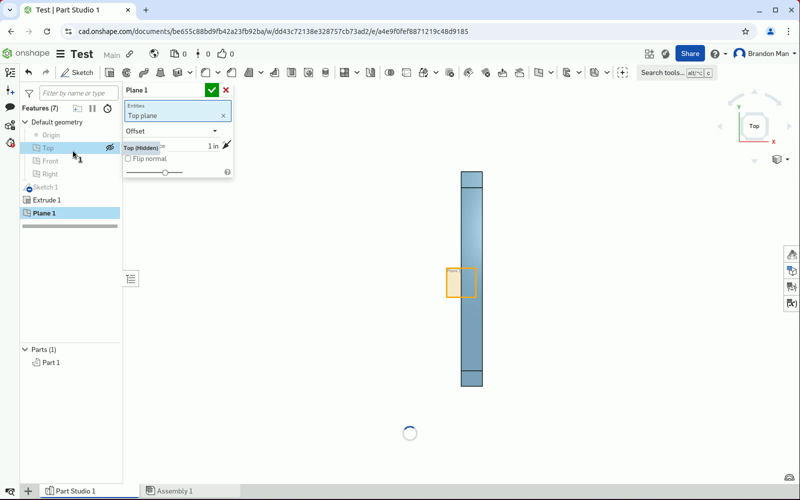
key(tab, 2)
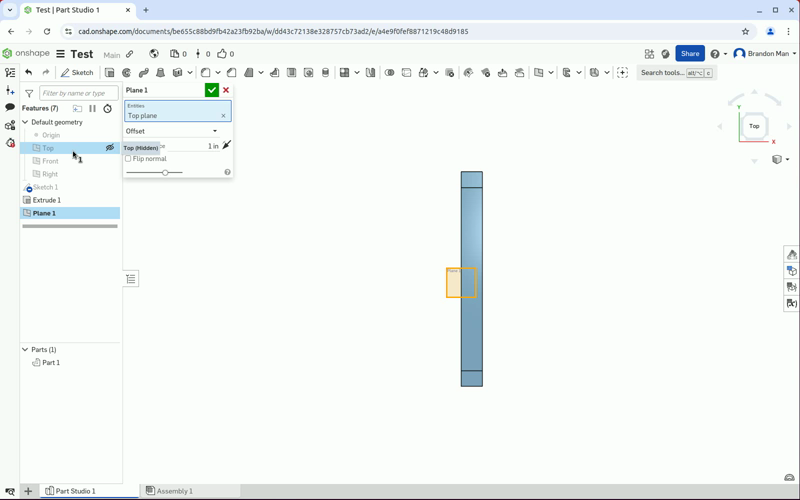
text(11.801)
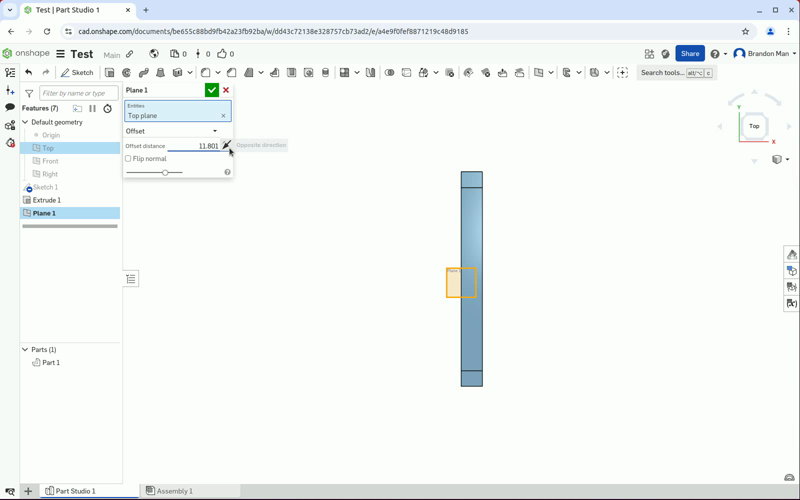
mouse_move(229, 147)
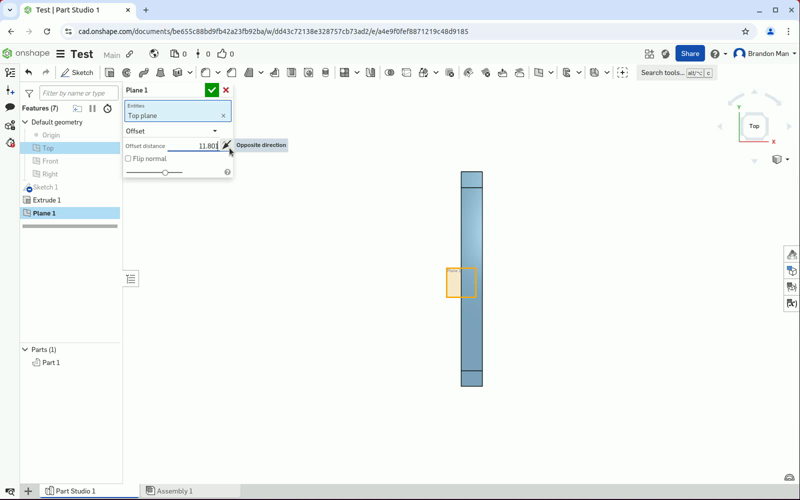
click(229, 147)
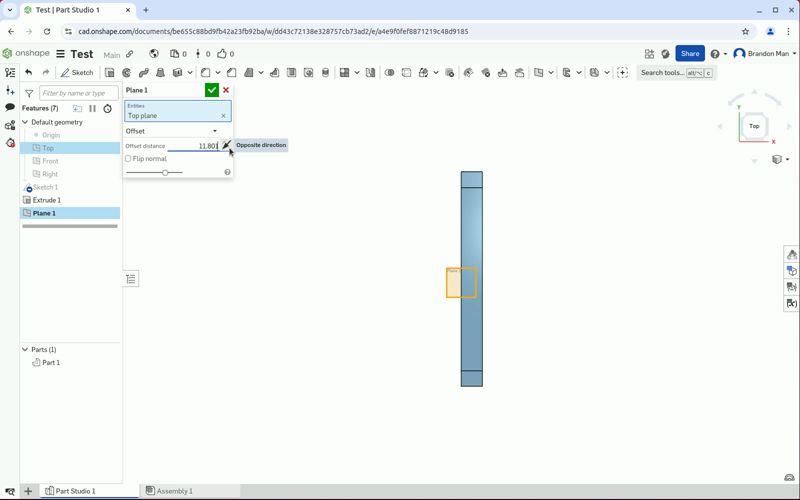
key(enter, 2)
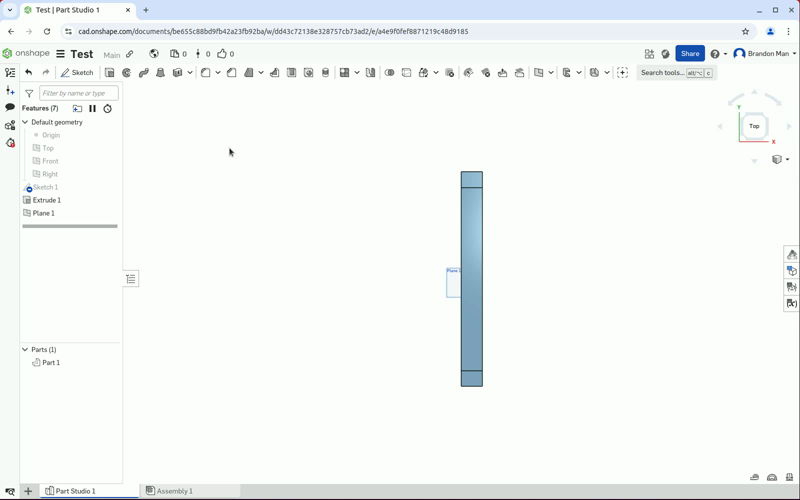
key(shift+s)
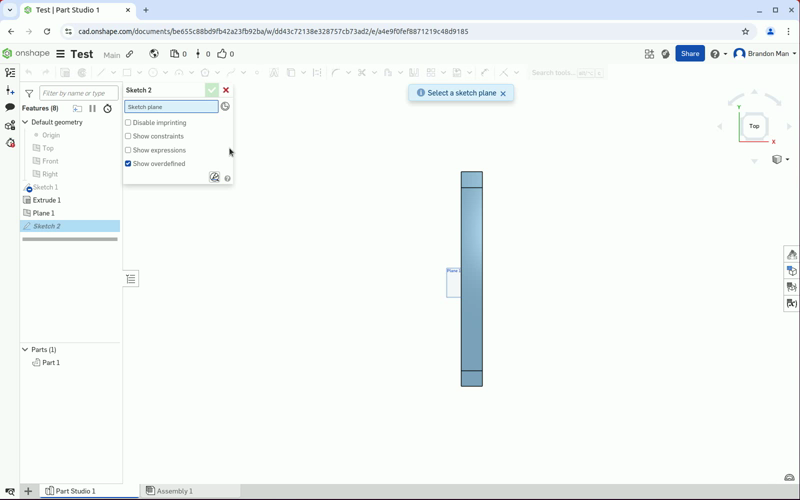
mouse_move(73, 215)
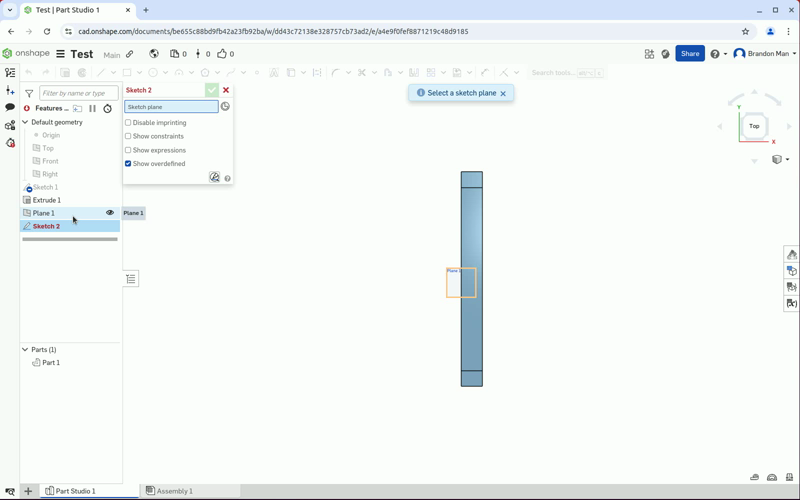
click(73, 215)
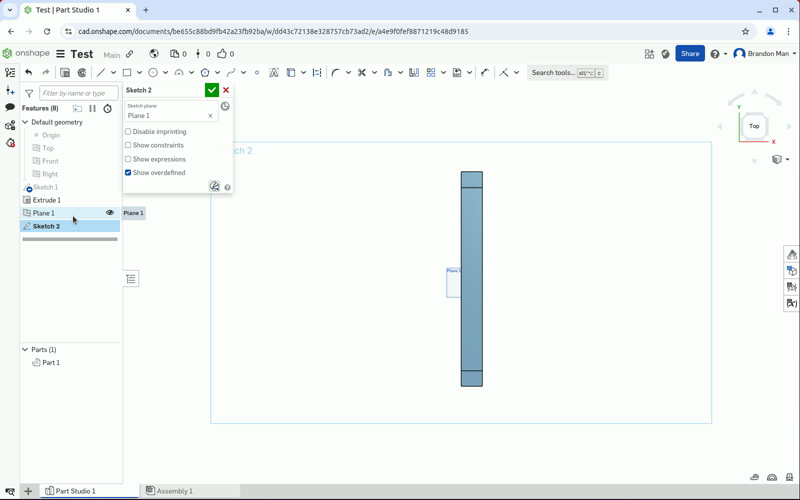
mouse_move(73, 352)
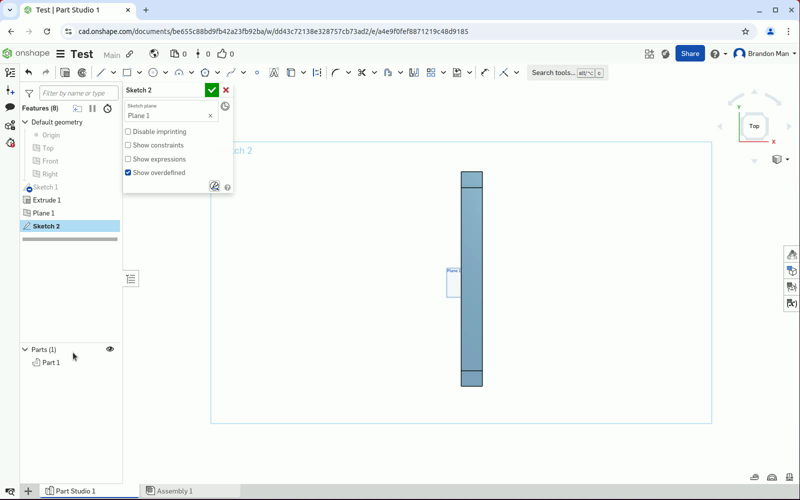
key(y)
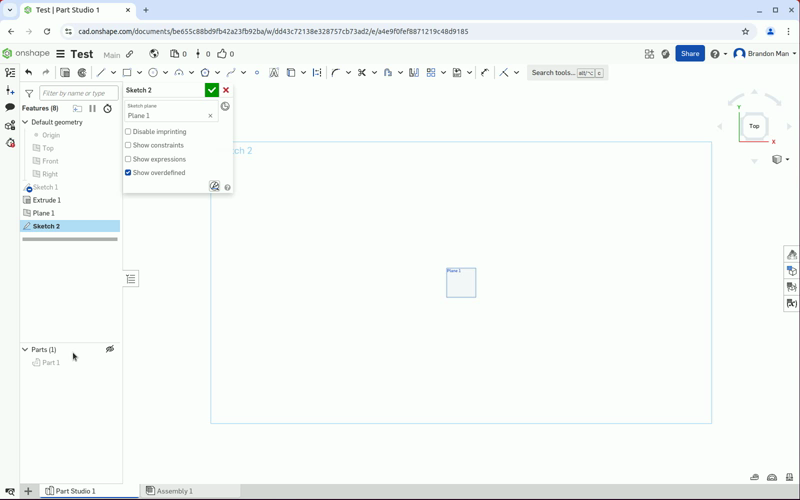
key(c)
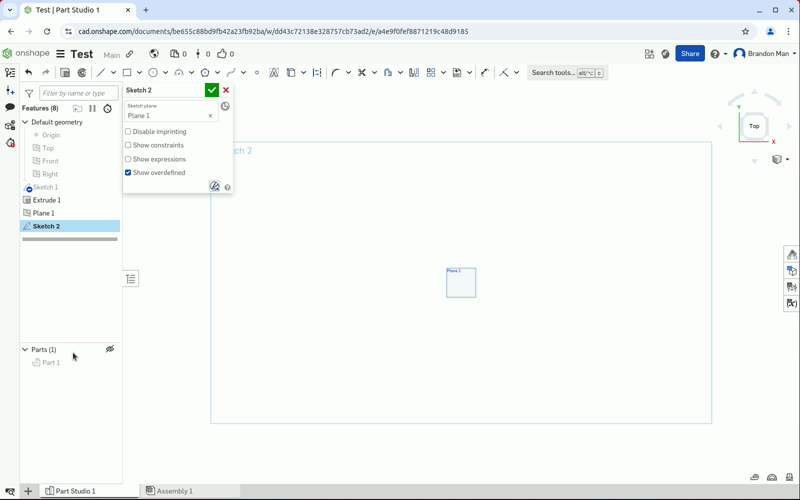
key_down(shift)
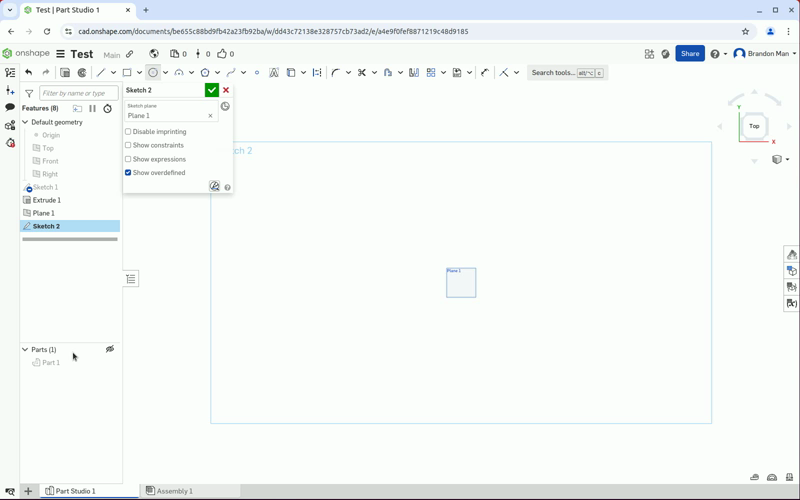
mouse_move(471, 178)
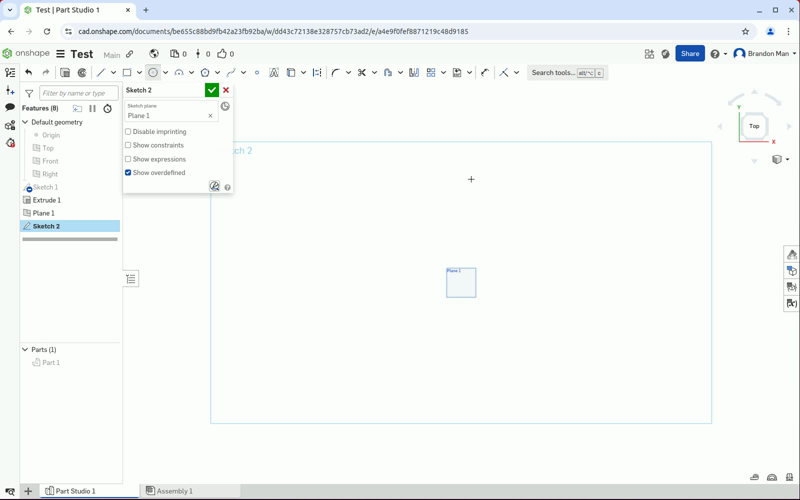
click(471, 178)
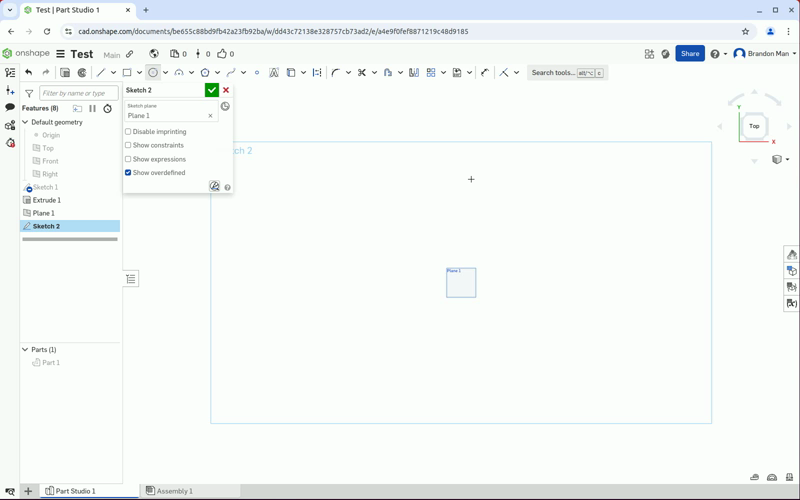
key_up(shift)
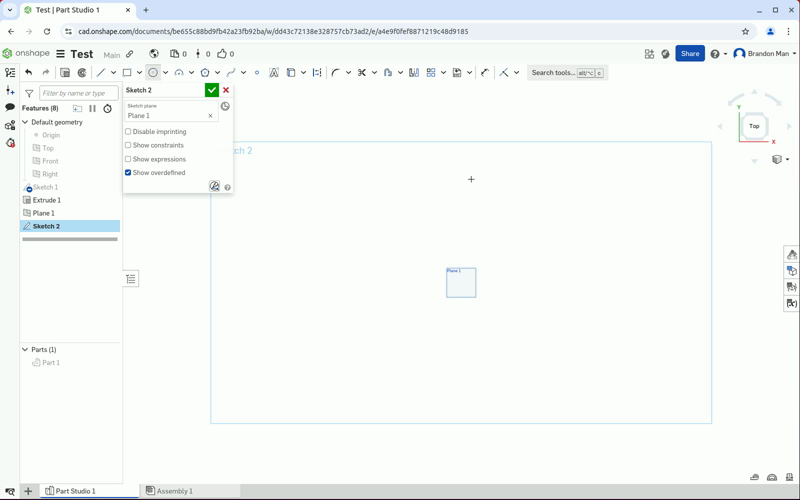
mouse_move(476, 178)
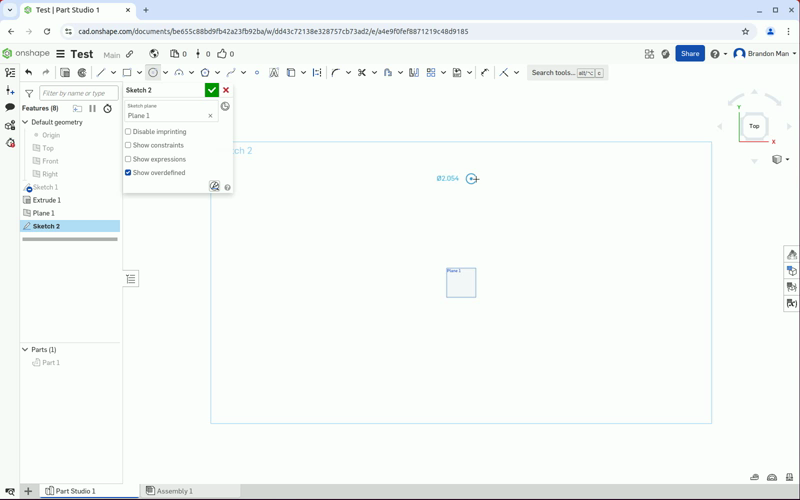
click(476, 178)
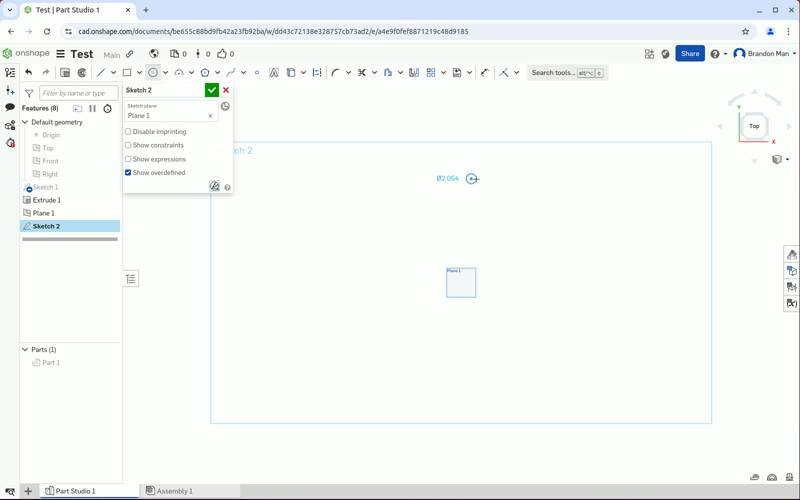
key(esc)
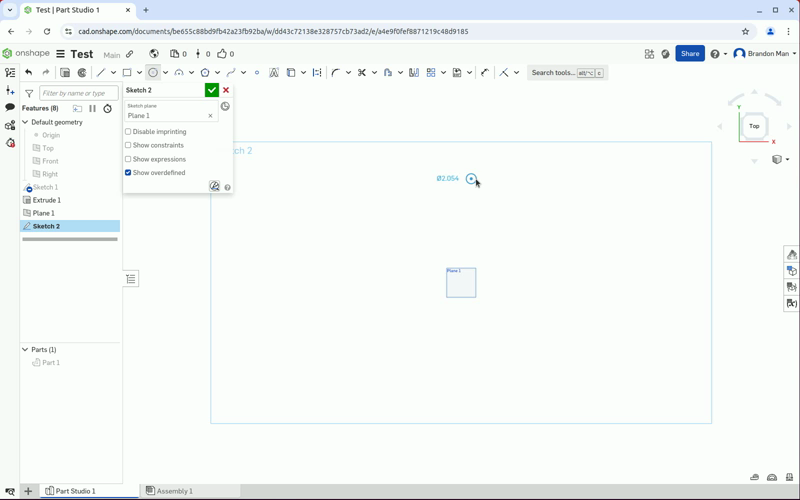
mouse_move(468, 176)
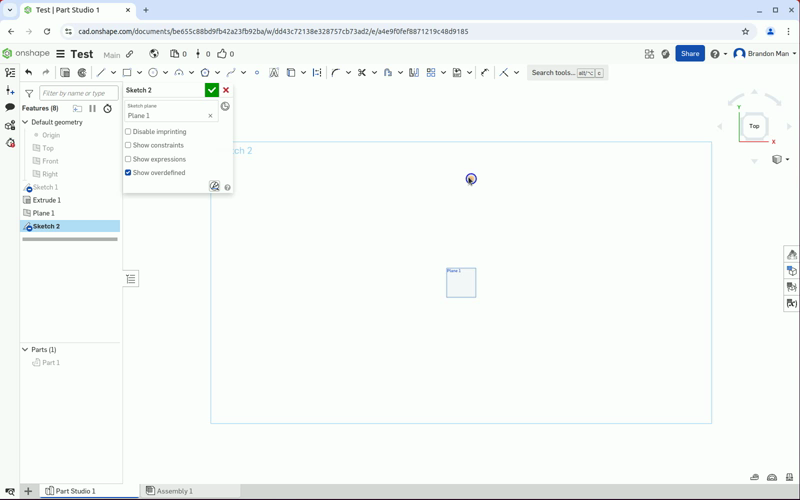
scroll(6)
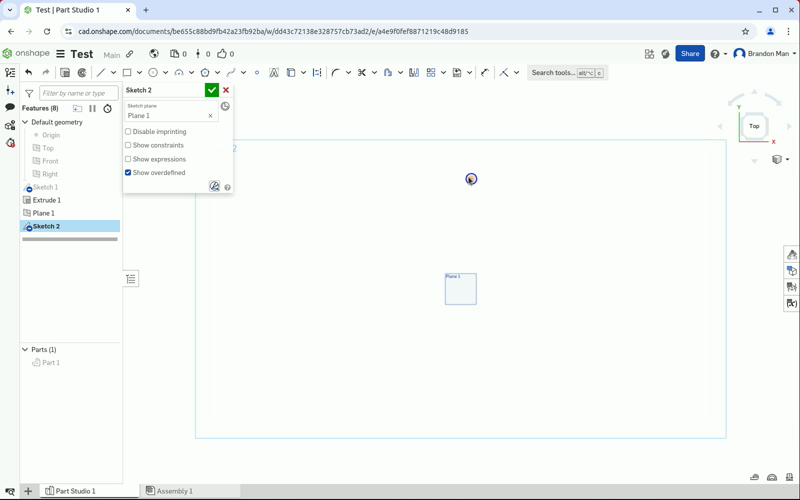
scroll(6)
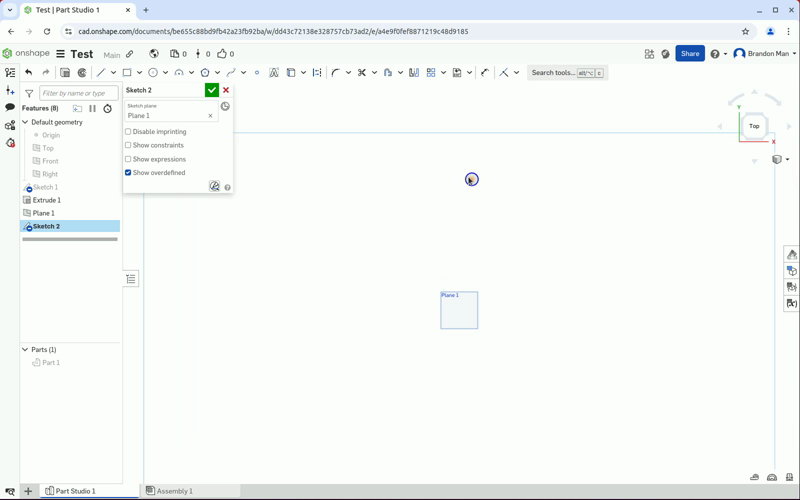
scroll(6)
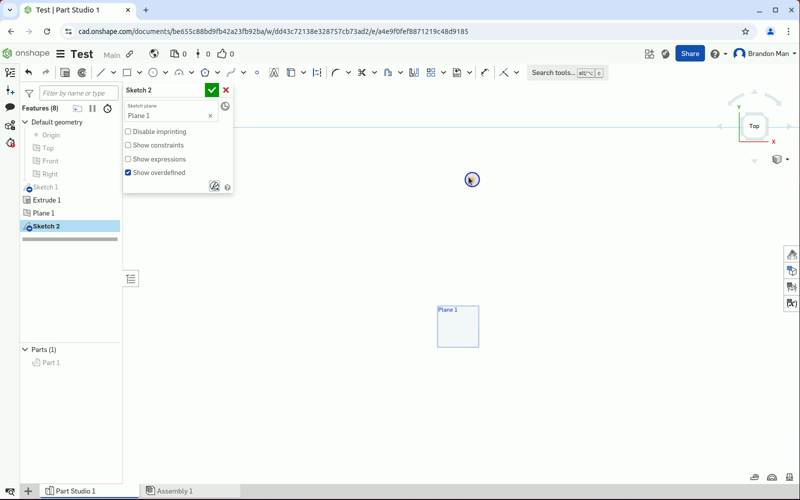
scroll(6)
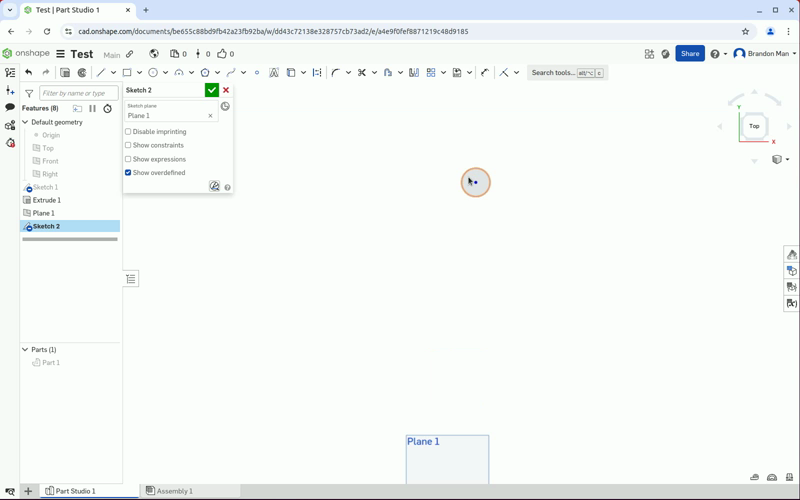
scroll(6)
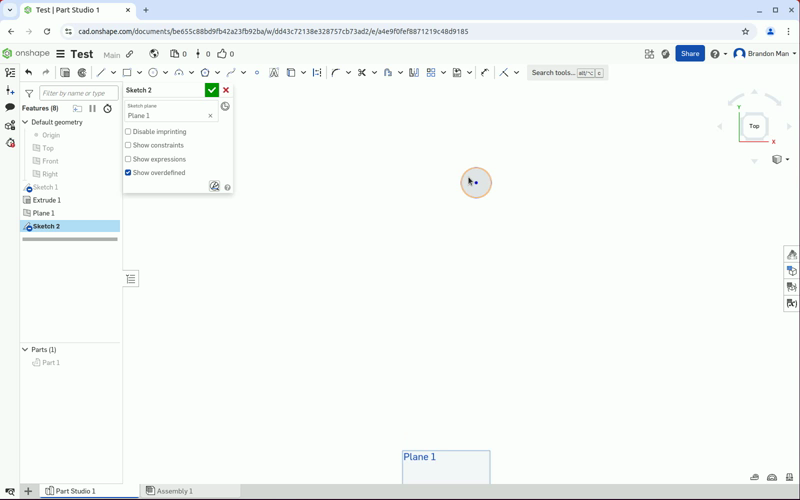
scroll(6)
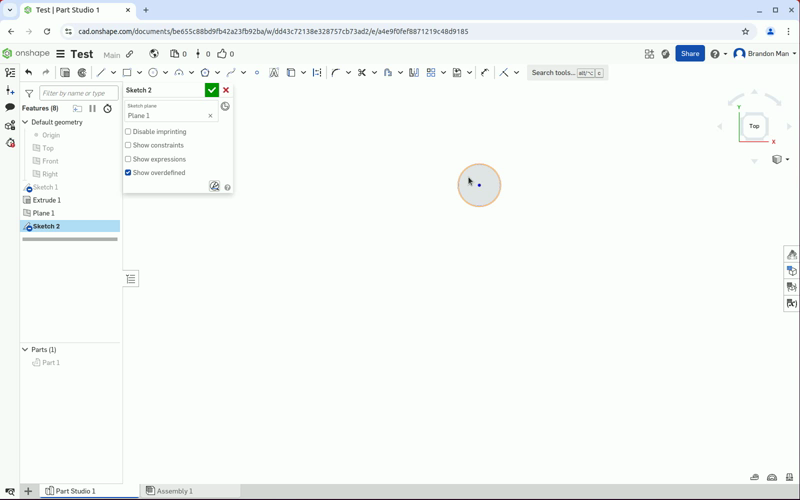
scroll(6)
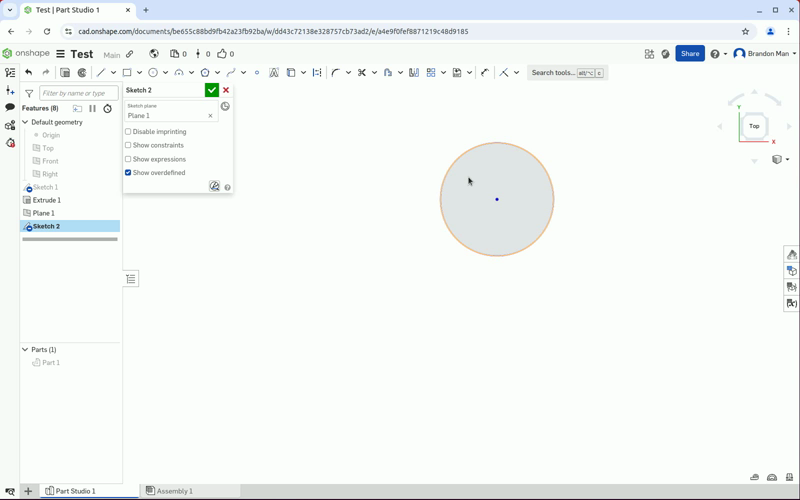
click(468, 176)
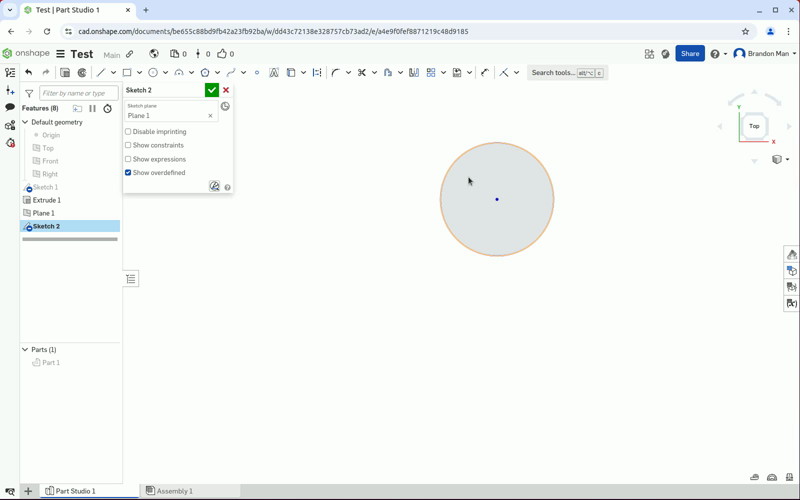
scroll(-6)
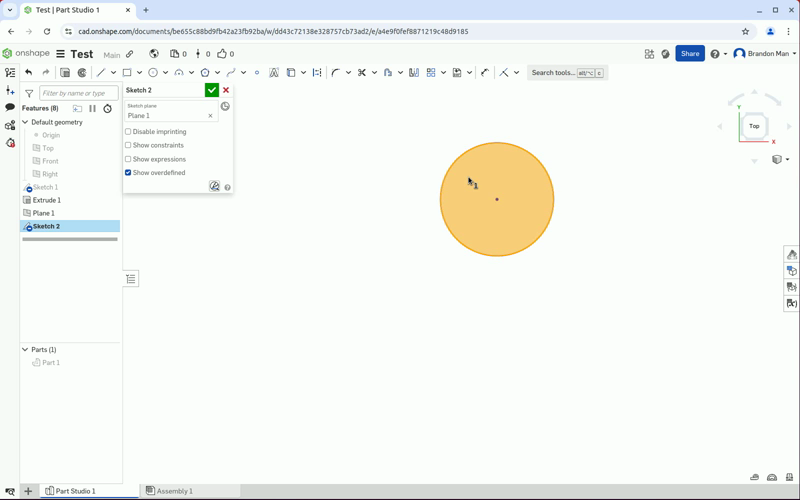
scroll(-6)
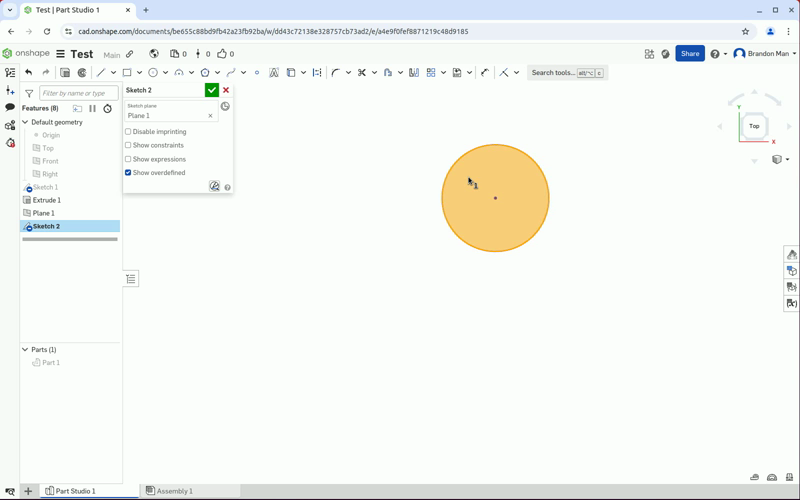
scroll(-6)
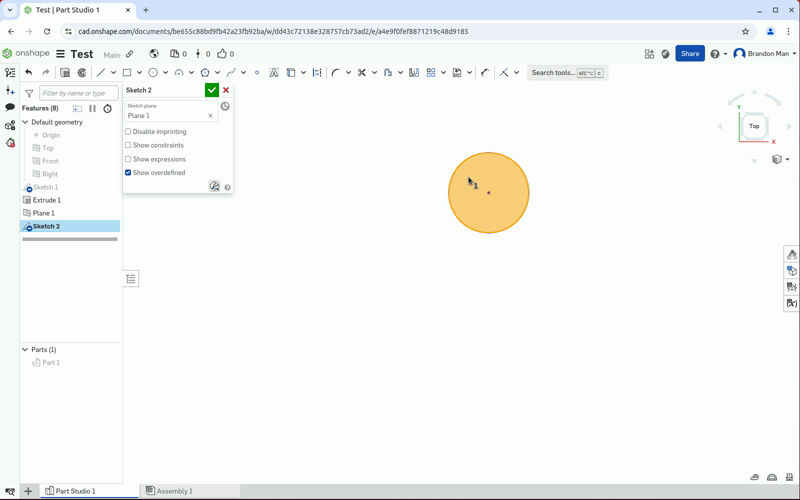
scroll(-6)
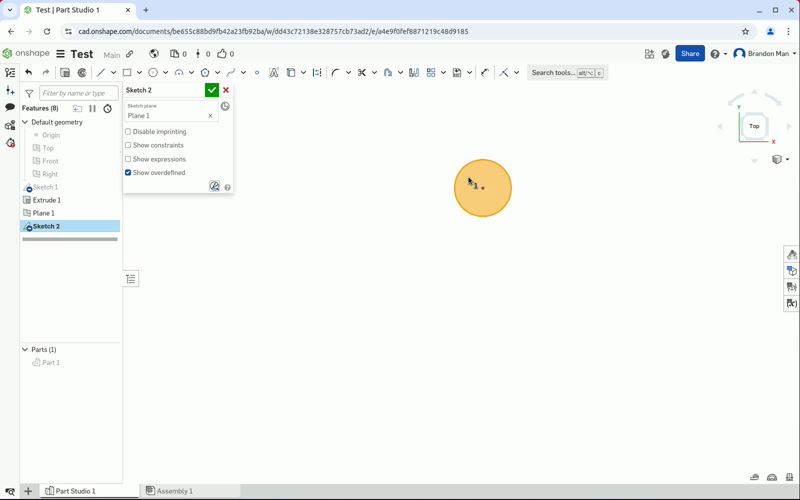
scroll(-6)
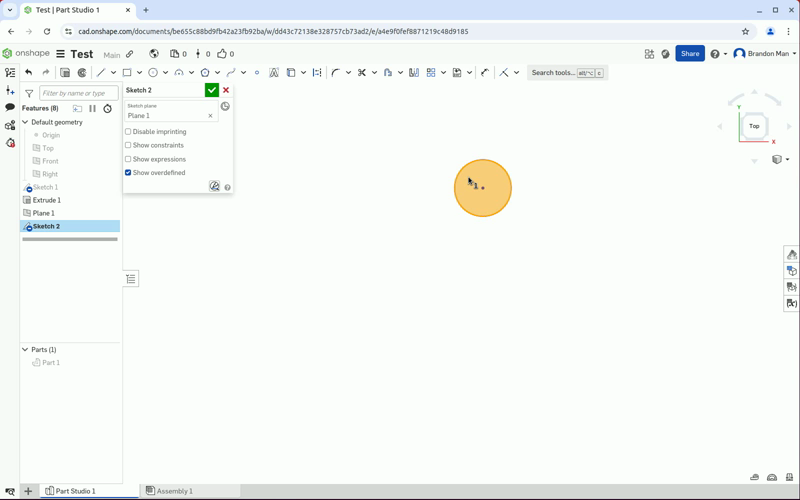
scroll(-6)
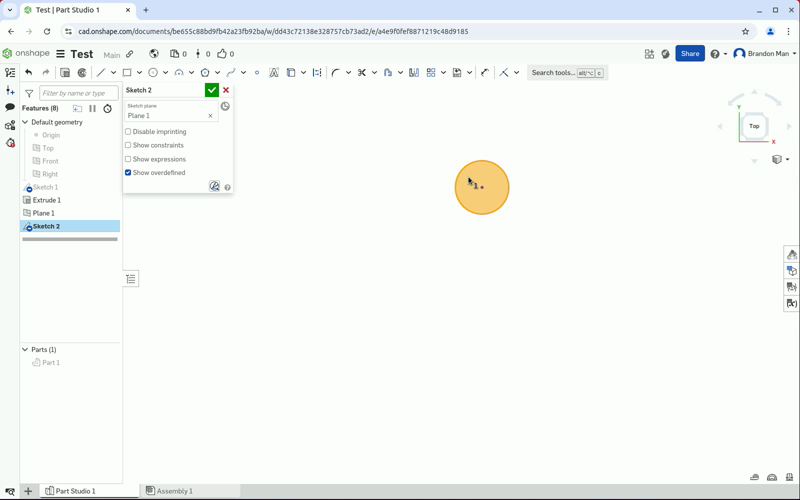
scroll(-6)
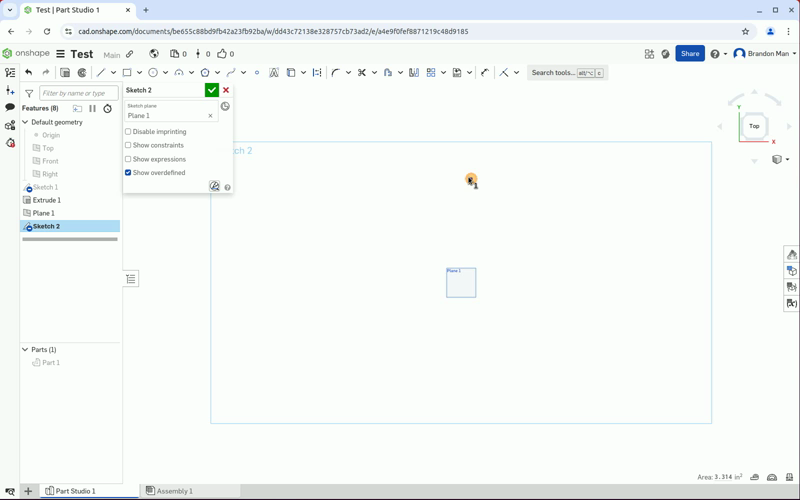
mouse_move(73, 352)
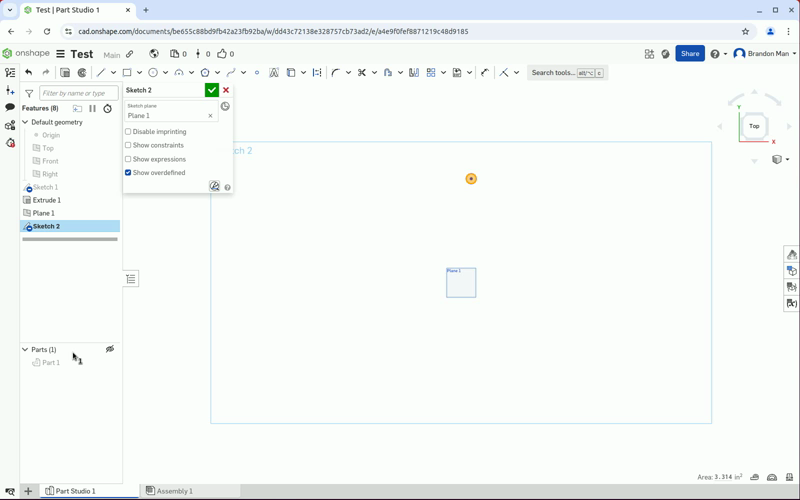
key(shift+y)
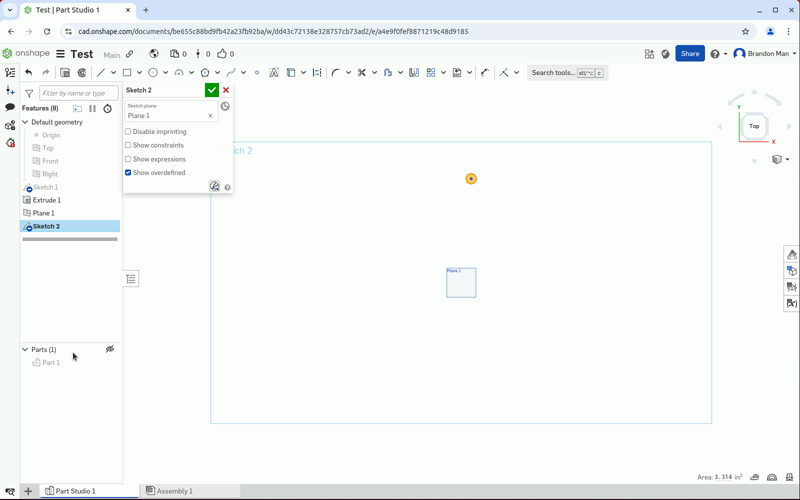
key(shift+e)
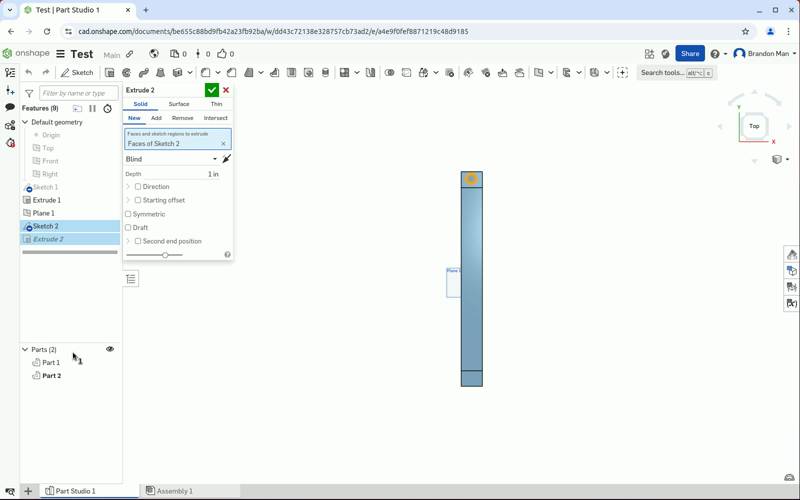
mouse_move(143, 106)
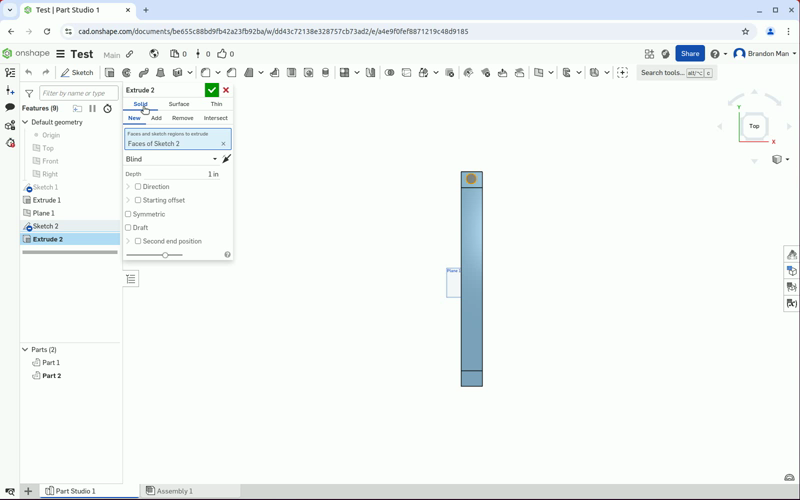
click(143, 106)
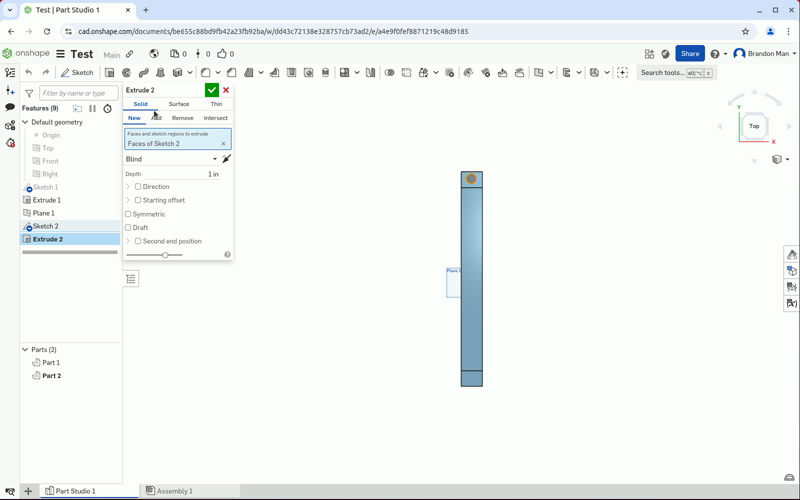
mouse_move(186, 120)
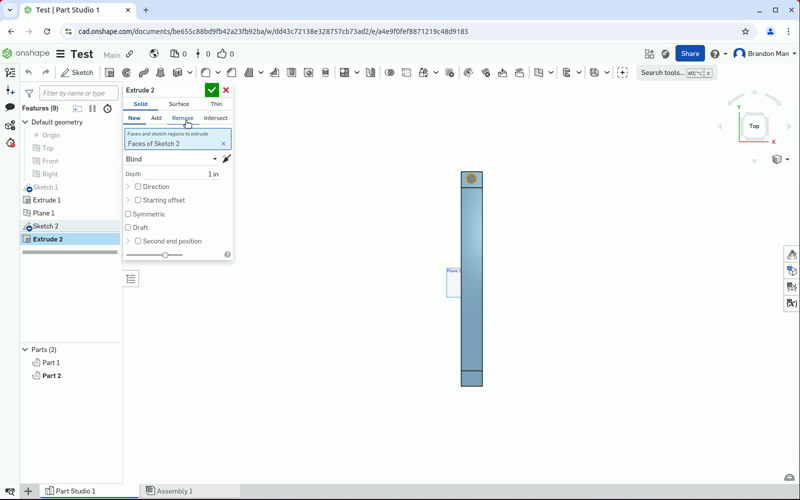
click(186, 120)
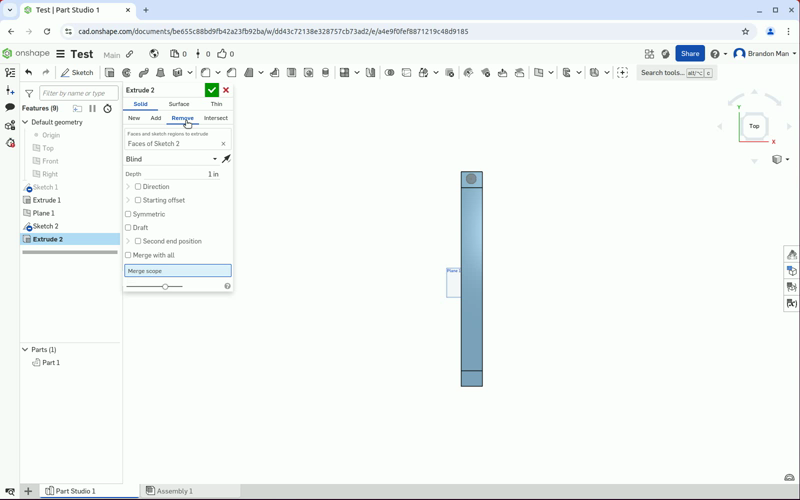
key(tab, 4)
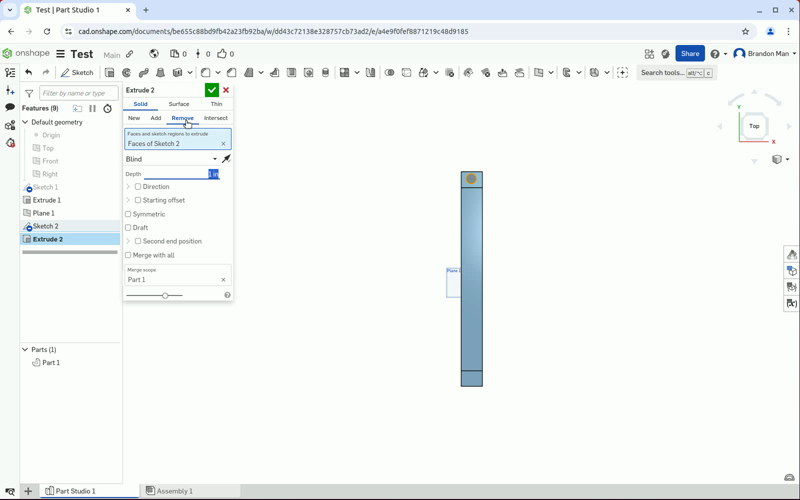
text(10.832)
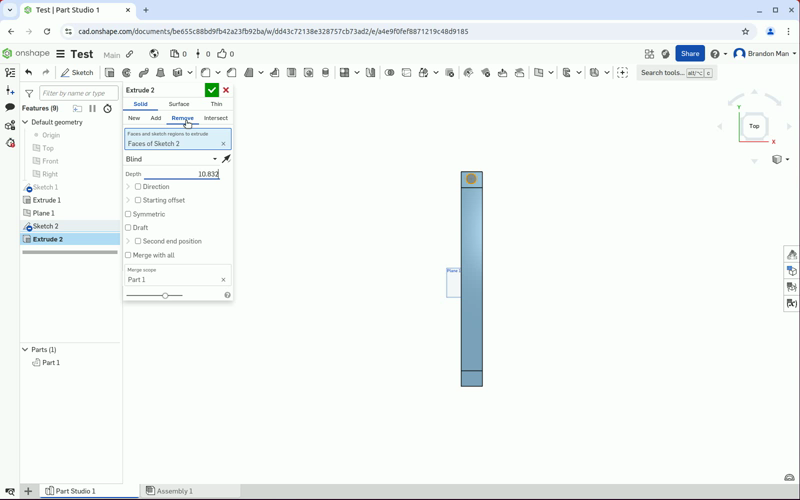
key(tab, 6)
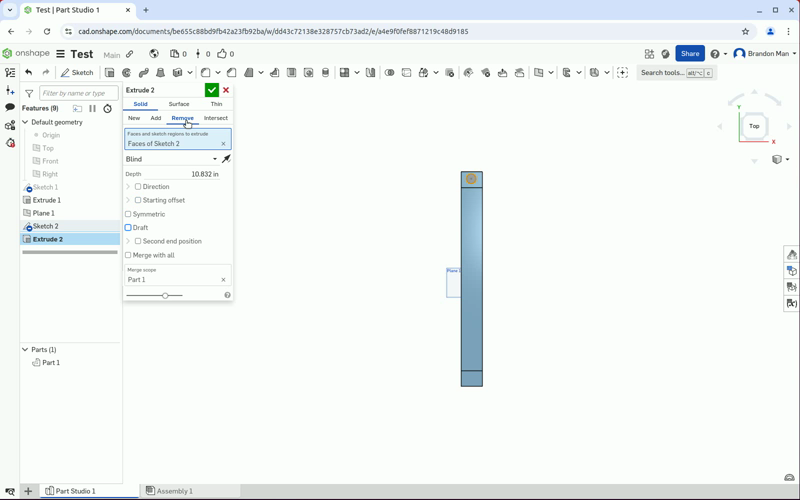
key(space)
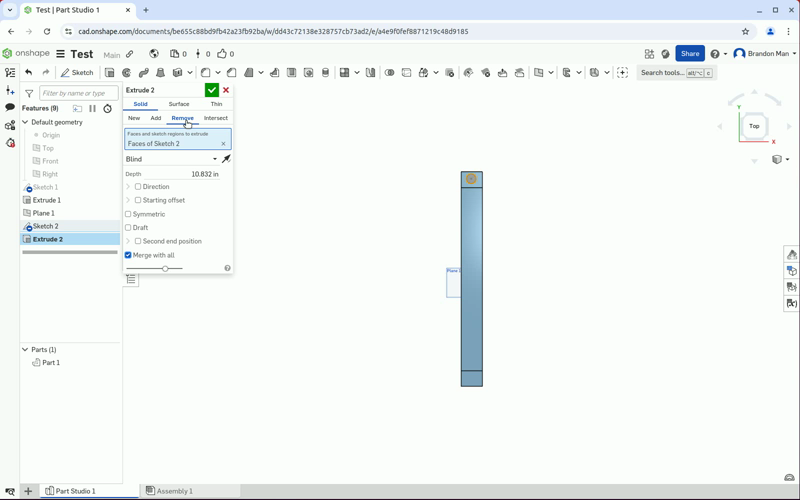
key(enter)
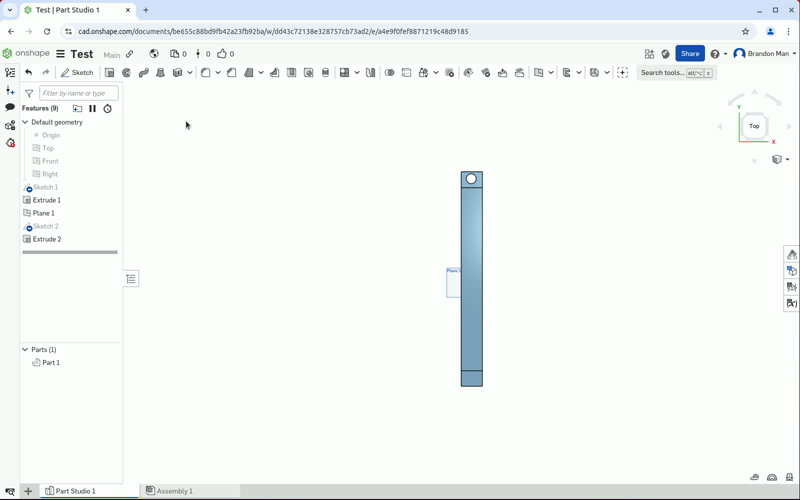
key(shift+h)
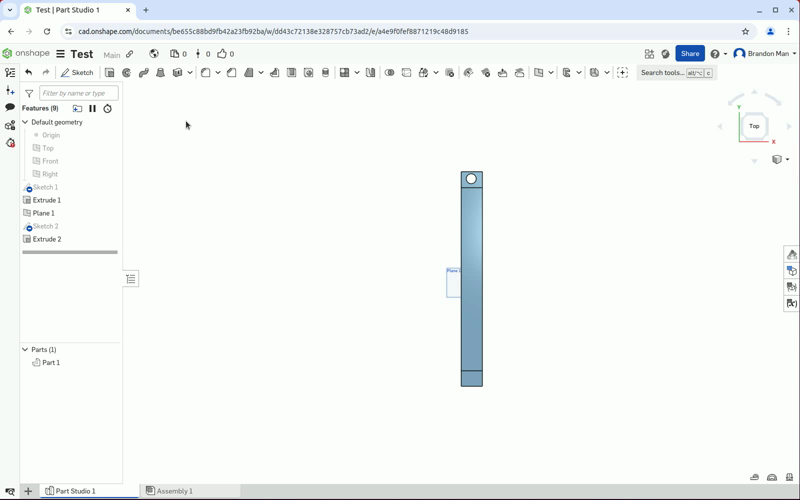
key(shift+h)
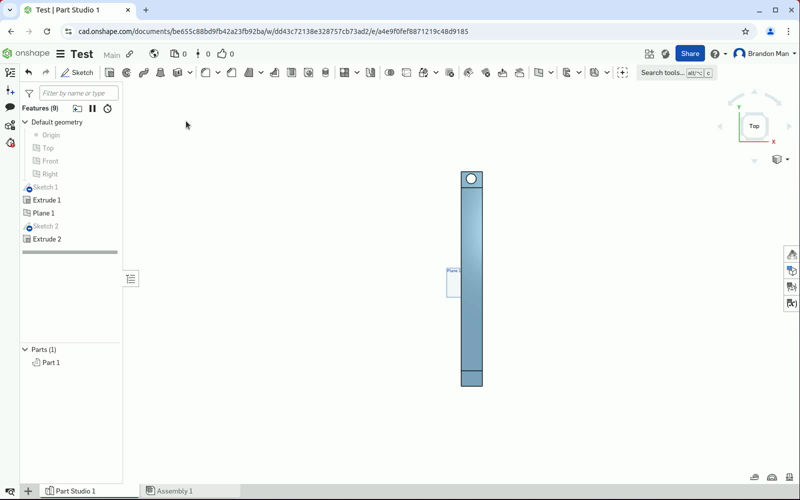
mouse_move(73, 189)
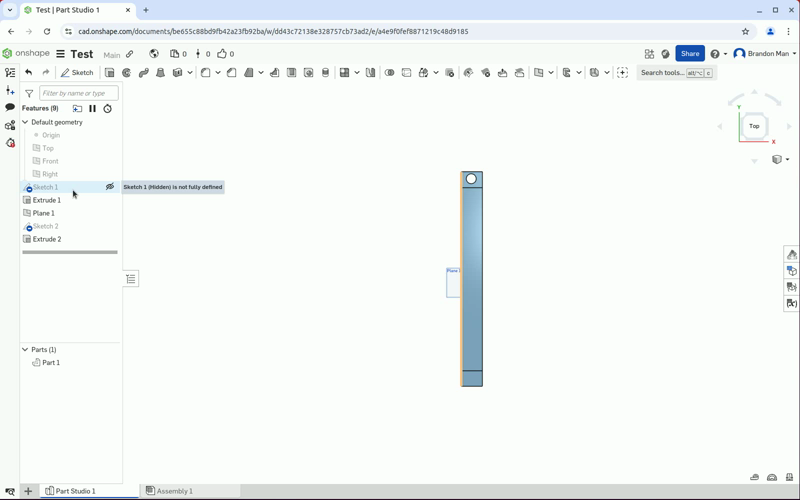
click(73, 189)
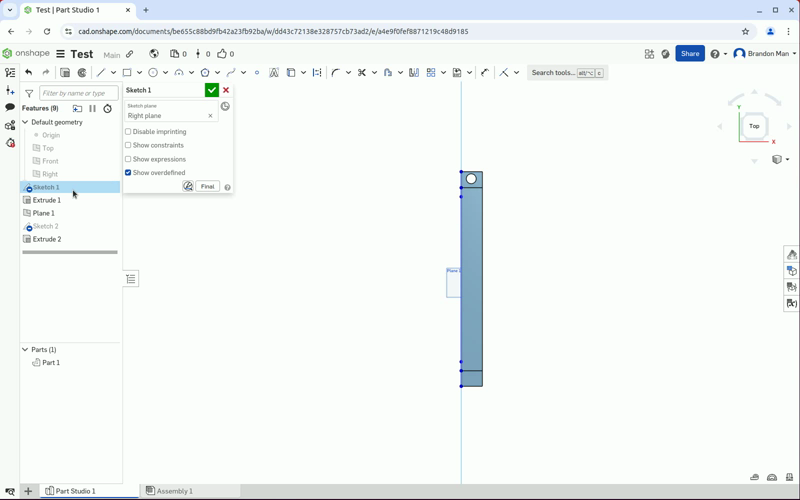
mouse_move(229, 92)
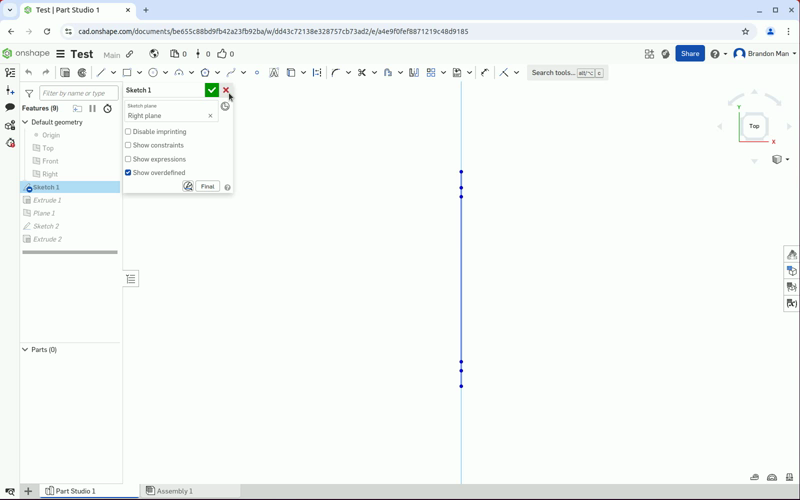
click(229, 92)
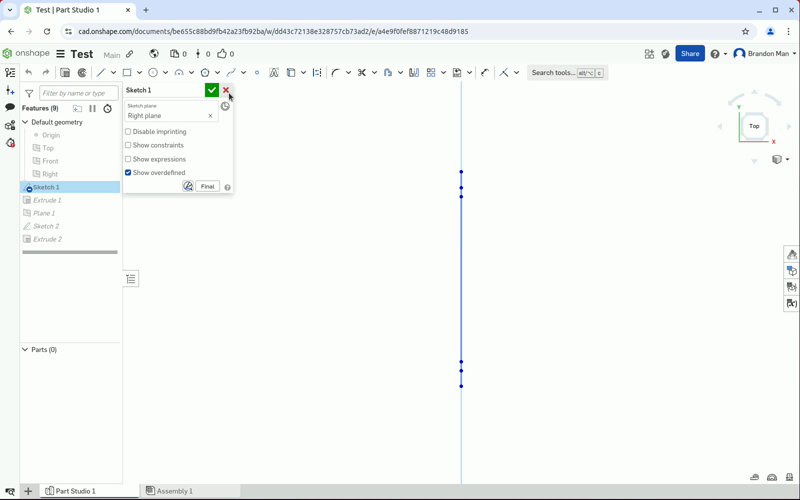
key(shift+s)
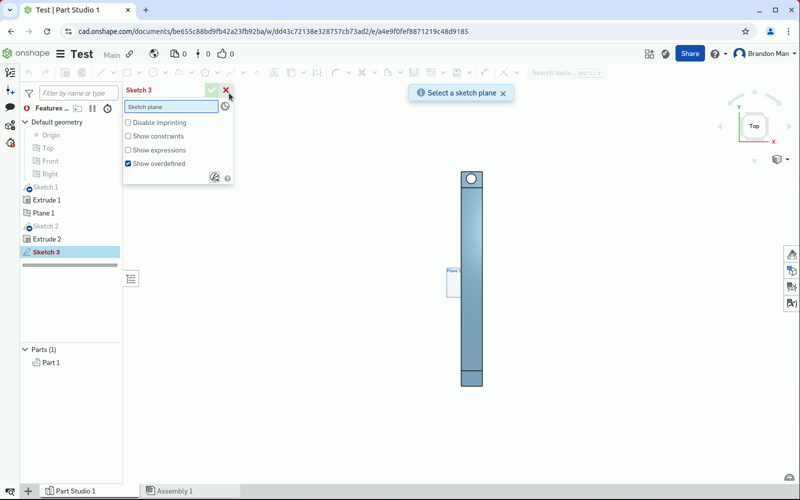
mouse_move(73, 215)
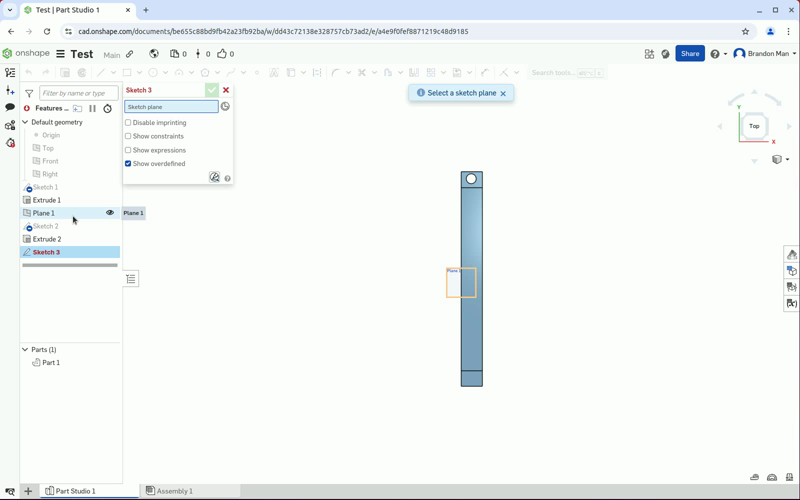
click(73, 215)
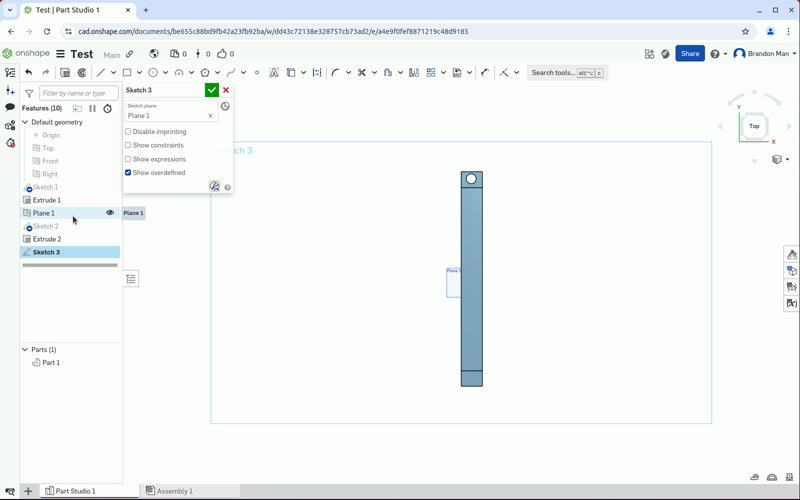
mouse_move(73, 352)
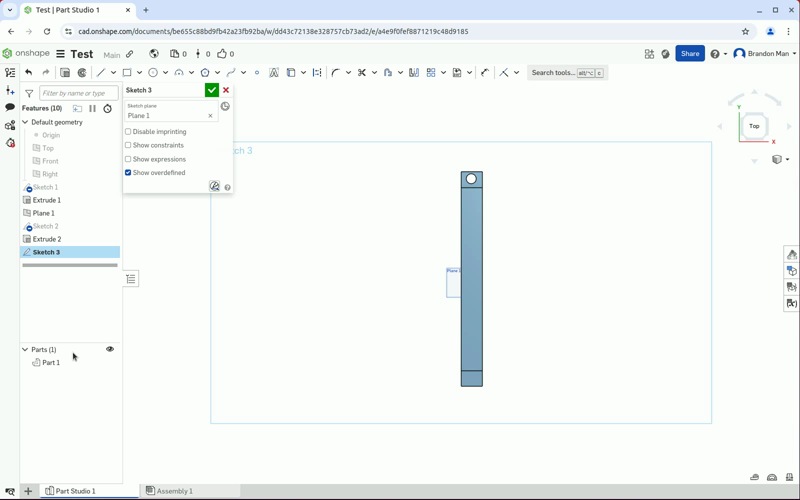
key(y)
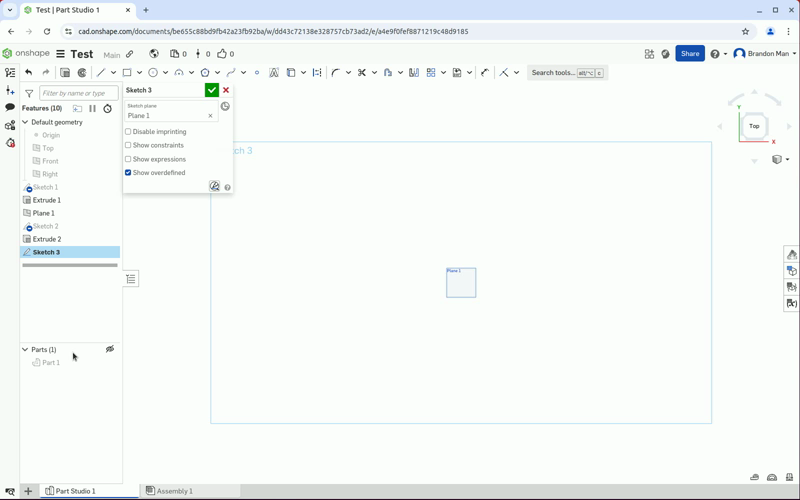
key(c)
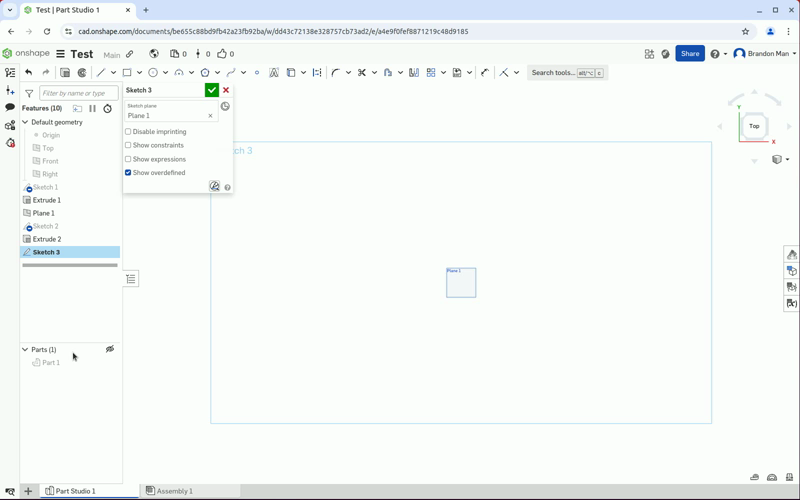
key_down(shift)
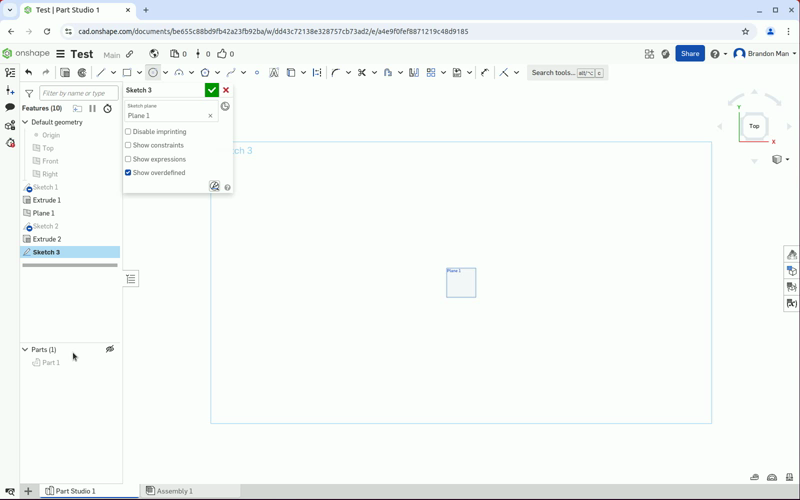
mouse_move(471, 378)
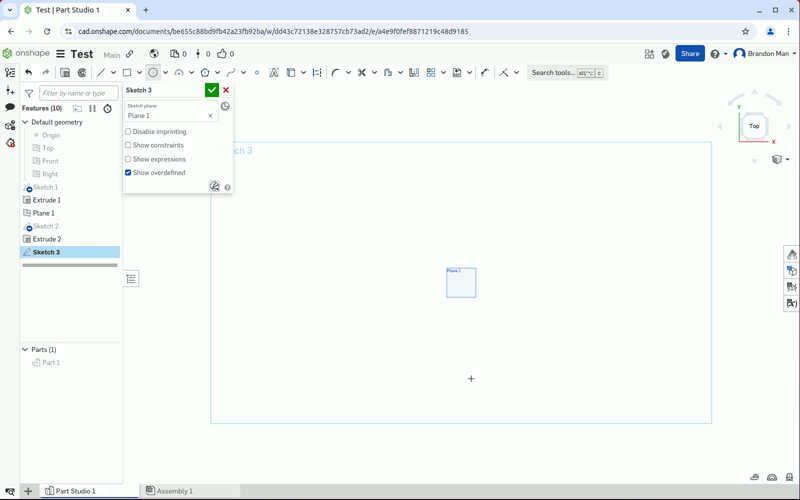
click(471, 378)
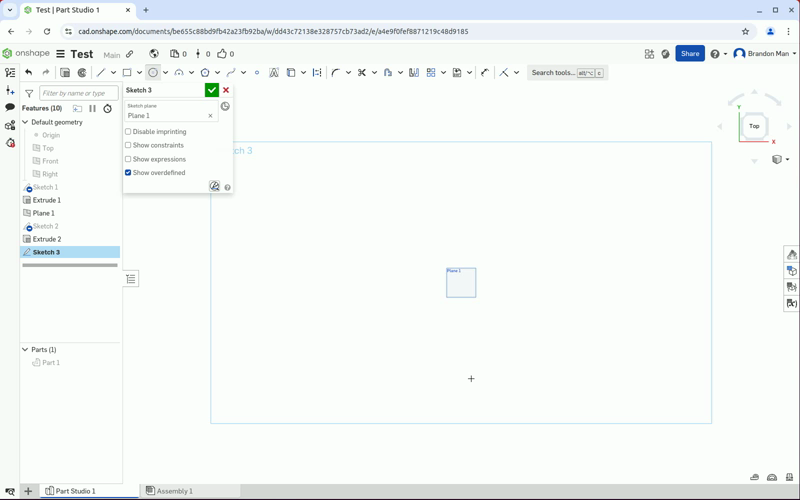
key_up(shift)
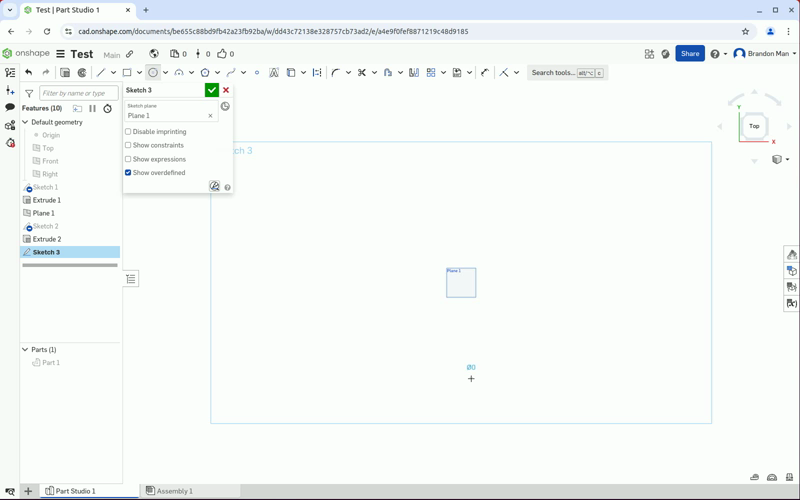
mouse_move(476, 378)
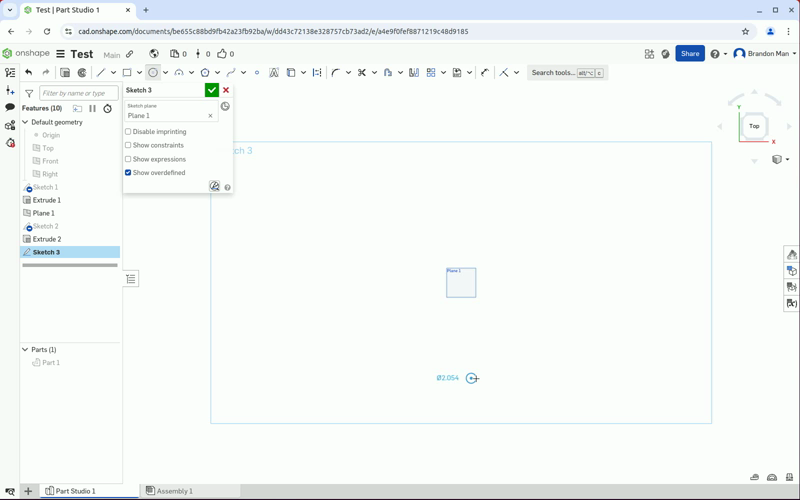
click(476, 378)
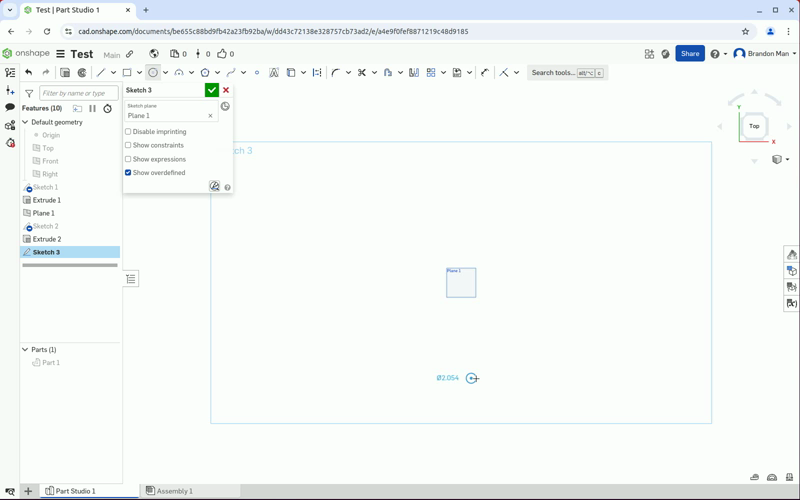
key(esc)
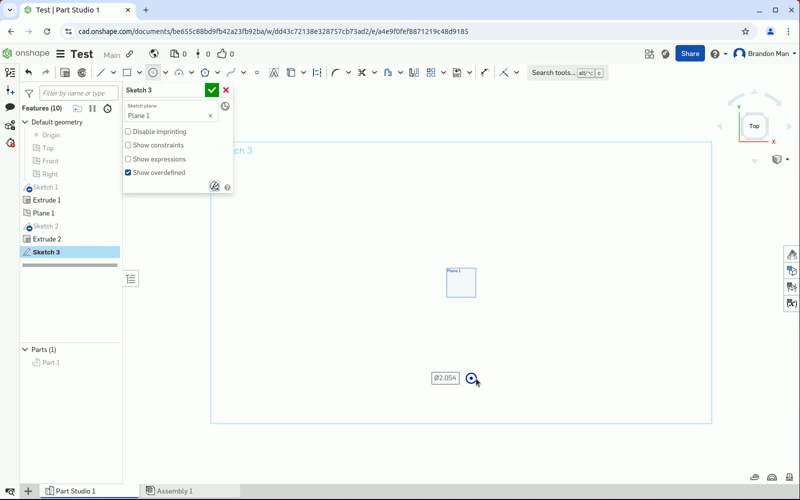
mouse_move(468, 379)
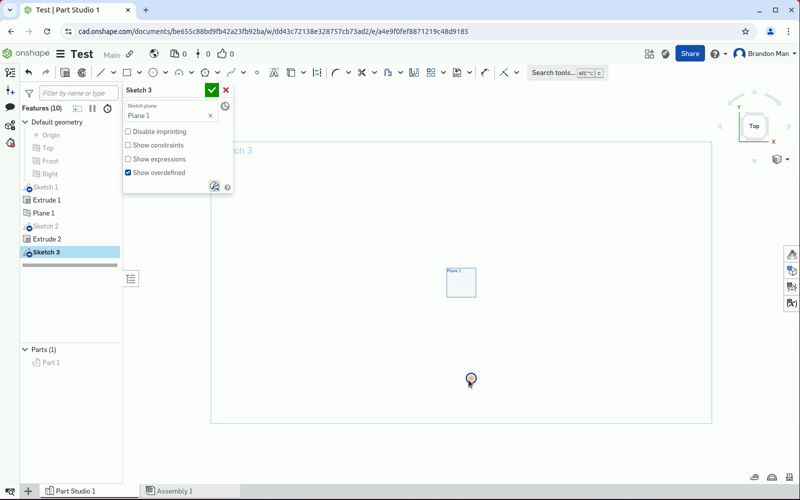
scroll(6)
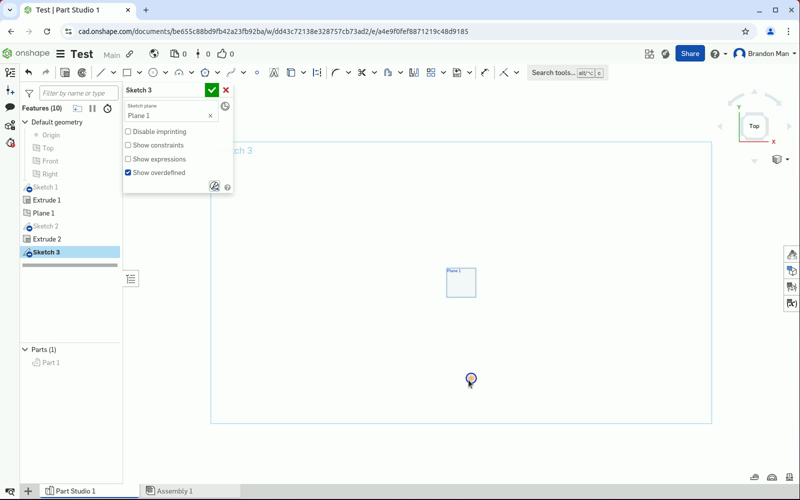
scroll(6)
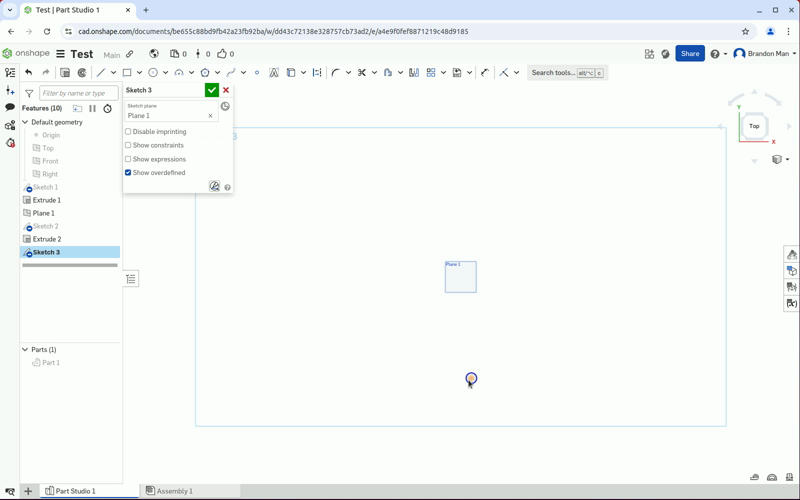
scroll(6)
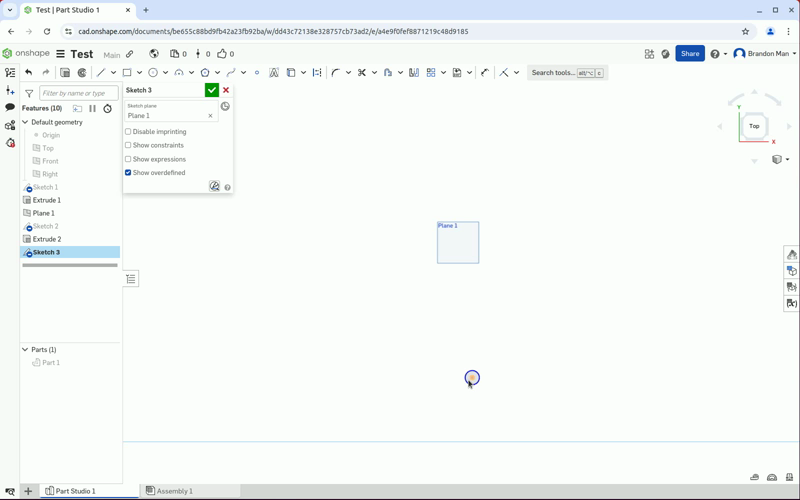
scroll(6)
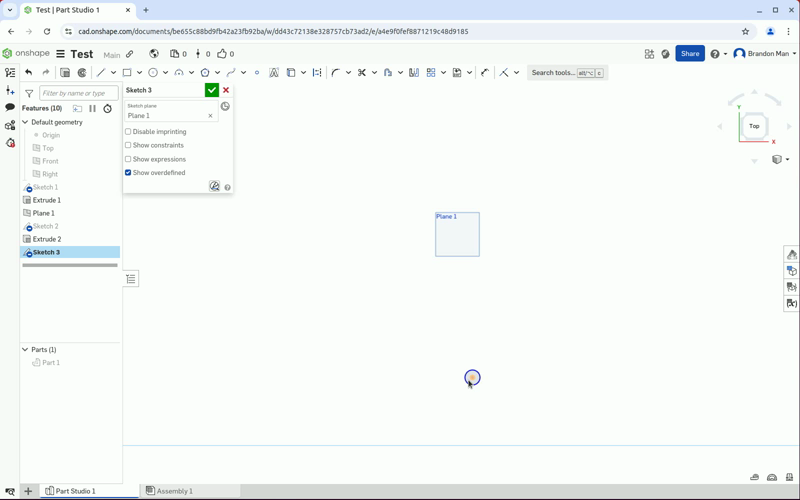
scroll(6)
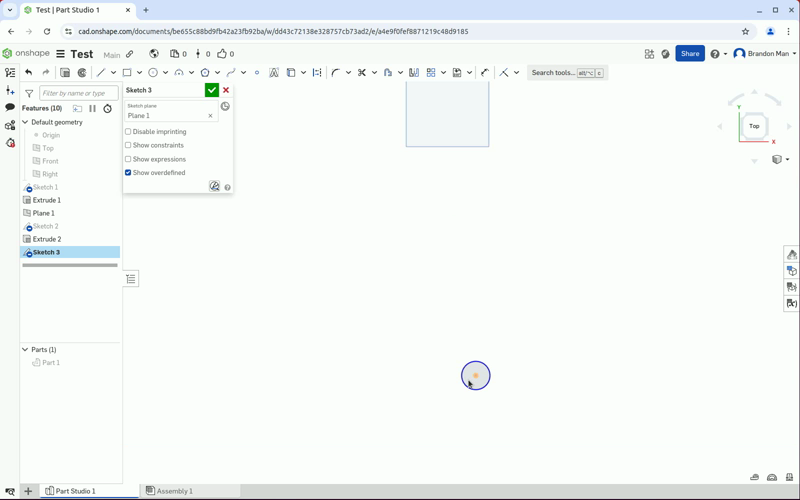
scroll(6)
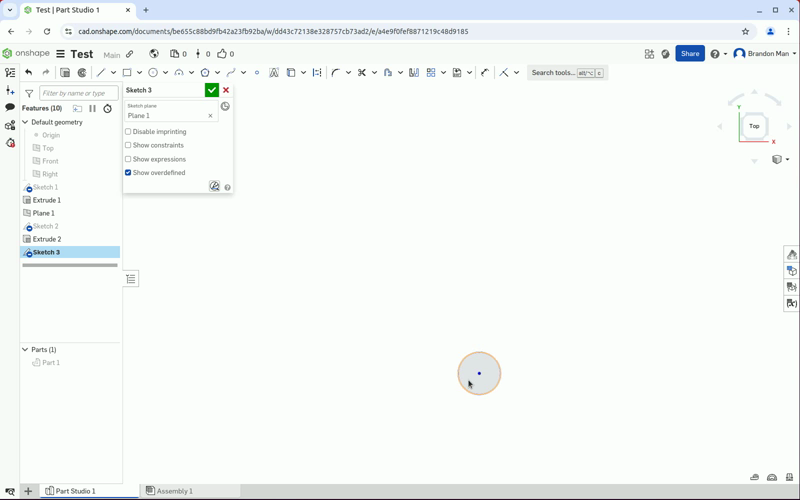
scroll(6)
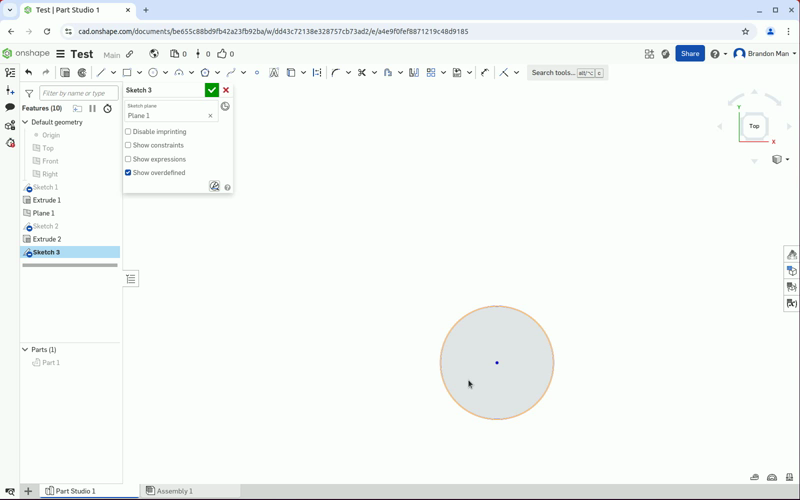
click(468, 379)
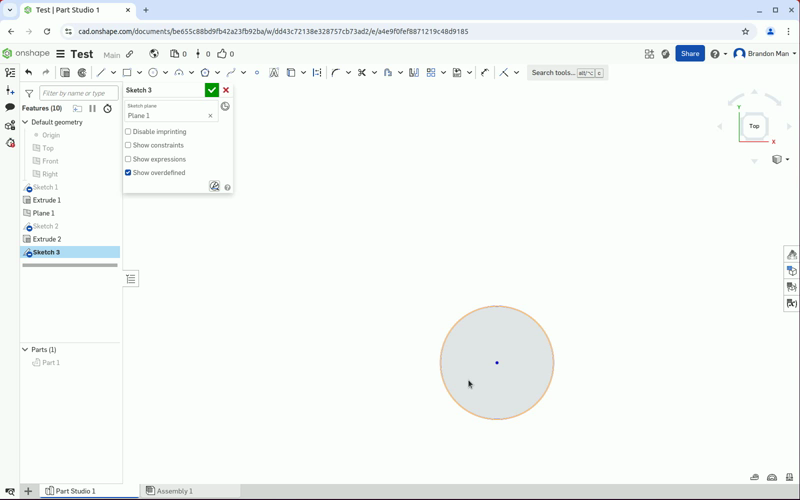
scroll(-6)
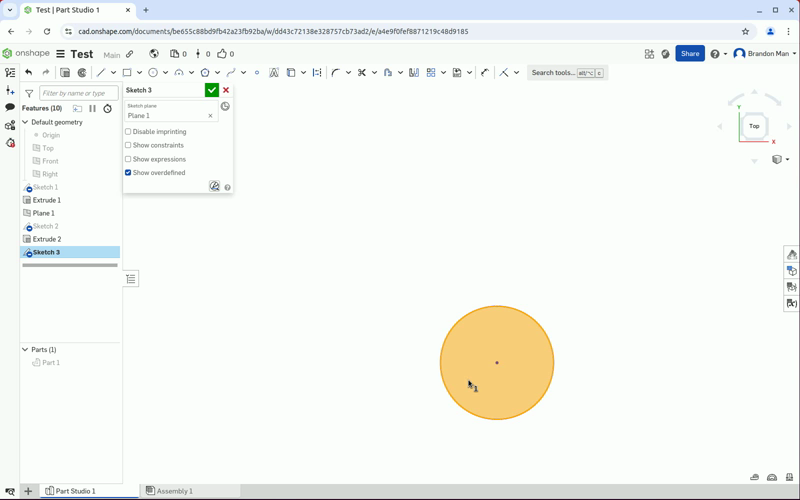
scroll(-6)
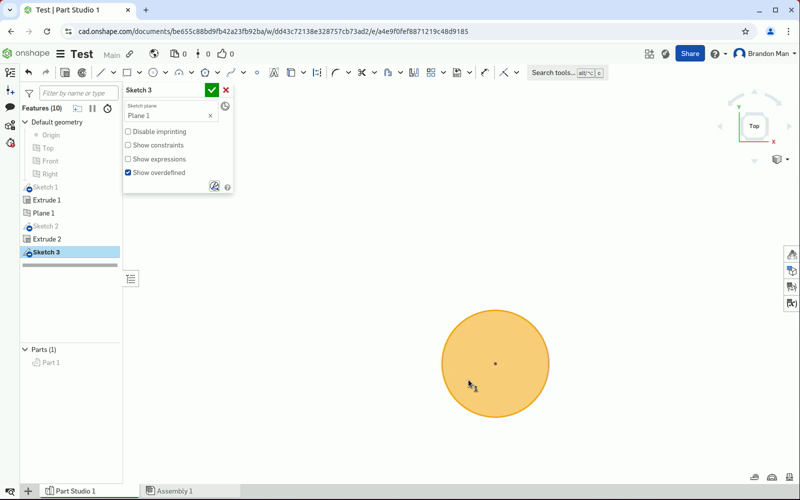
scroll(-6)
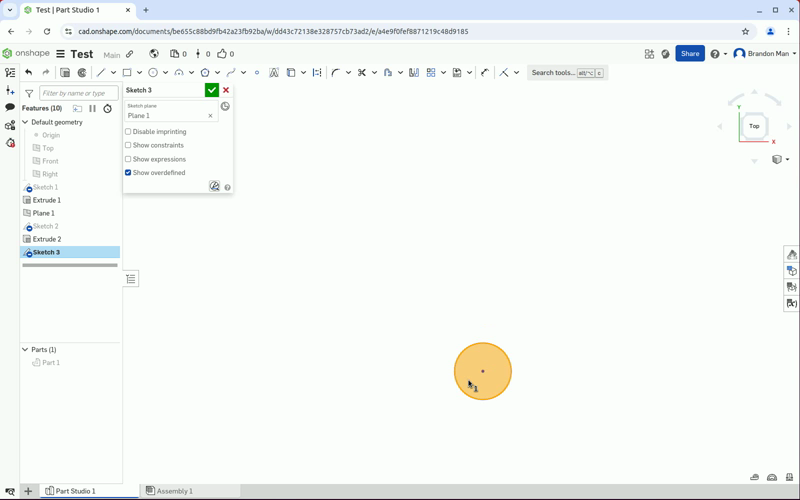
scroll(-6)
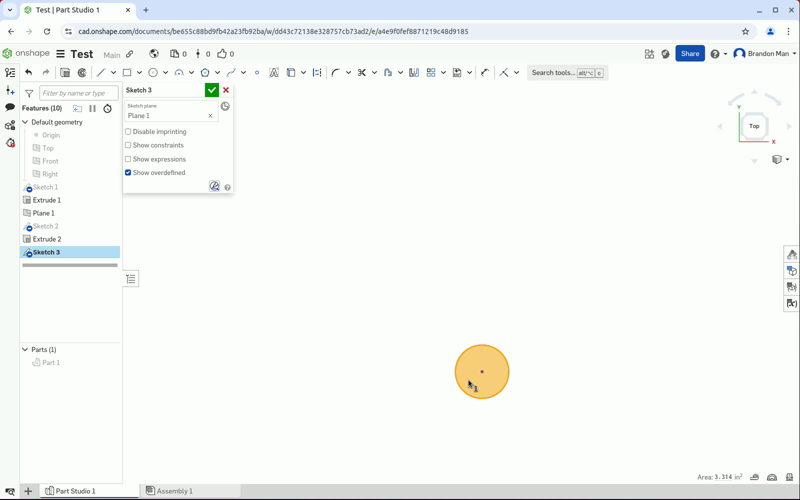
scroll(-6)
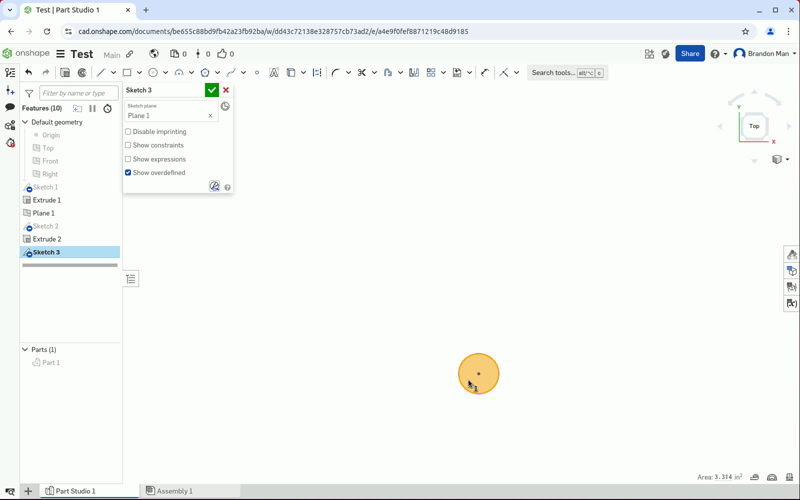
scroll(-6)
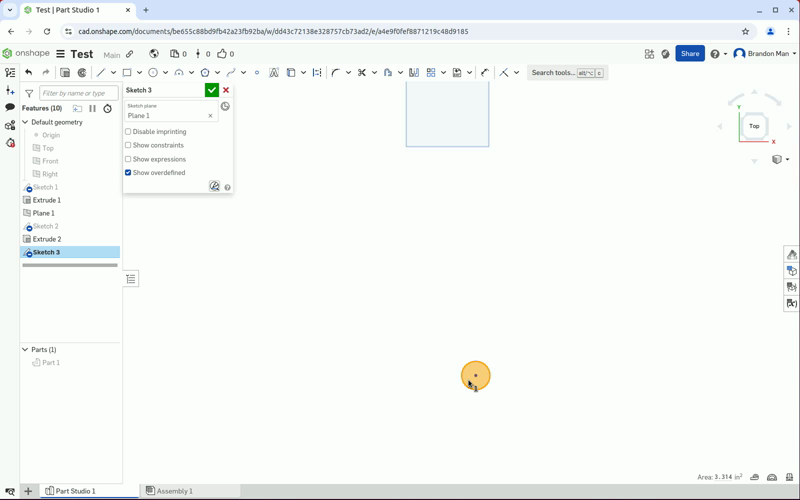
scroll(-6)
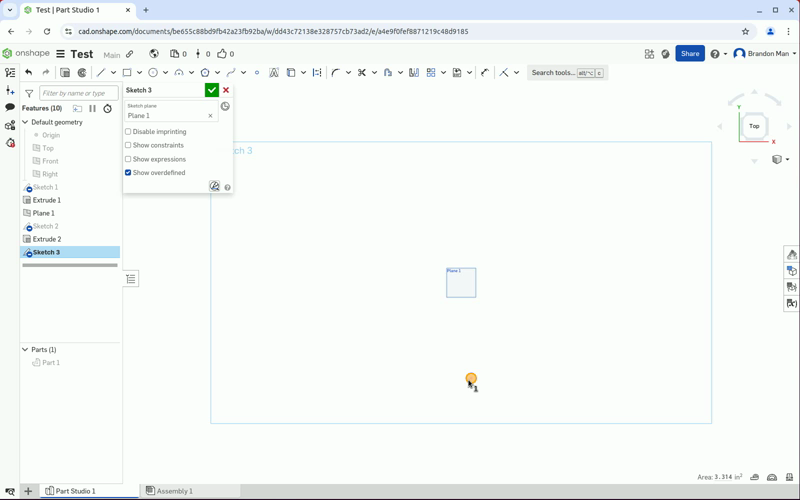
mouse_move(73, 352)
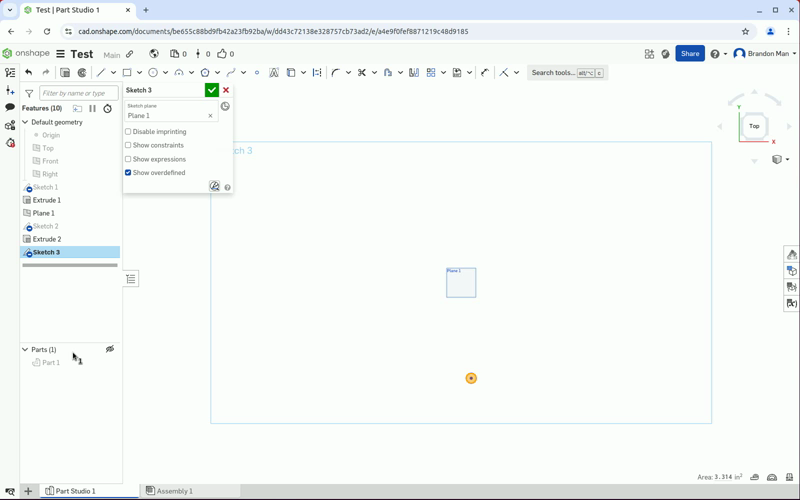
key(shift+y)
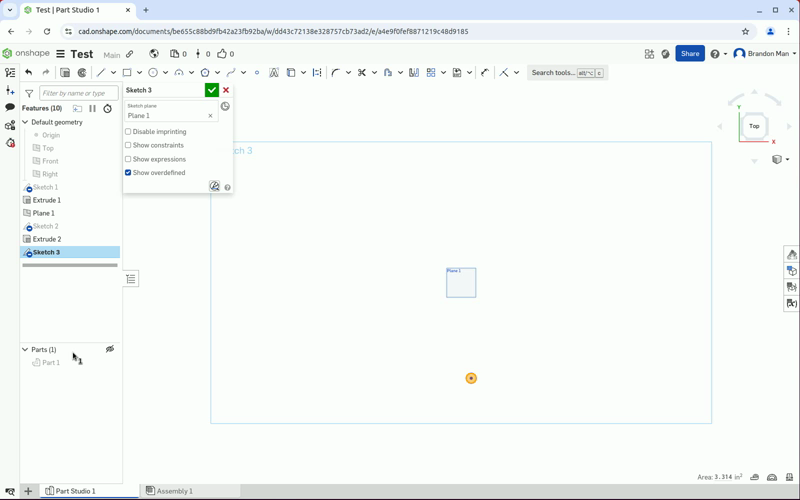
key(shift+e)
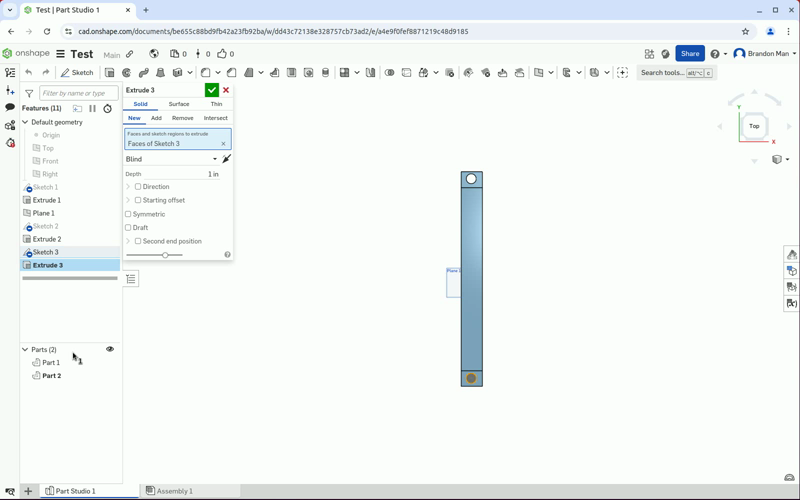
mouse_move(143, 106)
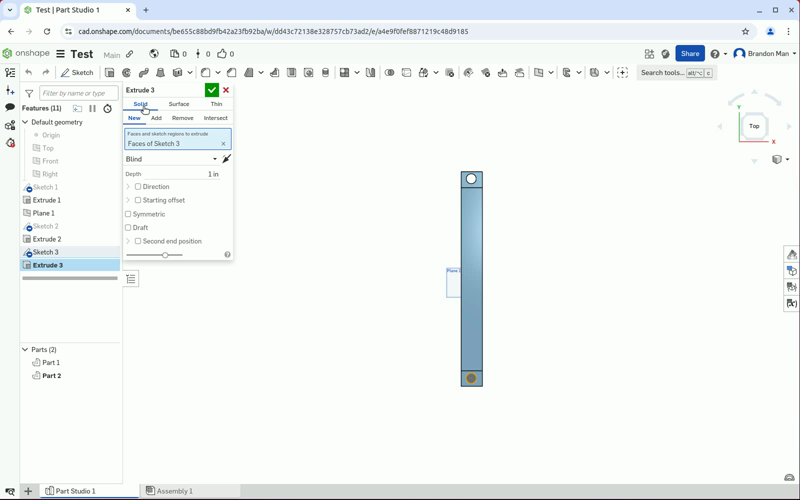
click(143, 106)
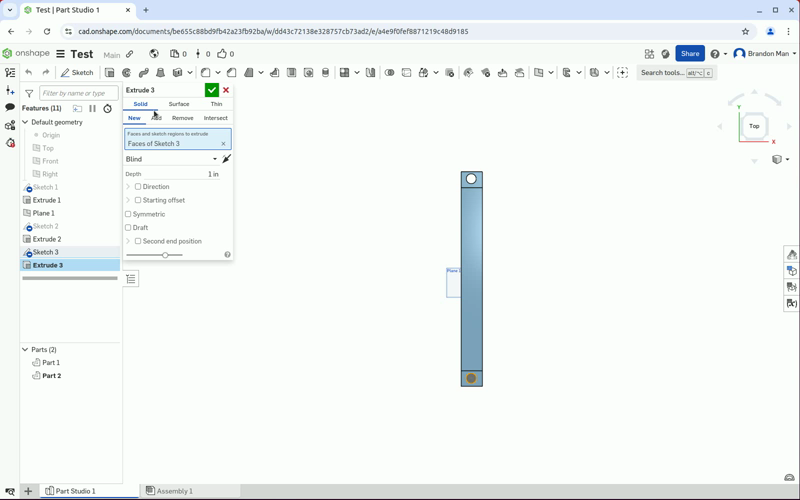
mouse_move(186, 120)
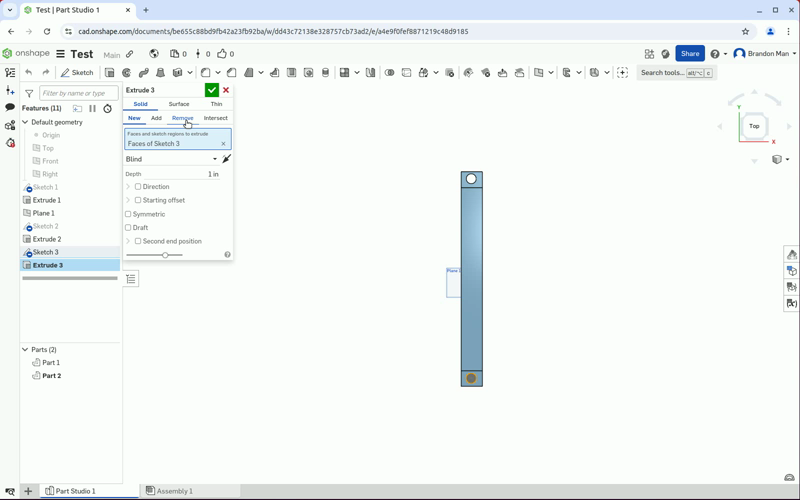
click(186, 120)
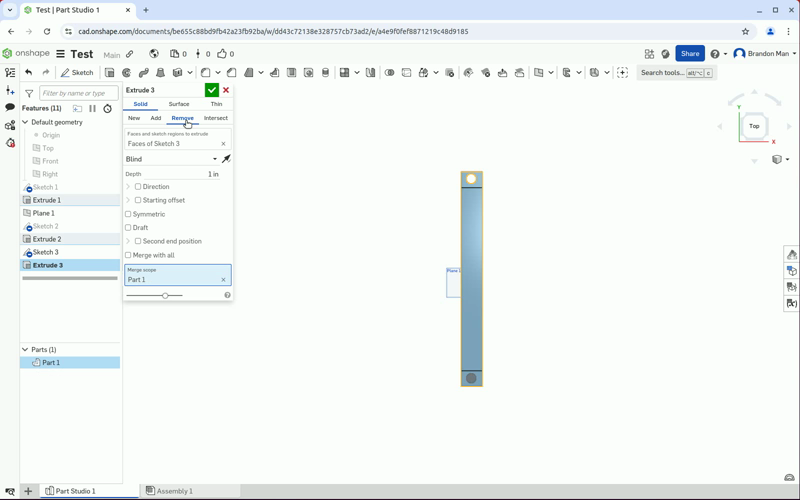
key(tab, 4)
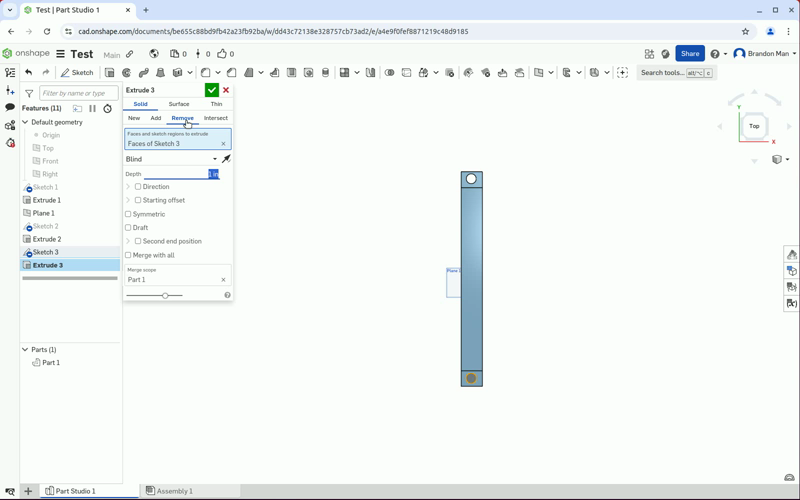
text(10.832)
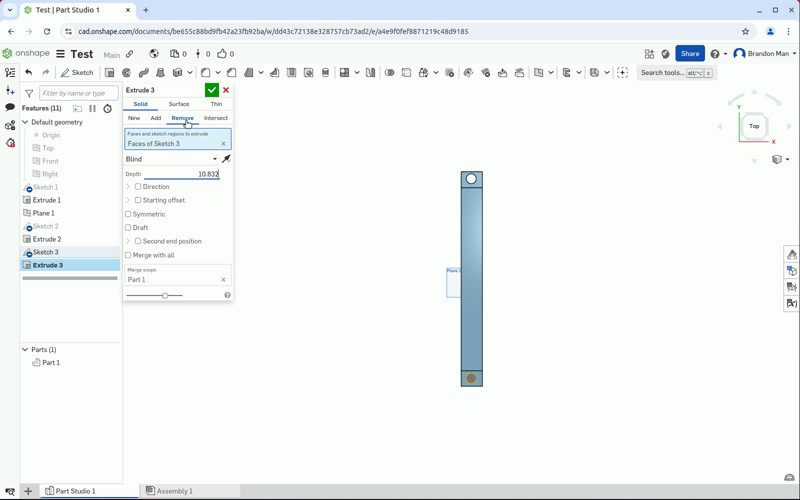
key(tab, 6)
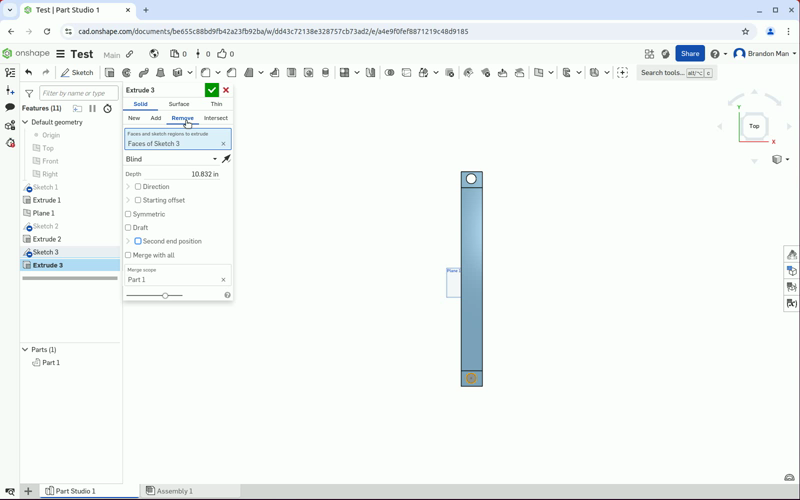
key(space)
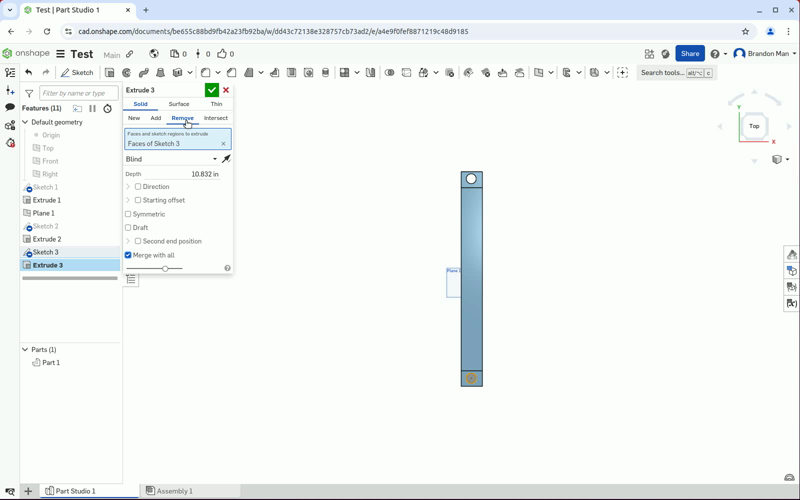
key(enter)
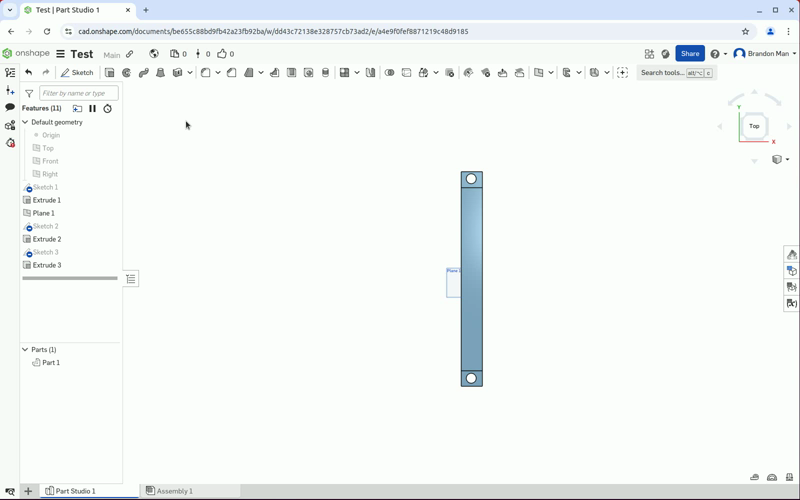
key(shift+h)
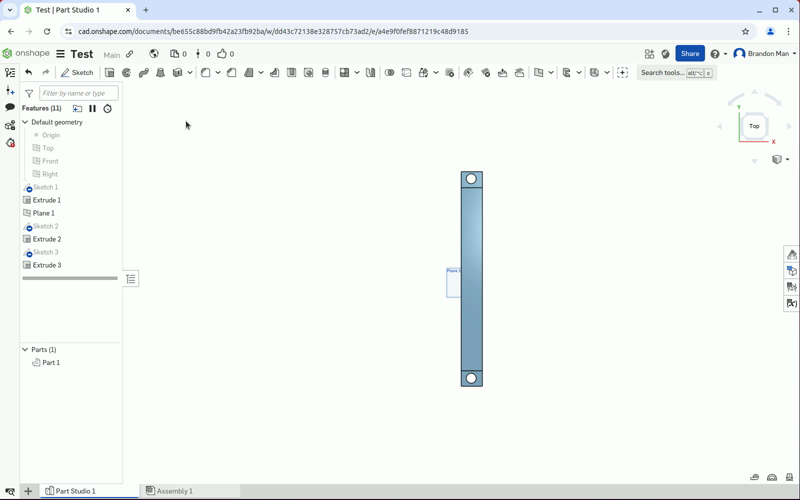
key(shift+h)
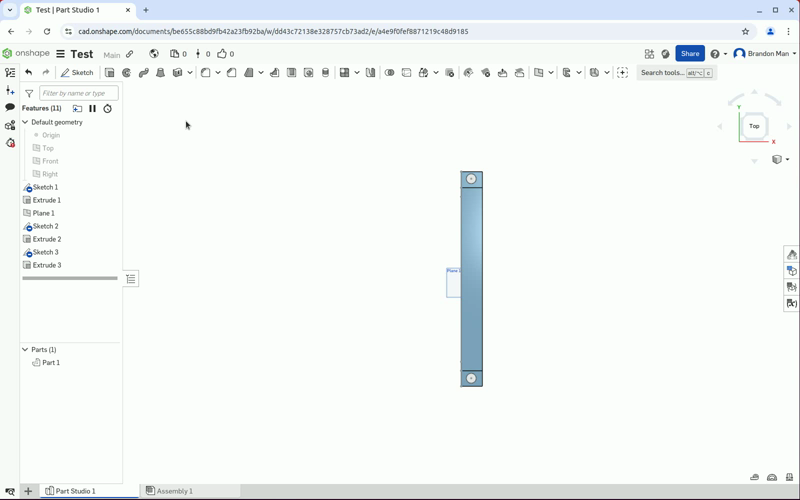
key(shift+7)
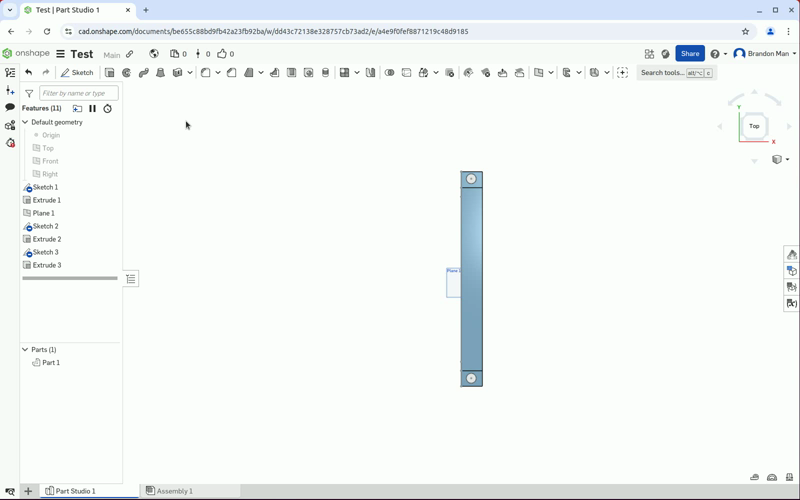
key(up, 3)
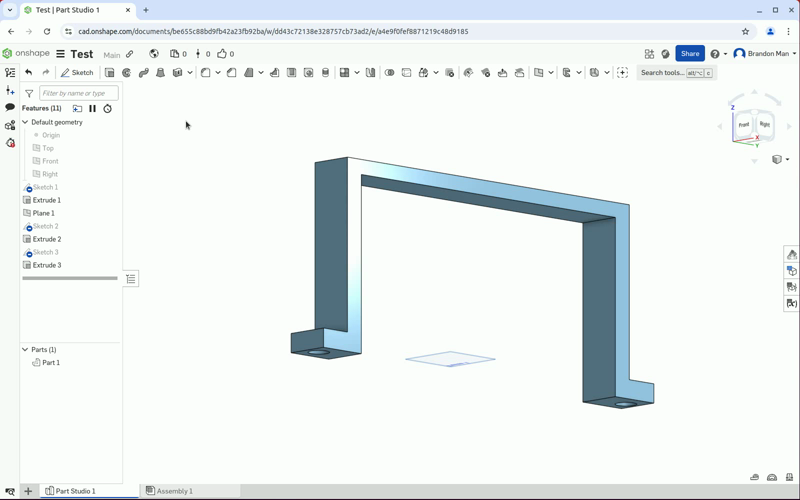
key(left, 3)
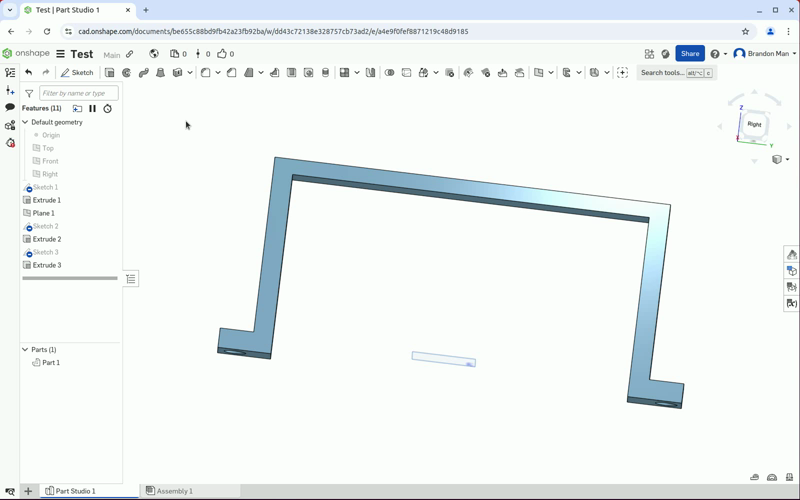
key(right, 3)
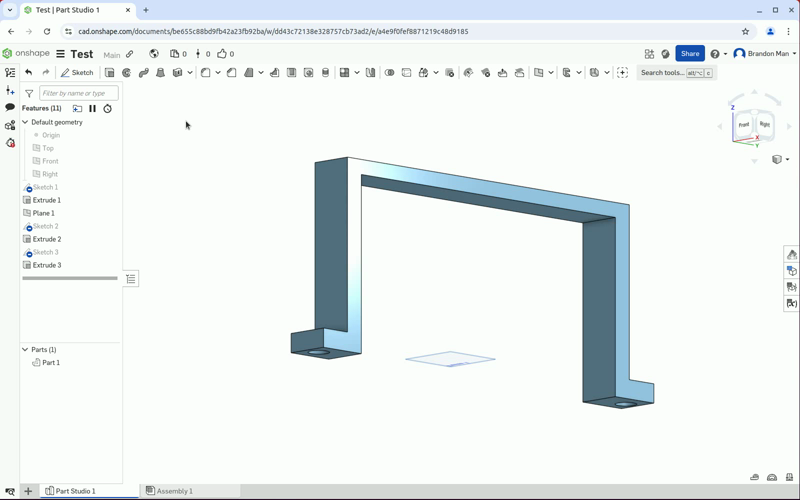
key(down, 3)
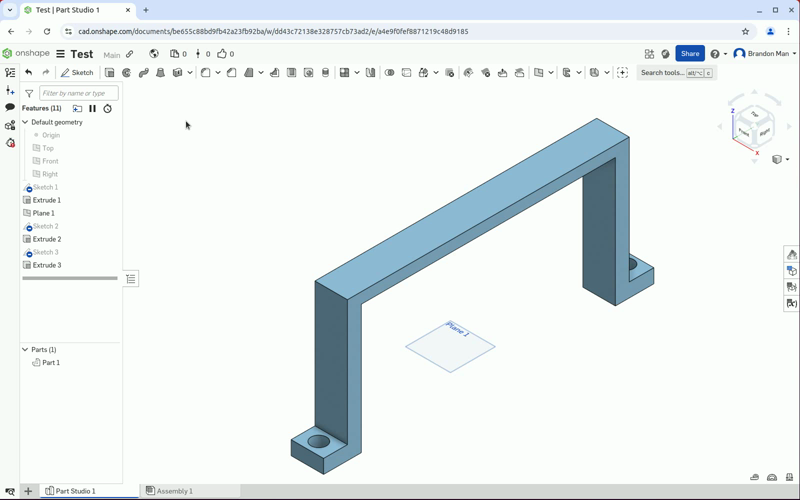
mouse_move(73, 189)
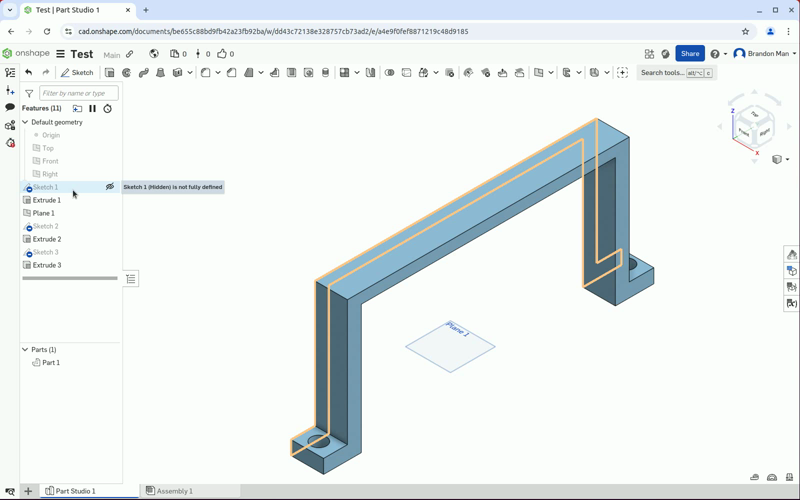
click(73, 189)